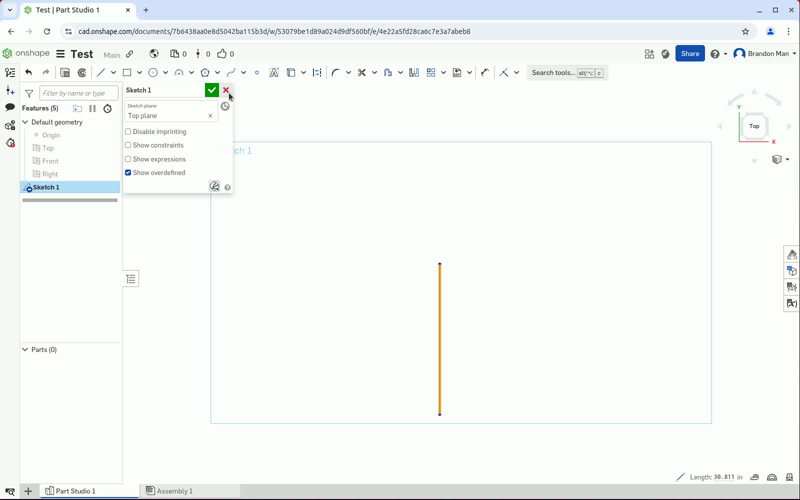
key(shift+h)
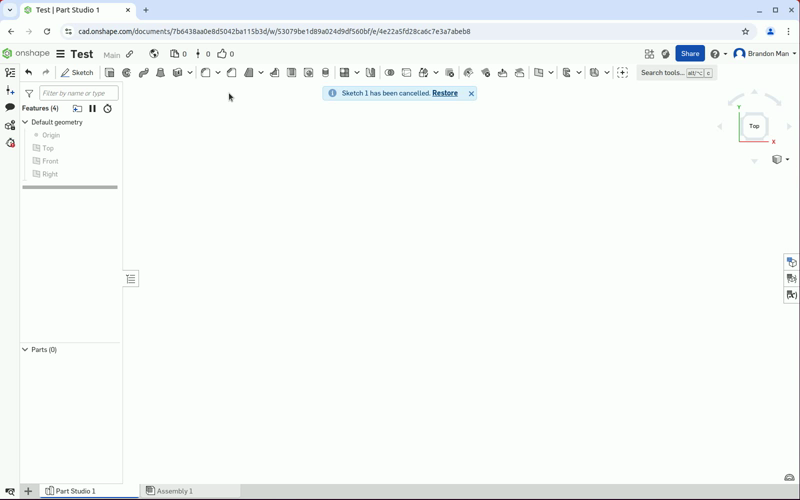
mouse_move(73, 352)
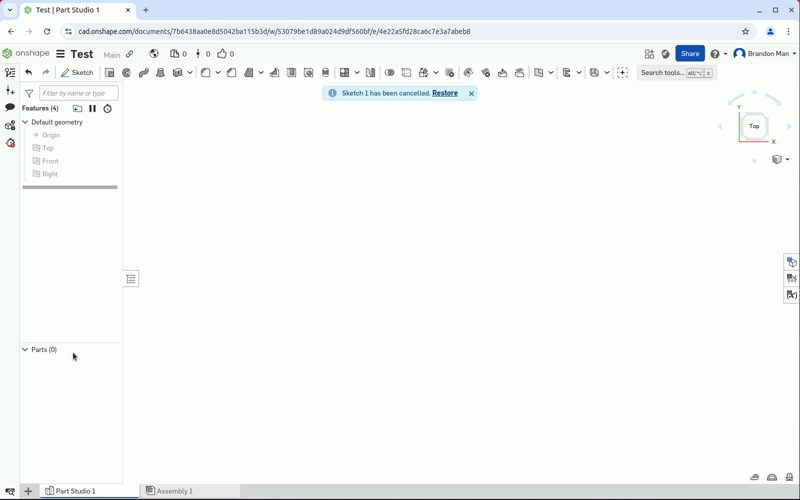
key(y)
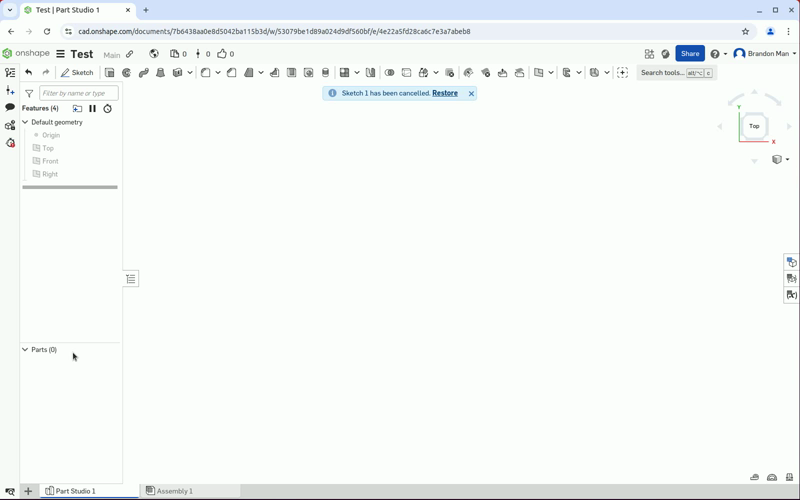
key(shift+p)
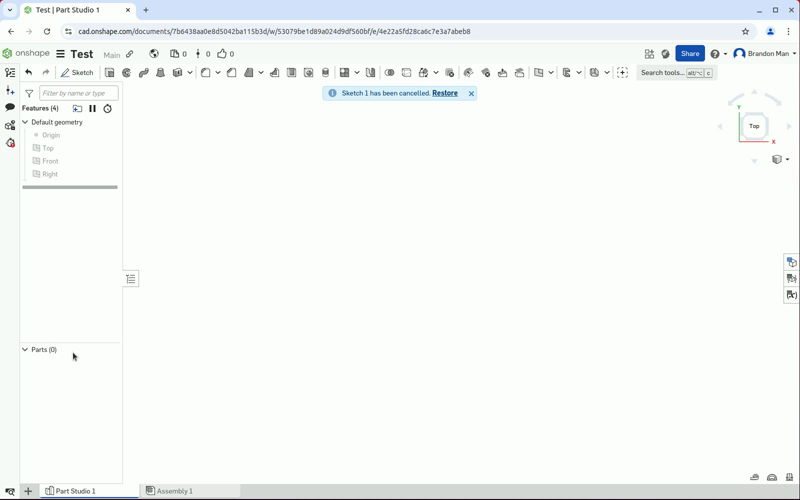
key(space)
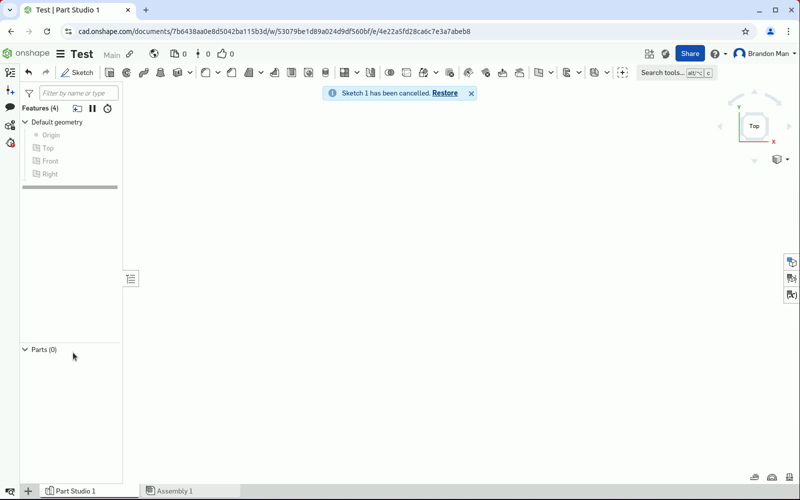
key_down(shift)
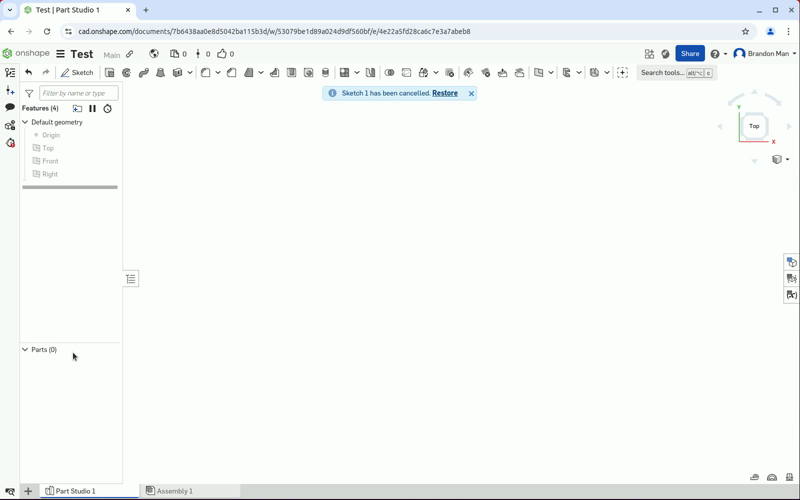
key(up)
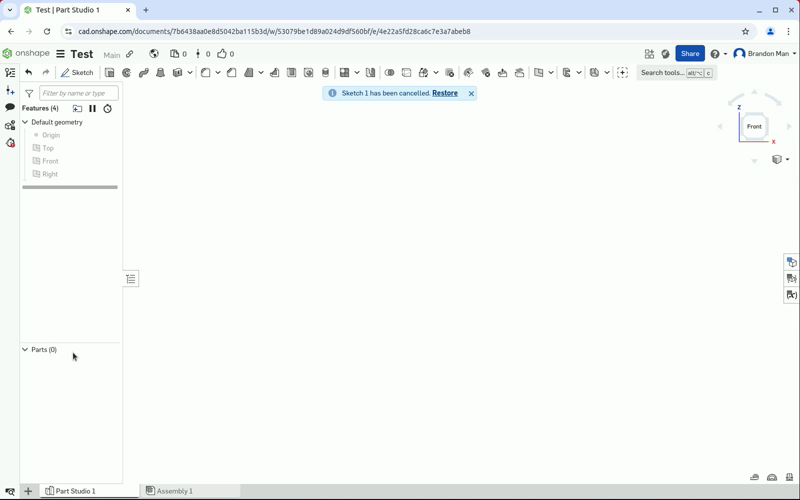
key_up(shift)
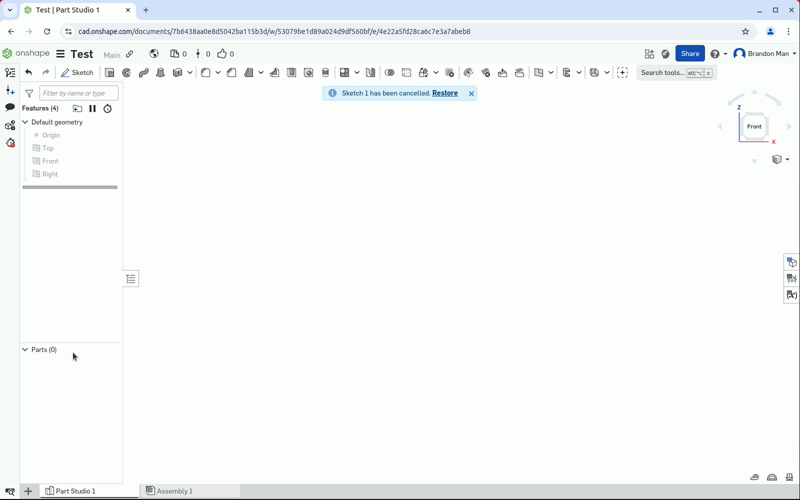
mouse_move(73, 352)
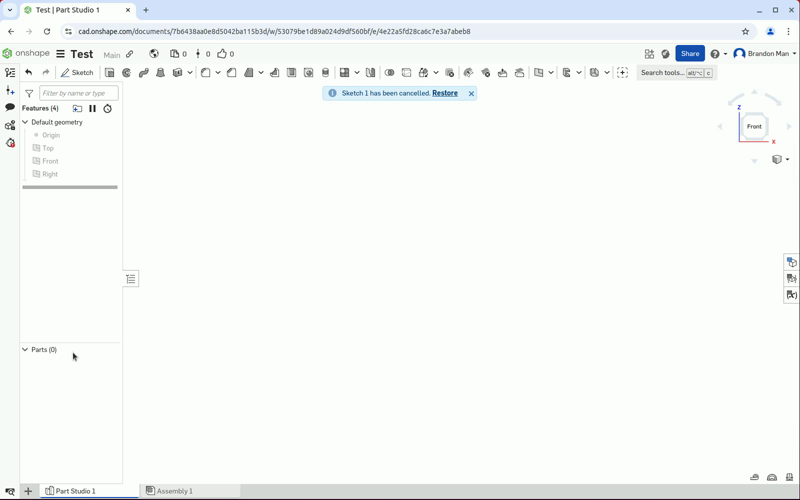
key(shift+y)
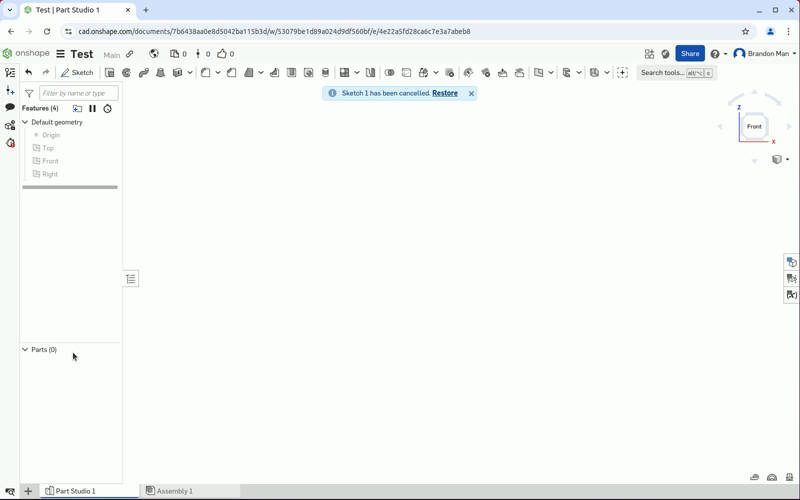
key(shift+s)
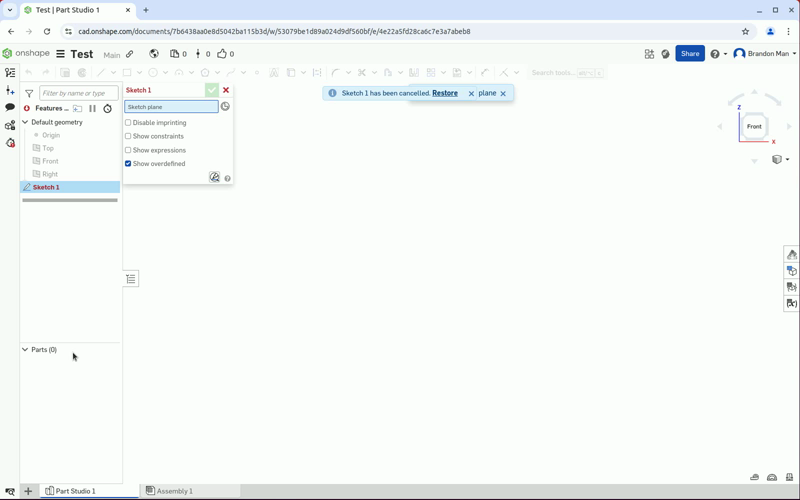
mouse_move(73, 163)
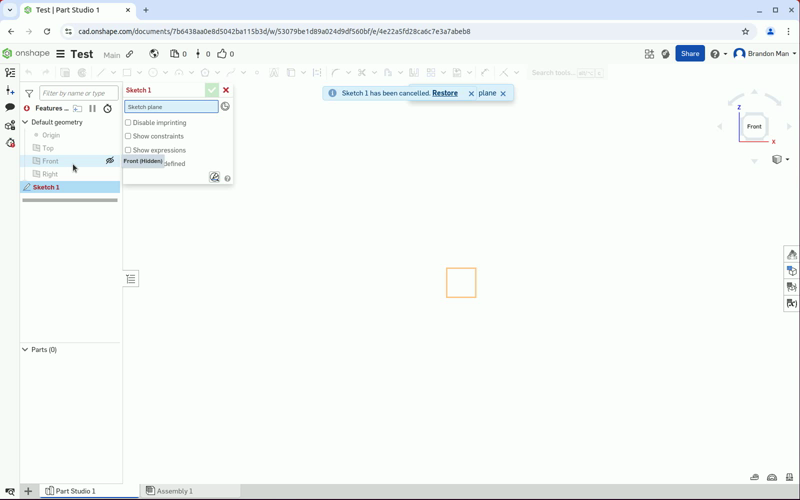
click(73, 163)
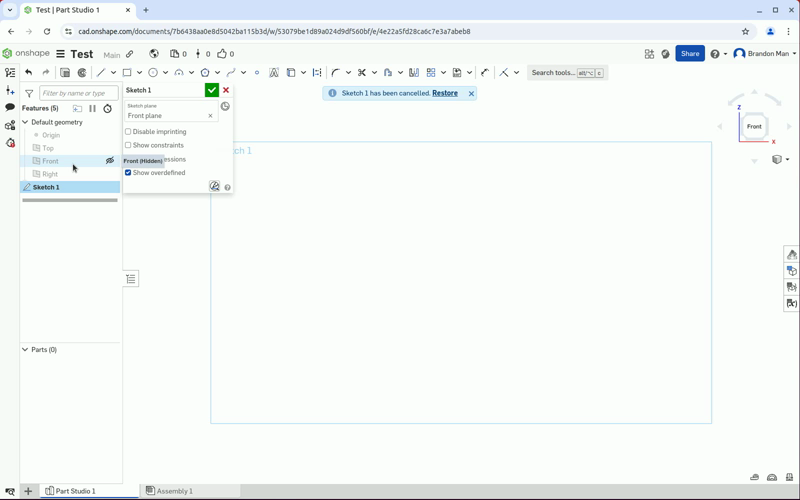
mouse_move(73, 352)
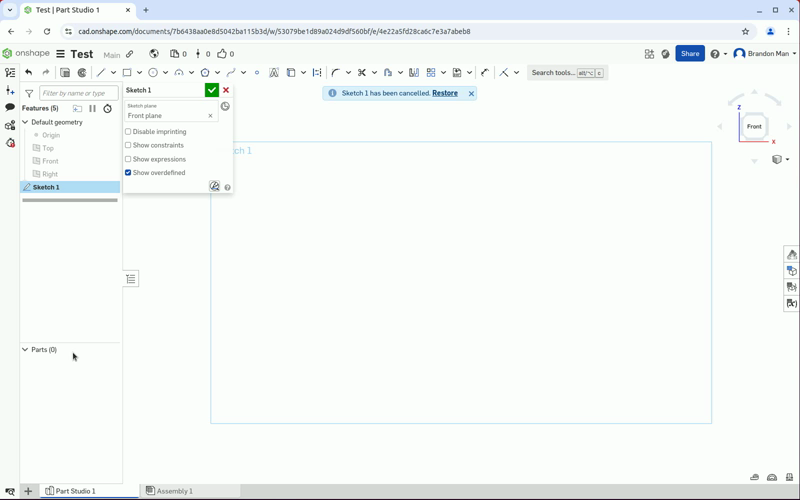
key(y)
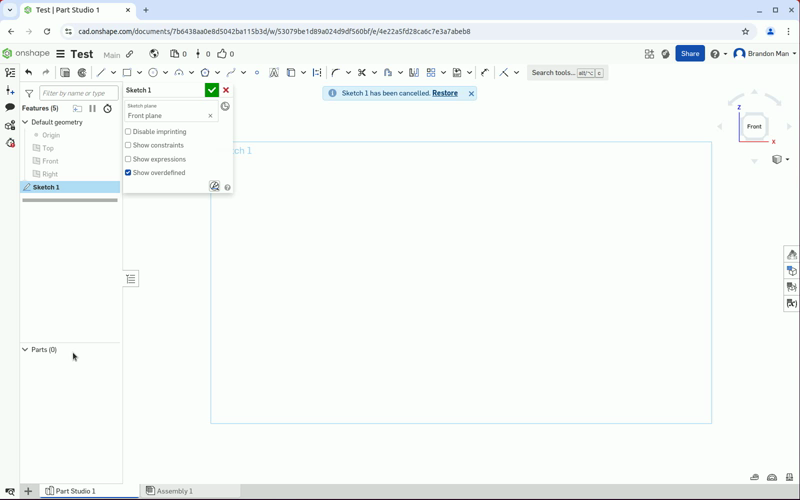
key(l)
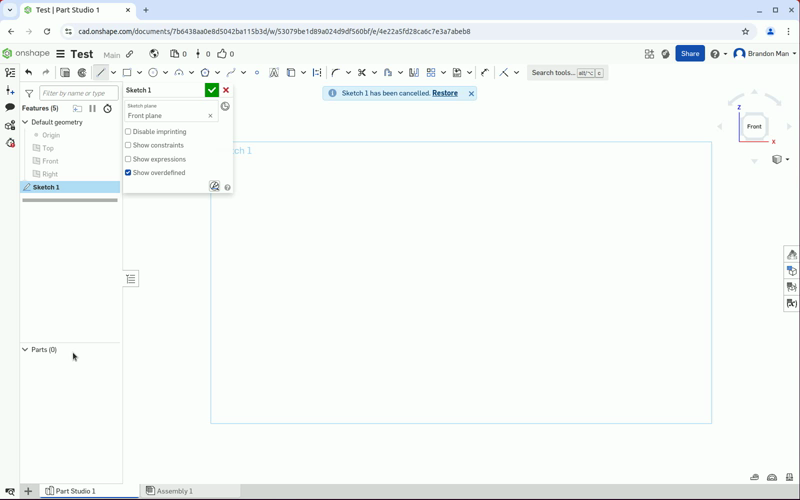
key_down(shift)
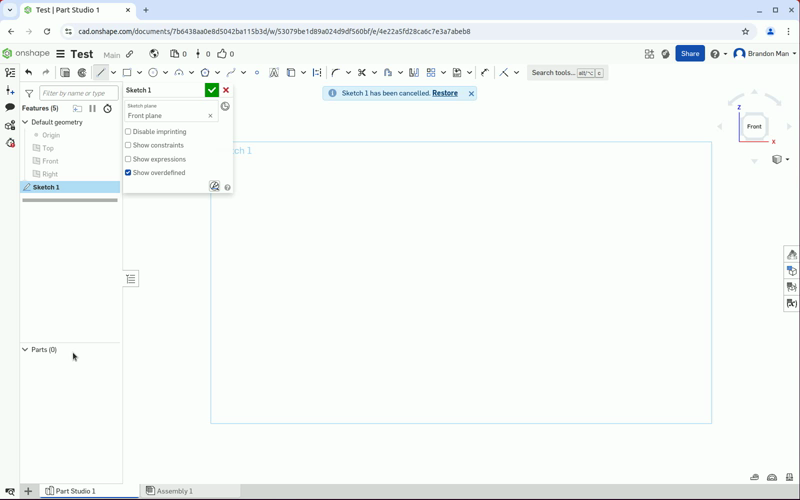
mouse_move(404, 226)
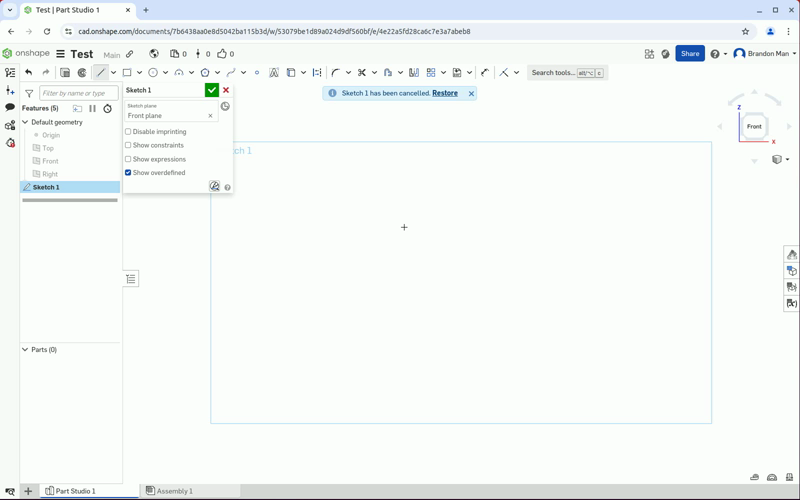
click(404, 226)
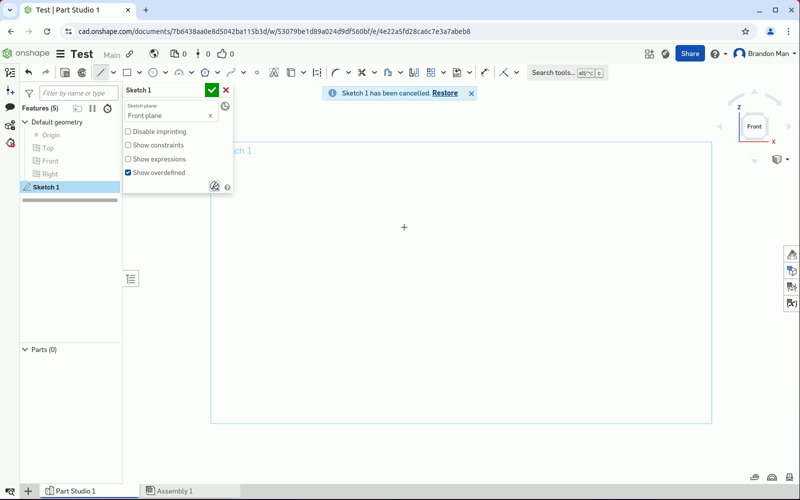
key_up(shift)
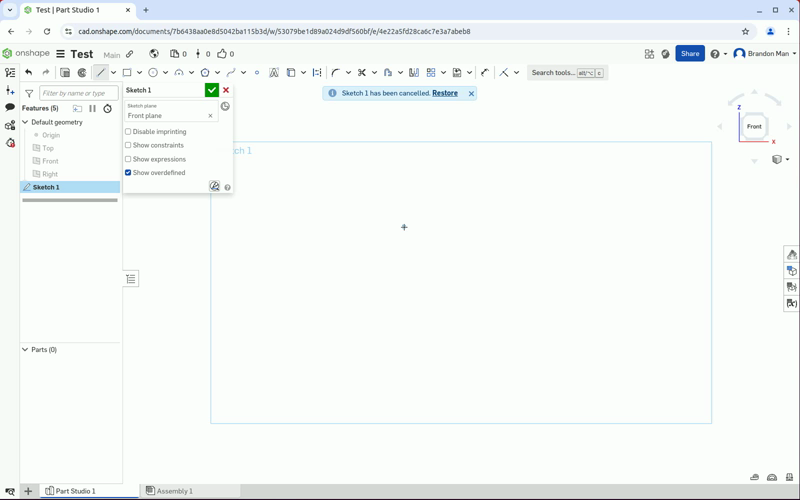
key_down(shift)
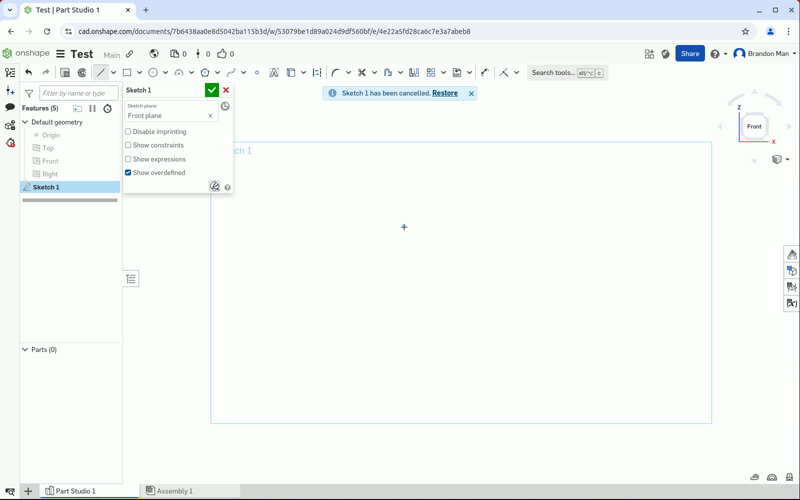
mouse_move(516, 226)
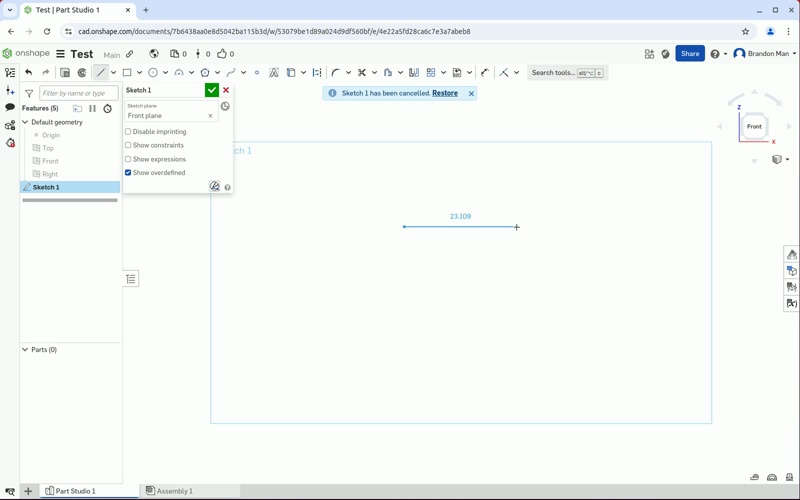
click(516, 226)
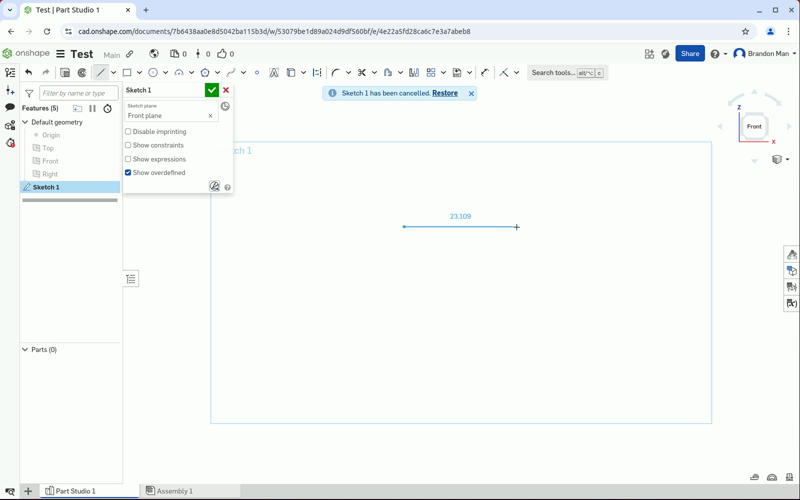
key_up(shift)
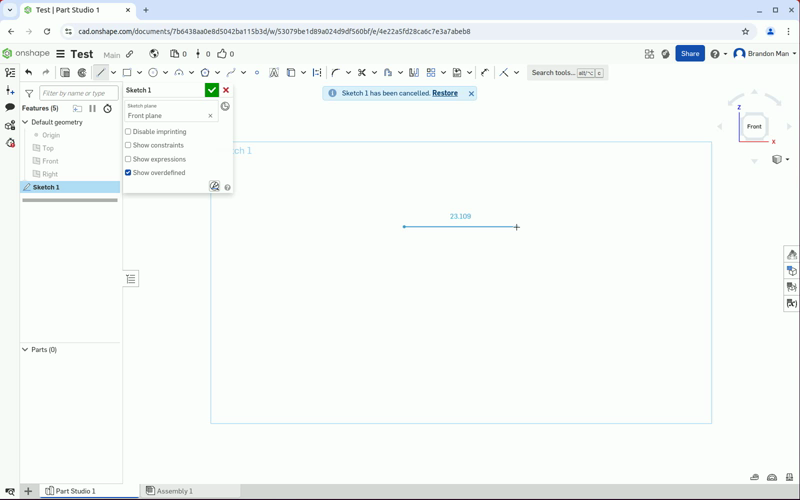
key_down(shift)
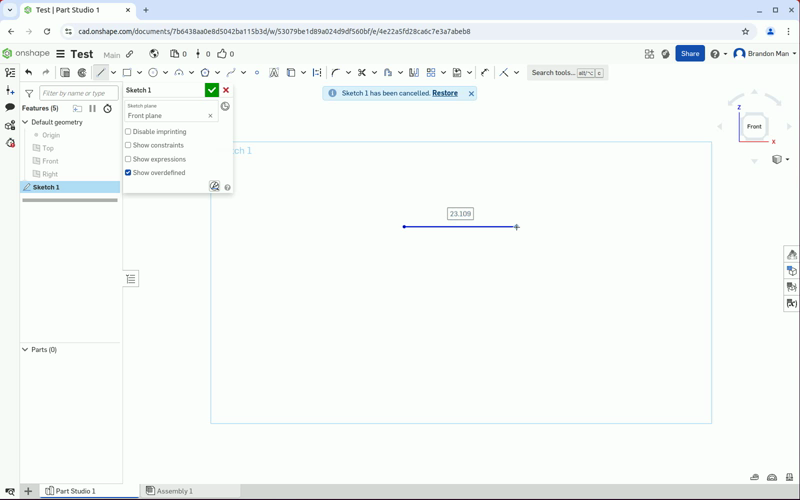
mouse_move(546, 226)
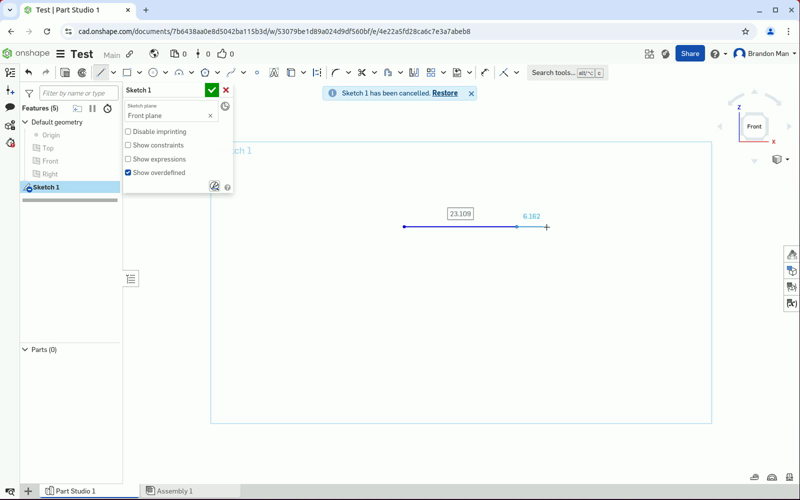
mouse_move(516, 169)
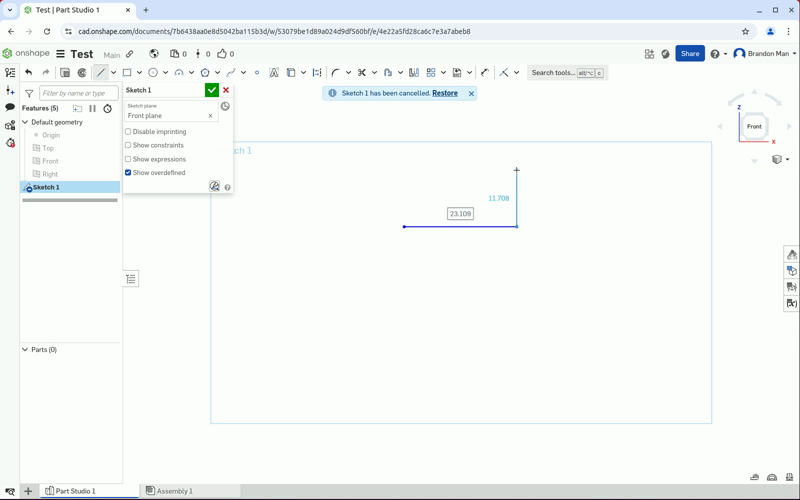
click(516, 169)
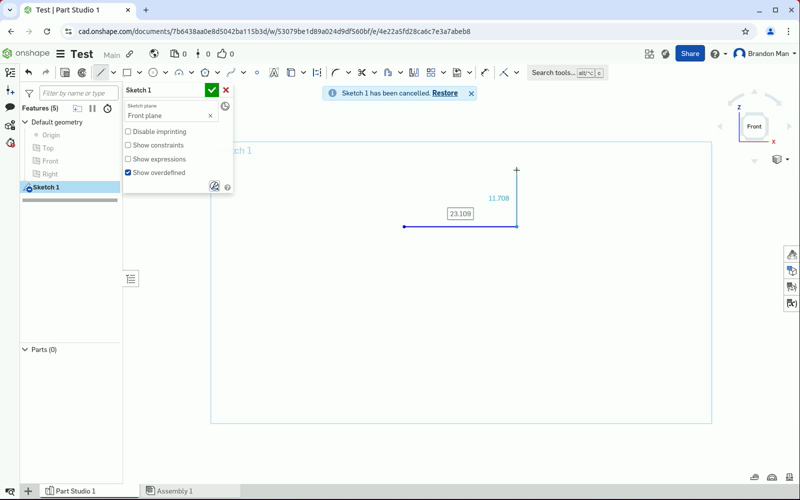
key_up(shift)
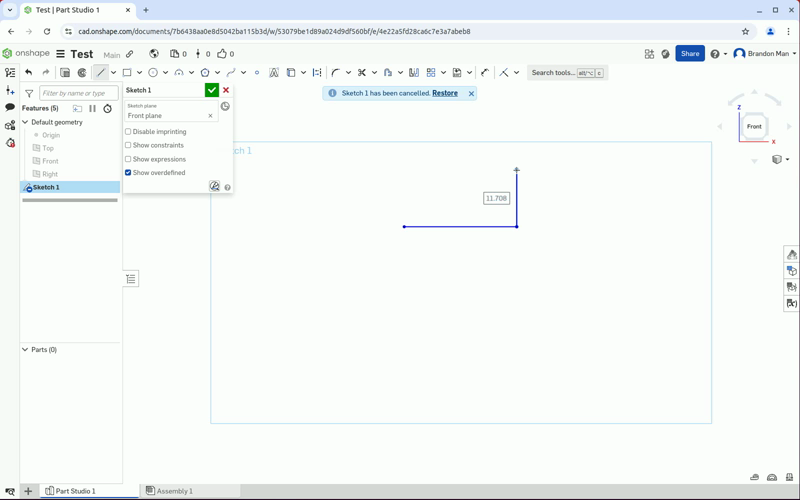
key_down(shift)
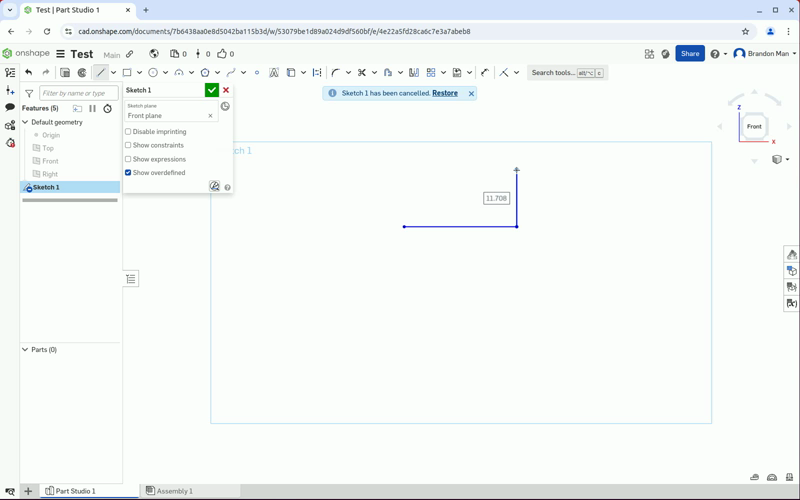
mouse_move(546, 169)
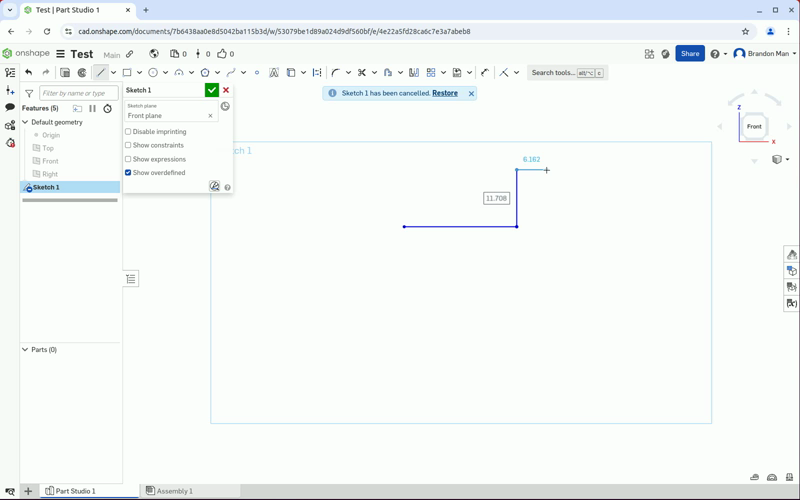
mouse_move(461, 169)
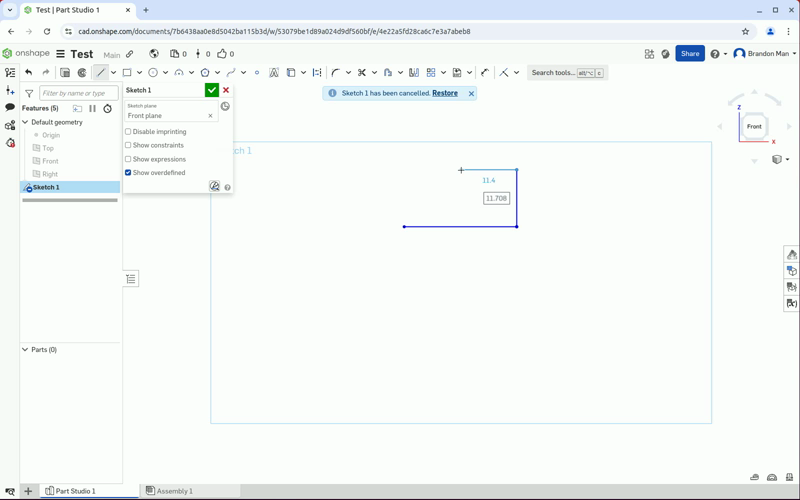
click(461, 169)
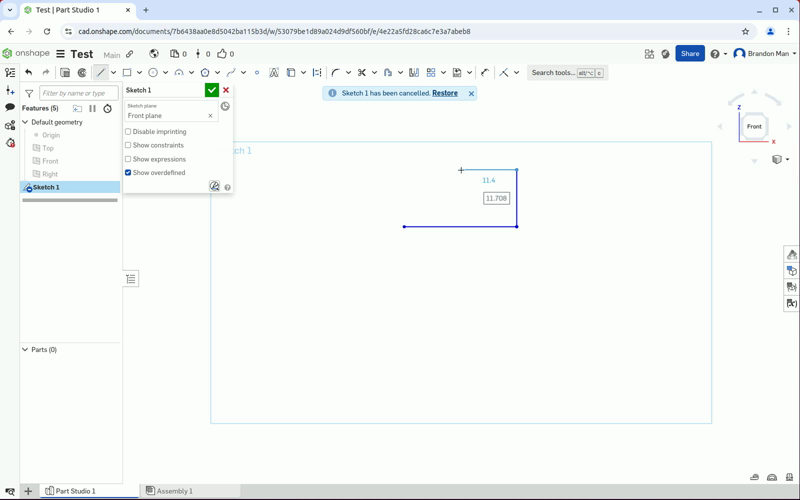
key_up(shift)
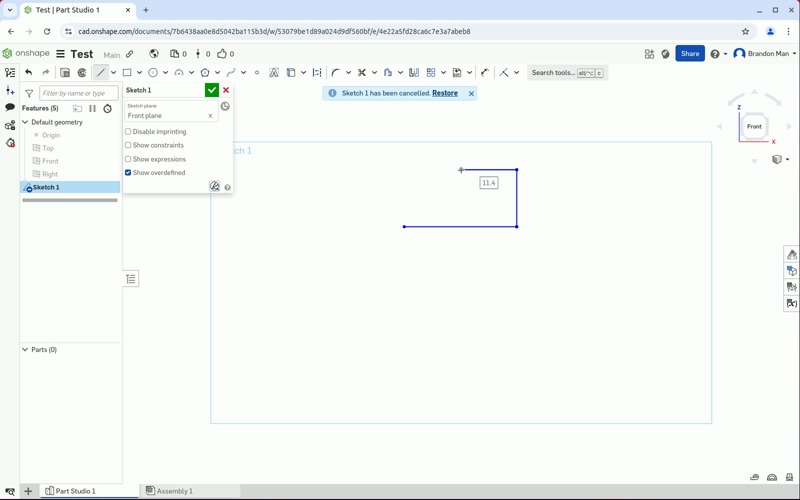
key_down(shift)
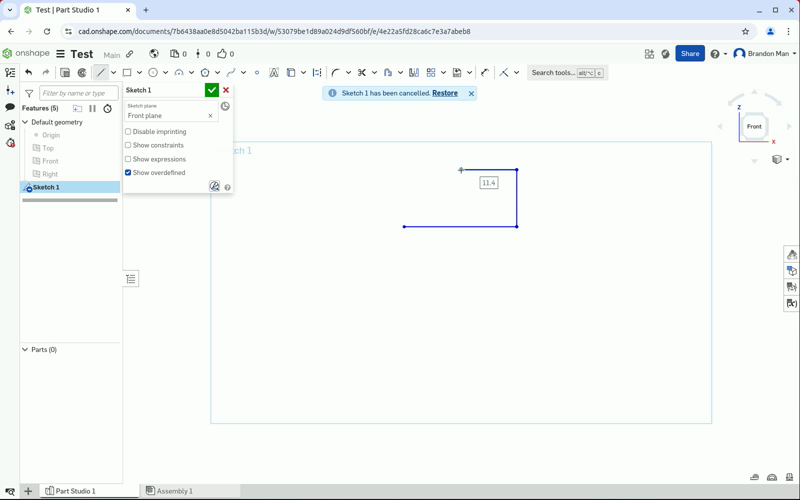
mouse_move(491, 169)
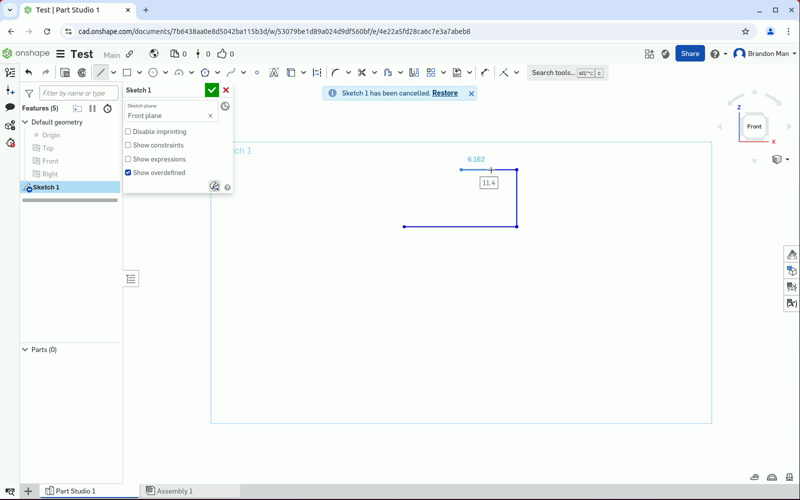
mouse_move(404, 169)
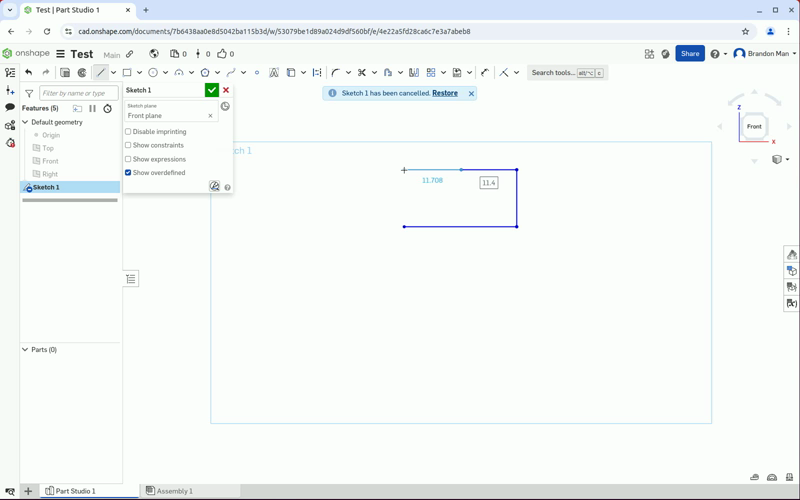
click(404, 169)
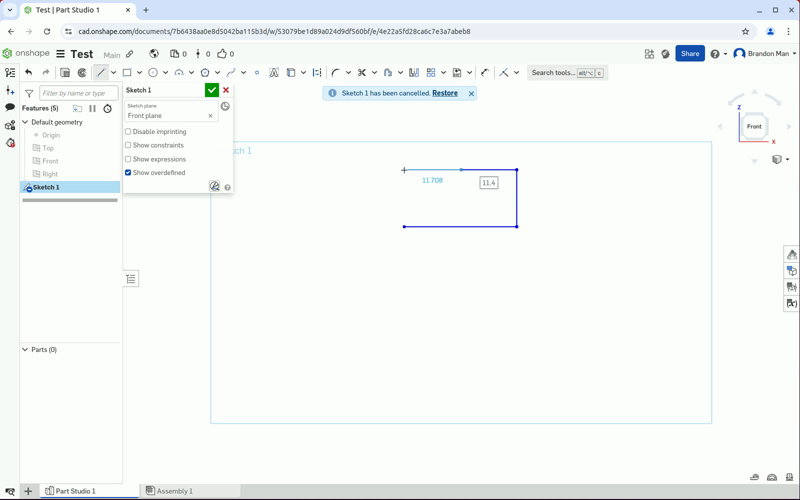
key_up(shift)
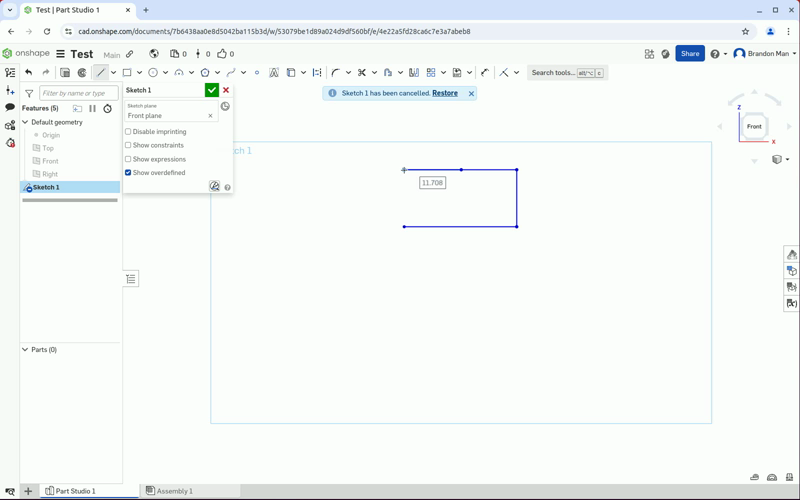
mouse_move(434, 169)
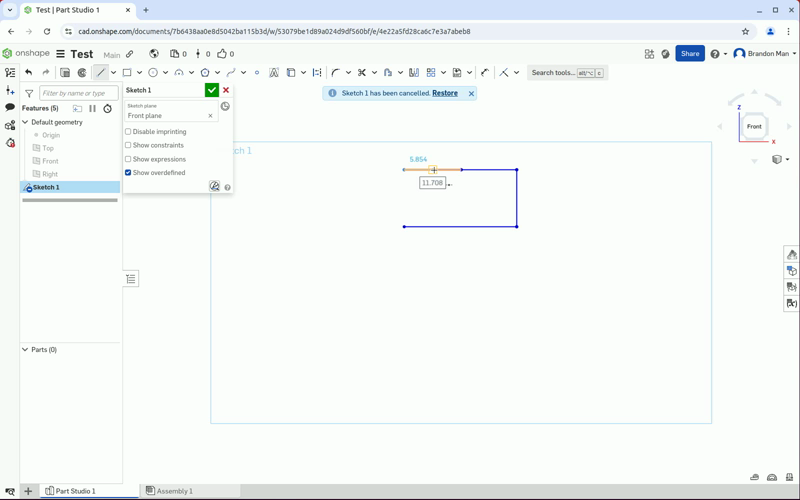
key_down(shift)
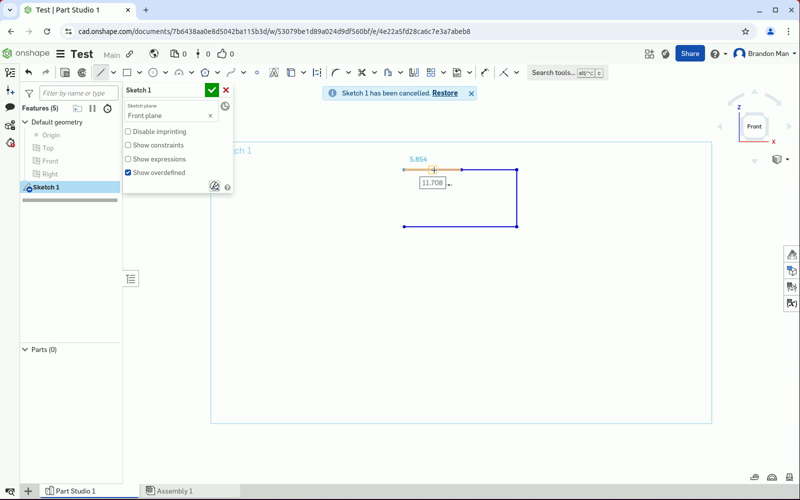
mouse_move(404, 226)
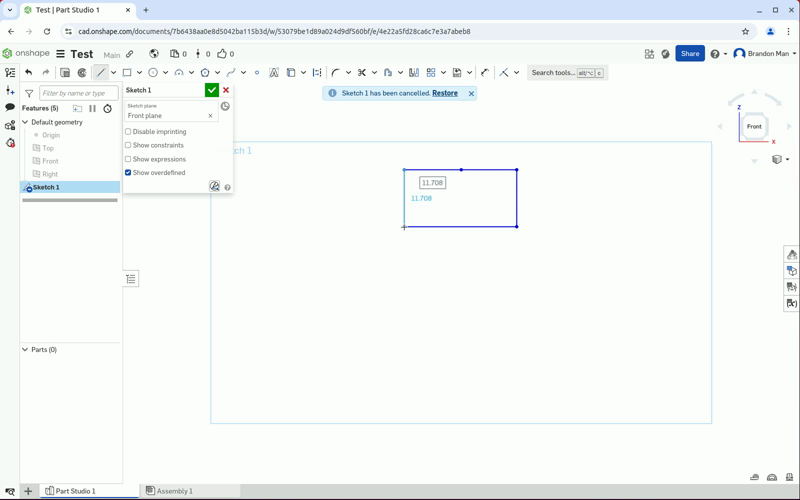
key_up(shift)
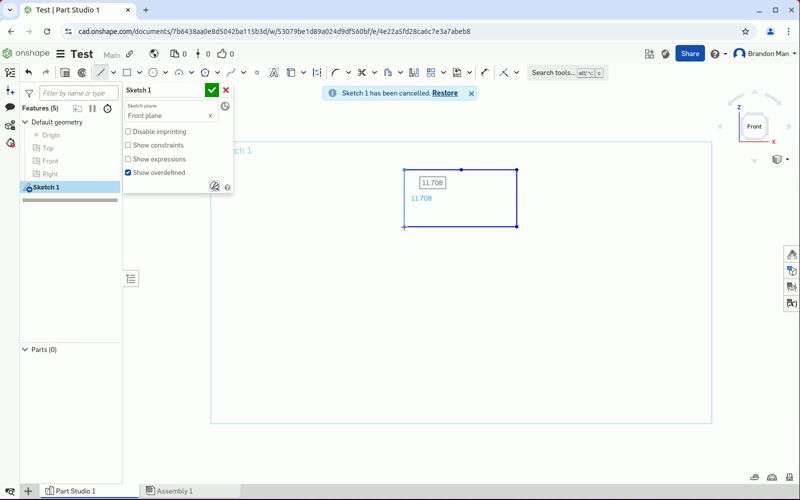
click(404, 226)
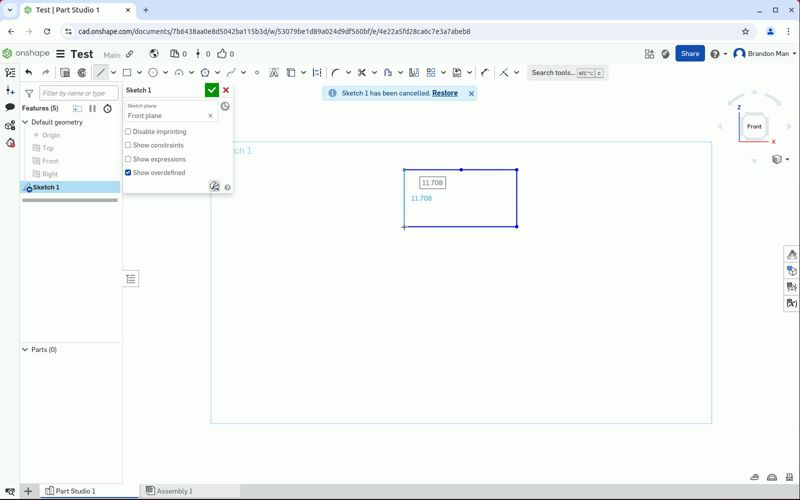
key(esc)
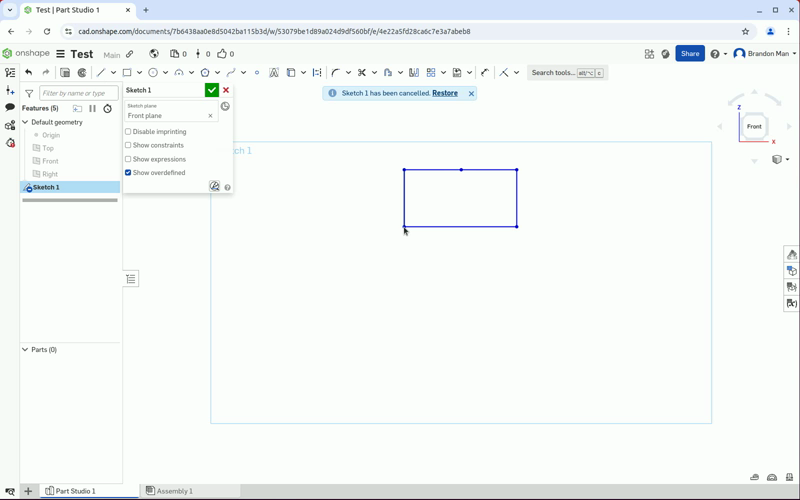
mouse_move(457, 189)
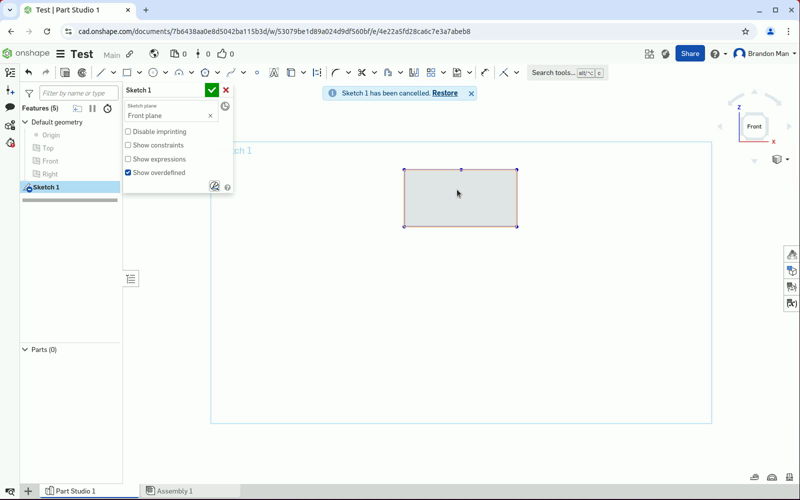
click(457, 189)
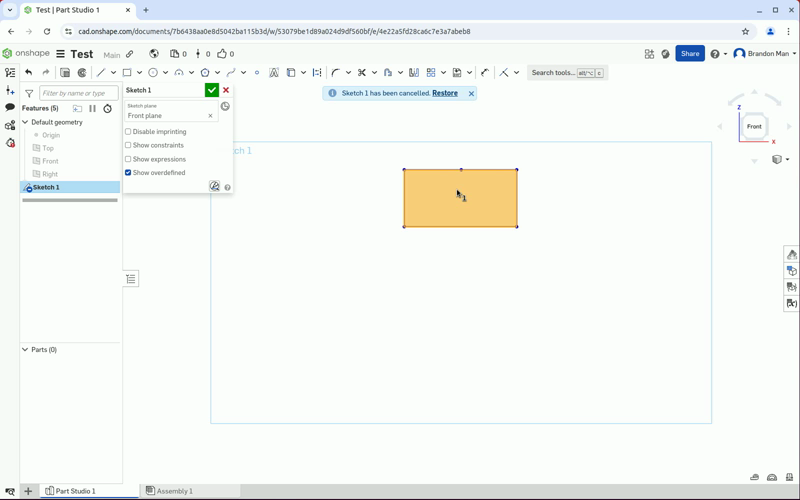
mouse_move(73, 352)
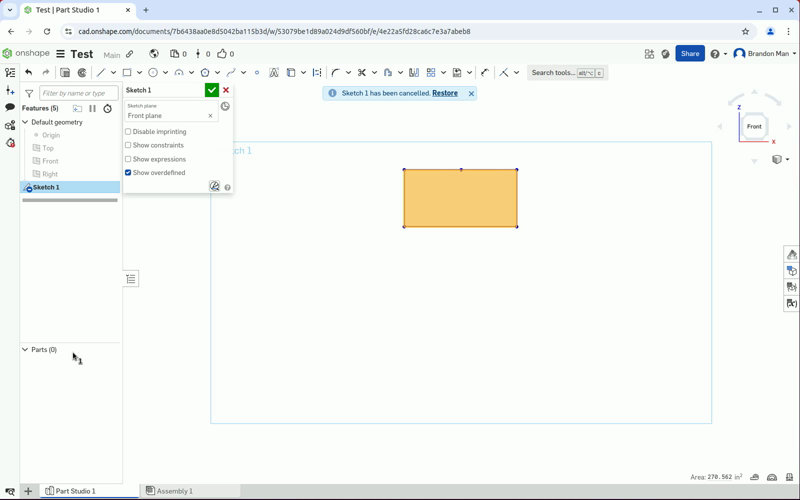
key(shift+y)
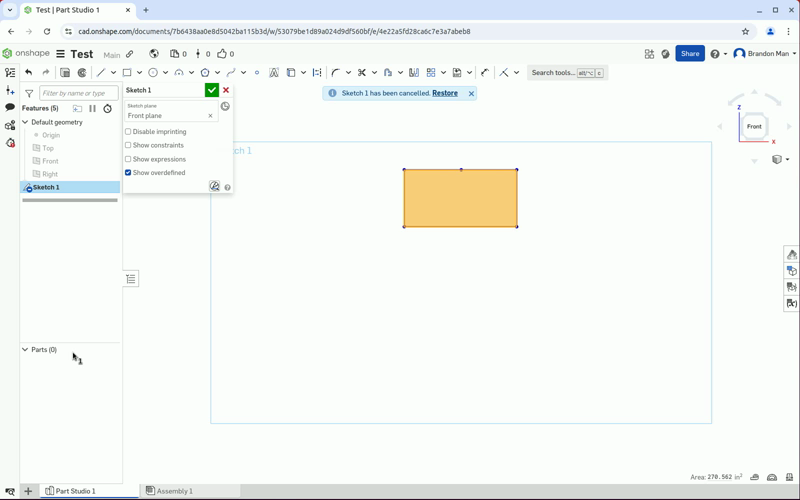
key(shift+e)
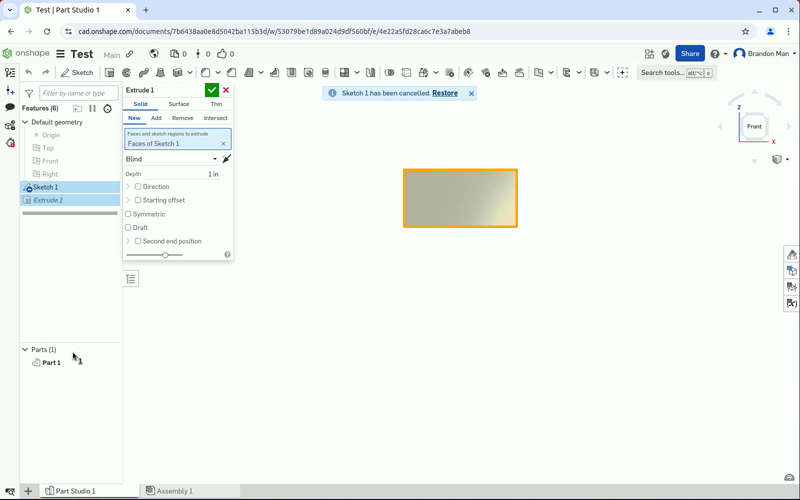
mouse_move(143, 106)
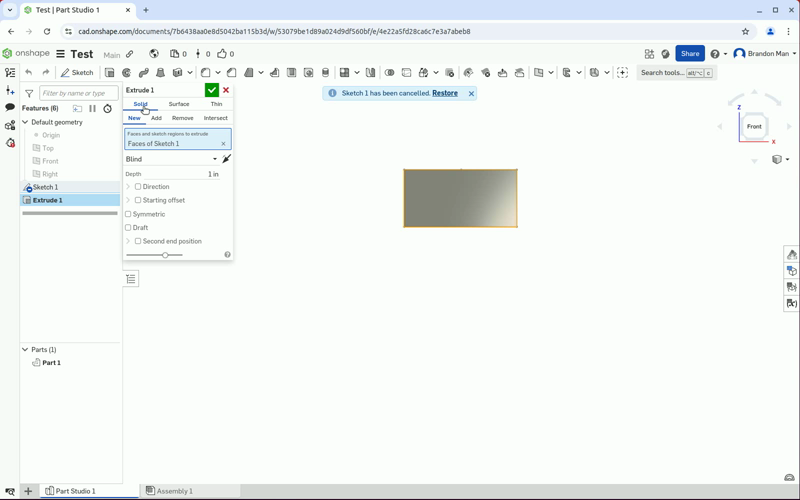
click(143, 106)
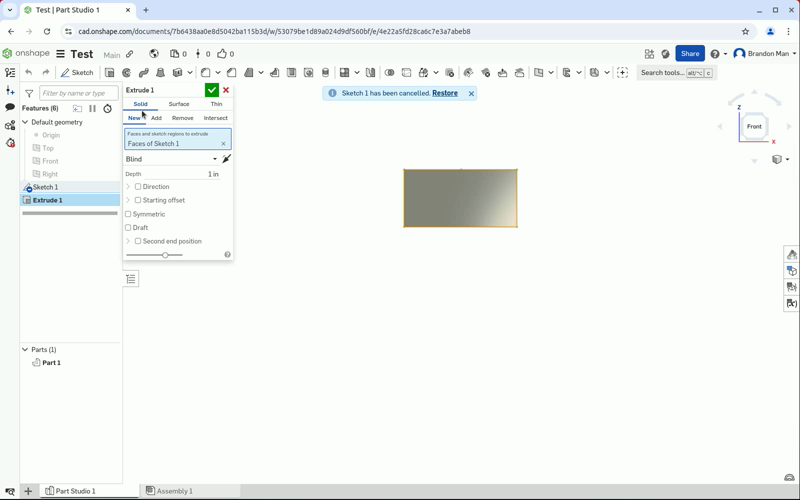
mouse_move(137, 120)
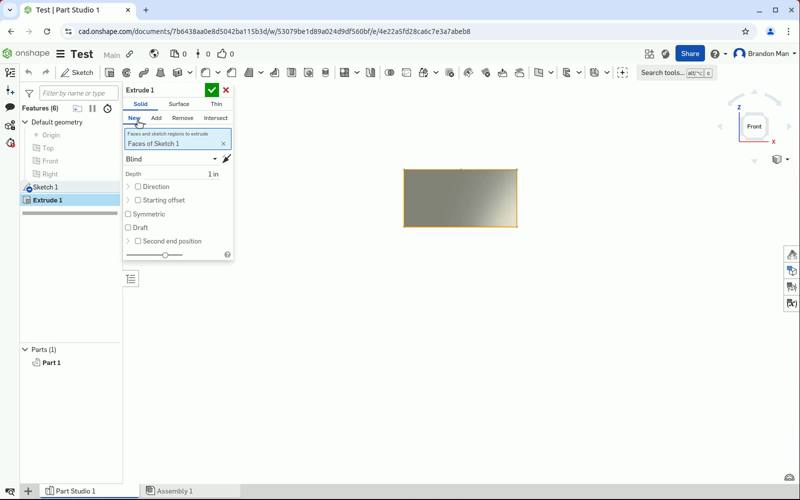
click(137, 120)
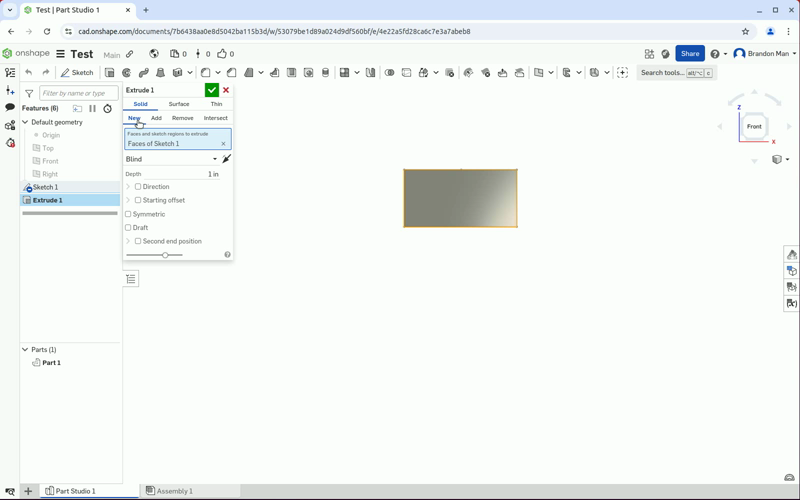
key(tab, 4)
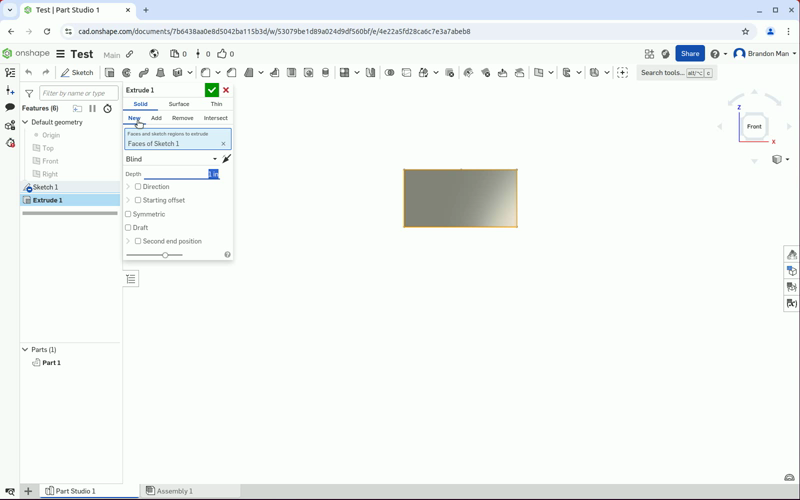
text(2.408)
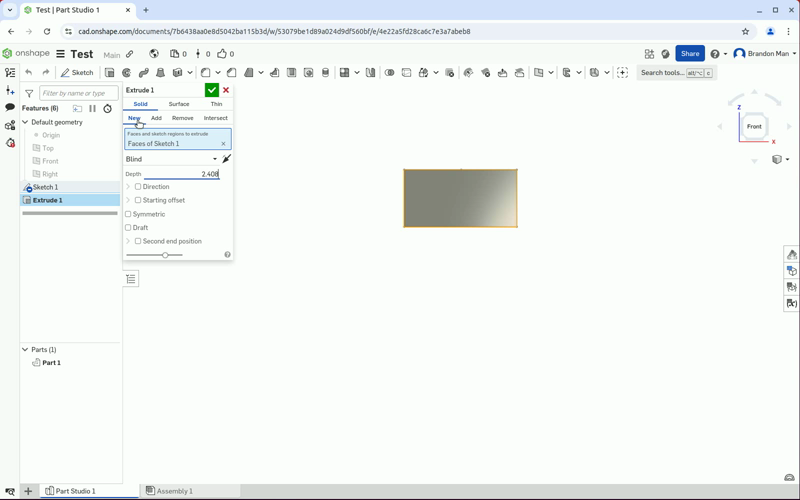
key(tab, 3)
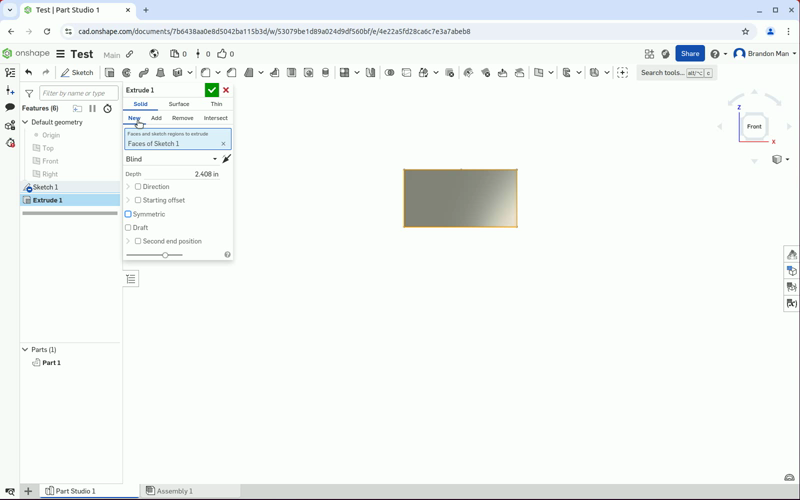
key(space)
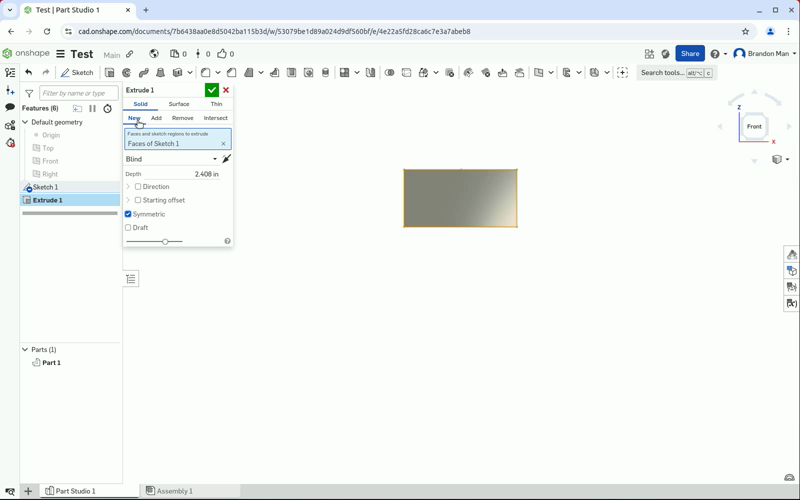
key(enter)
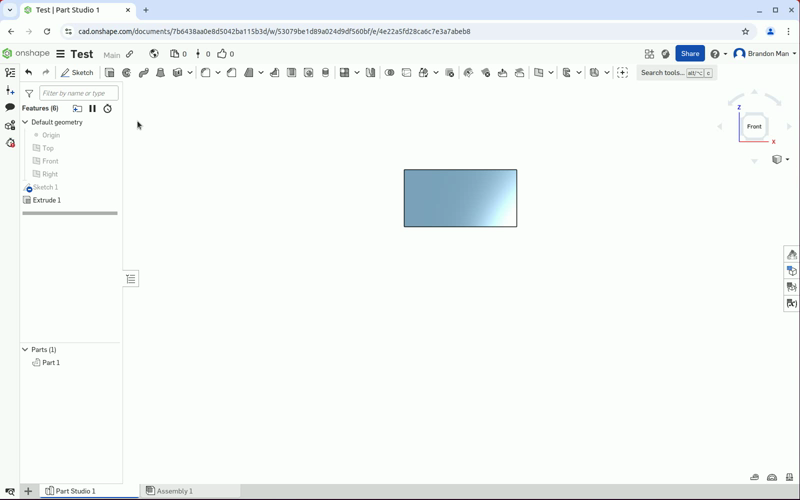
key(shift+h)
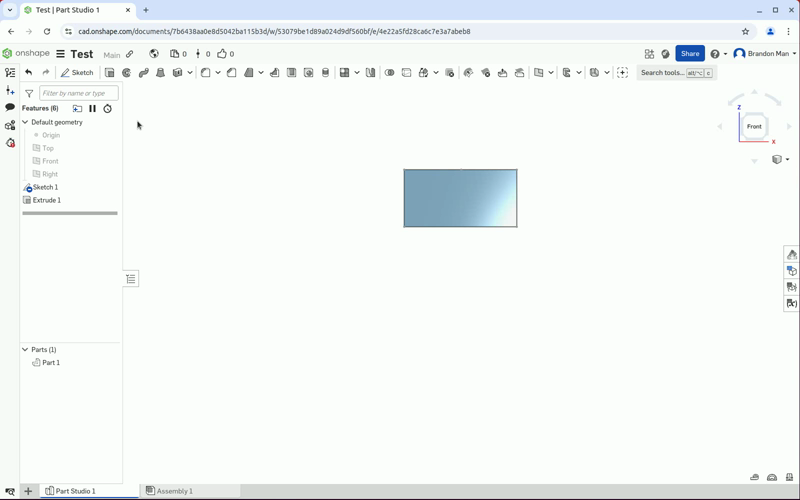
key(shift+h)
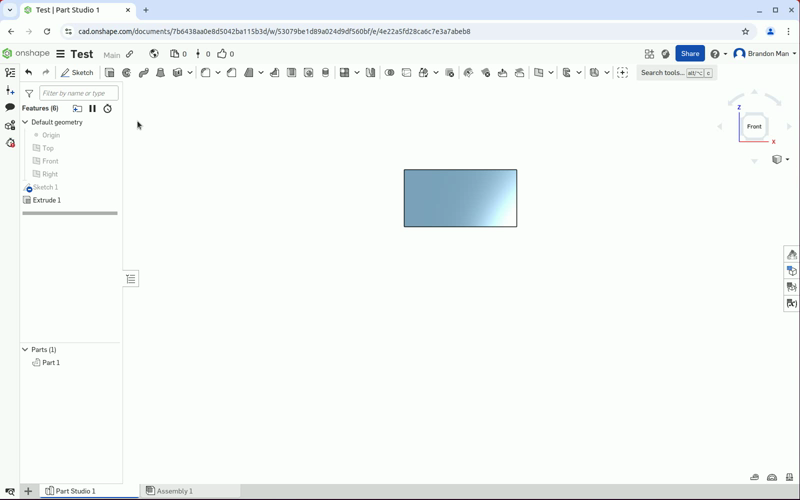
mouse_move(73, 189)
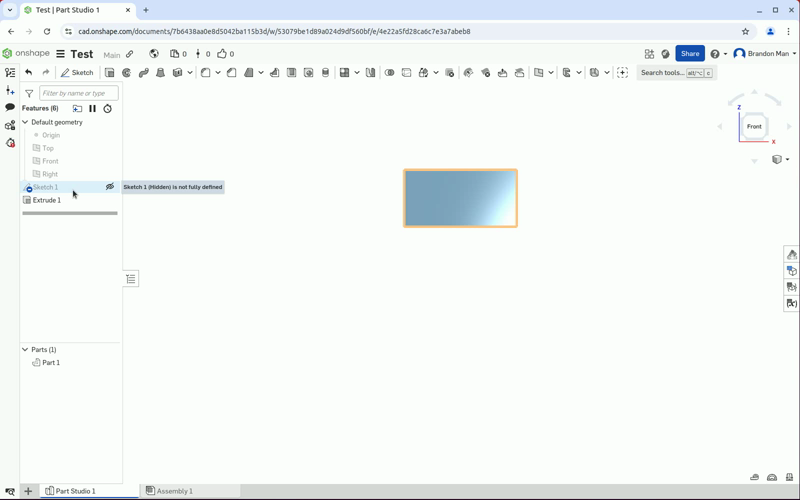
click(73, 189)
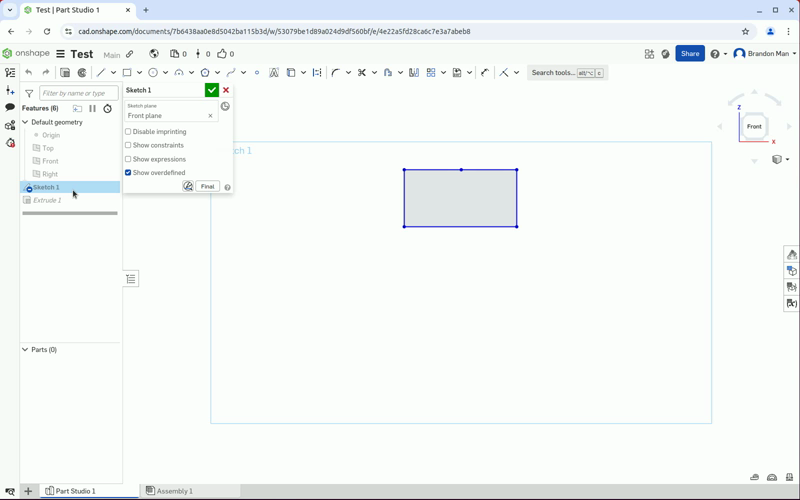
mouse_move(229, 92)
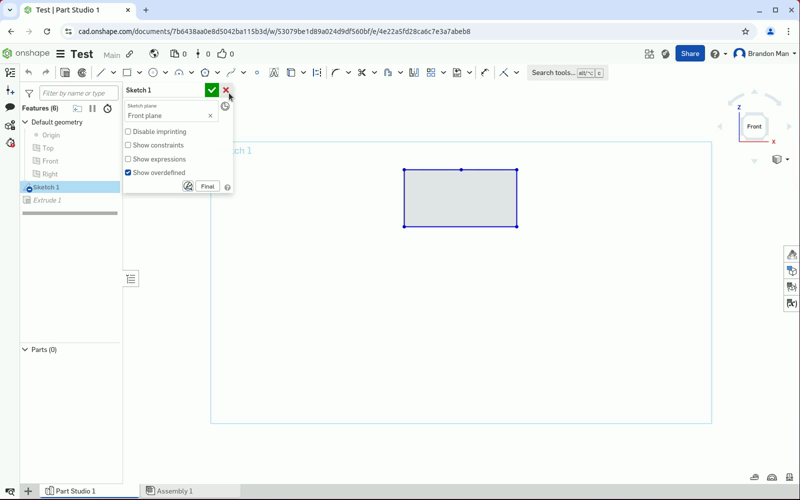
click(229, 92)
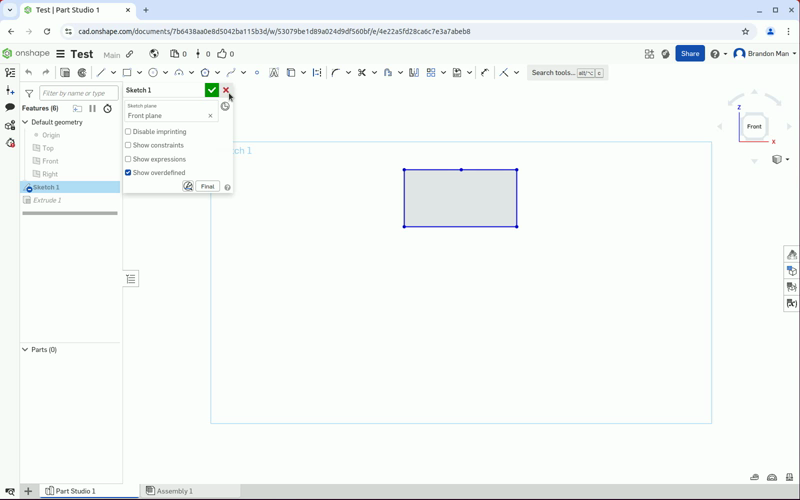
key(shift+s)
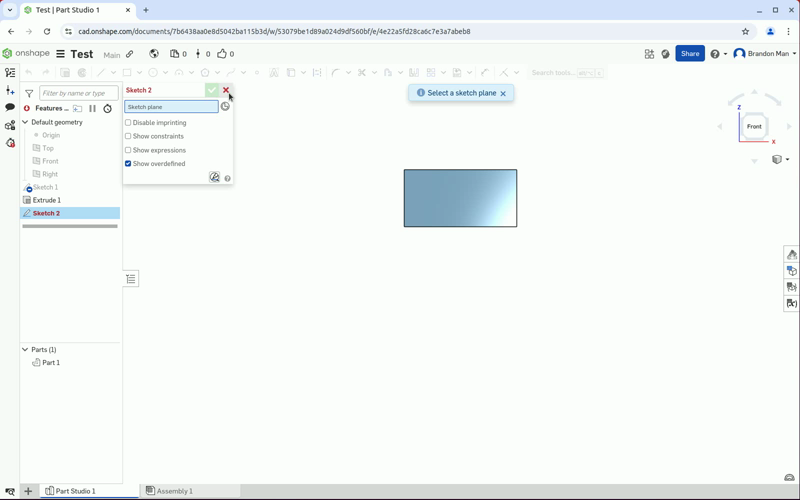
mouse_move(73, 163)
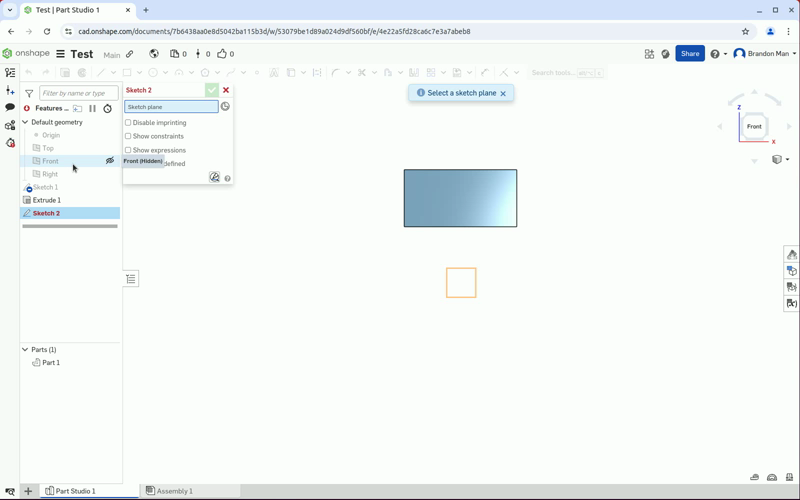
click(73, 163)
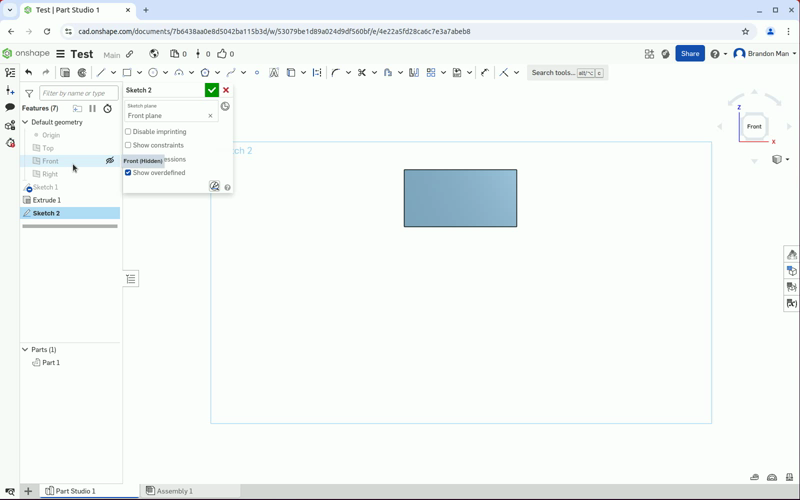
mouse_move(73, 352)
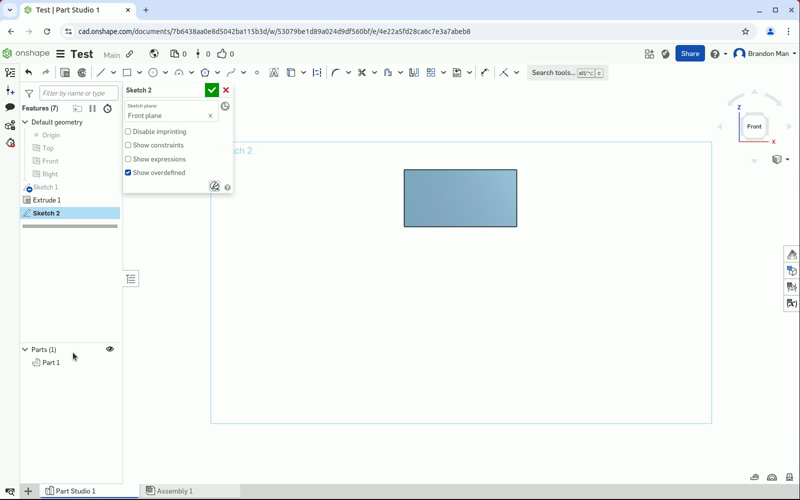
key(y)
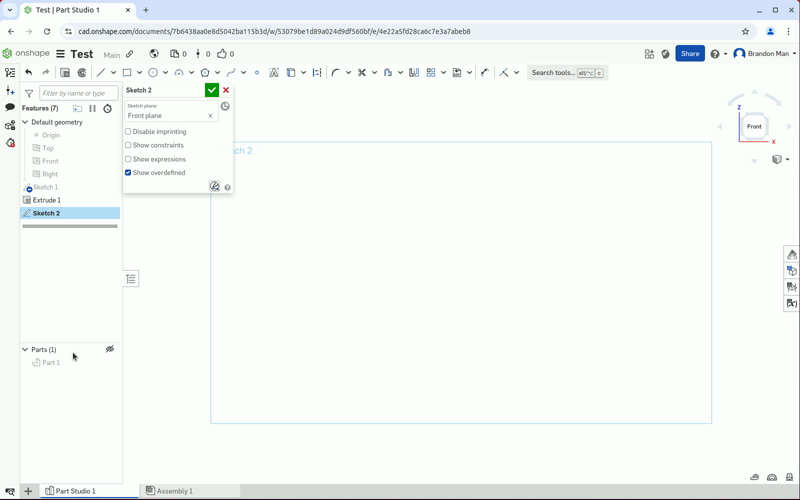
key(l)
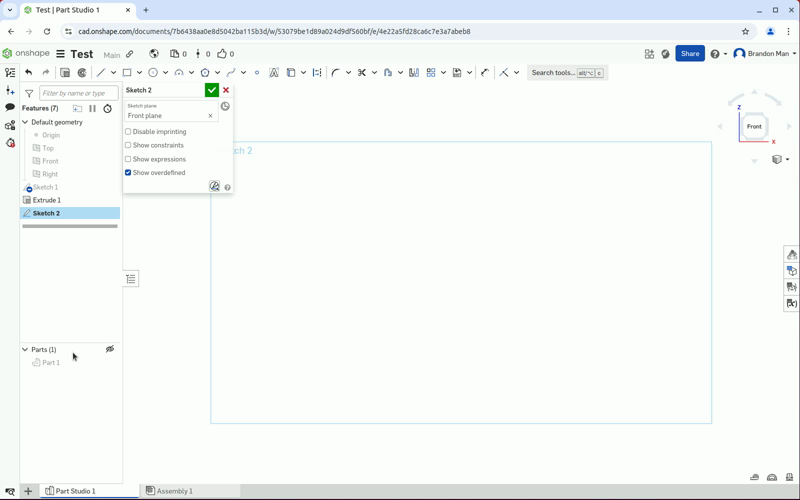
key_down(shift)
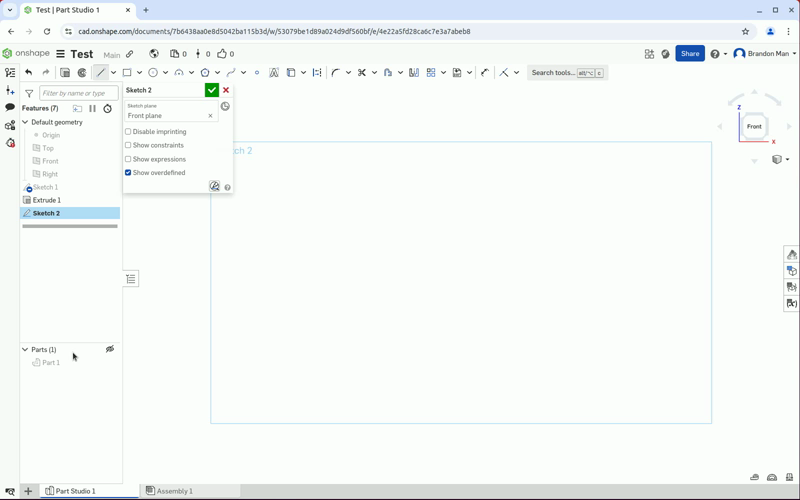
mouse_move(348, 339)
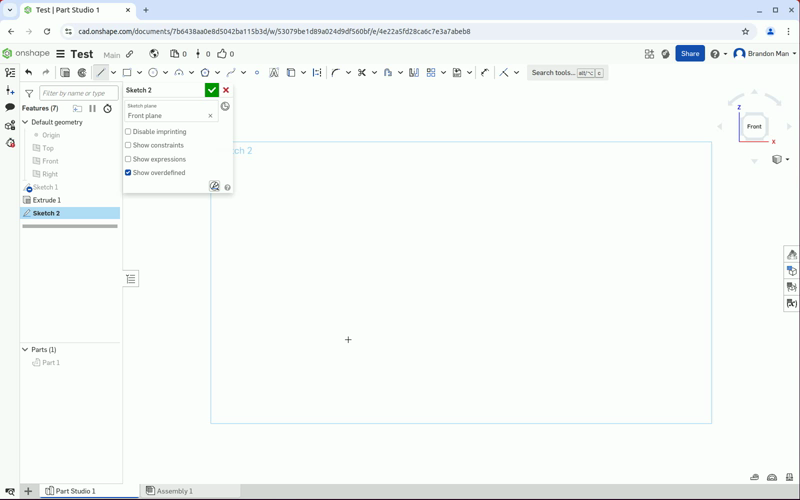
click(348, 339)
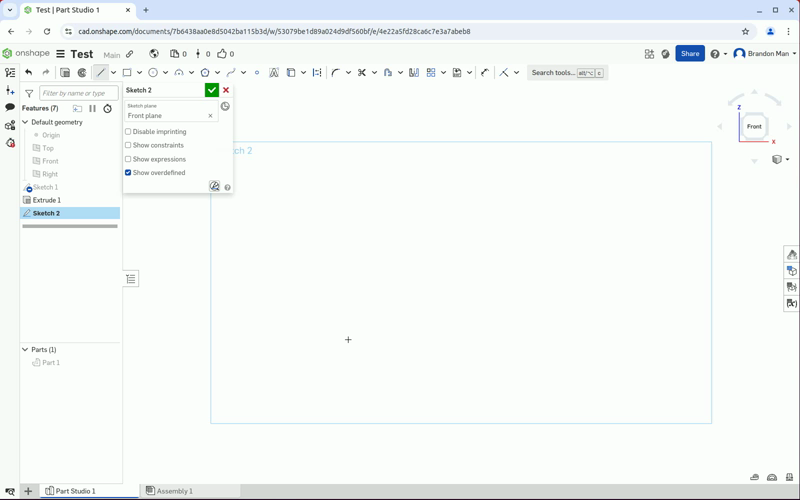
key_up(shift)
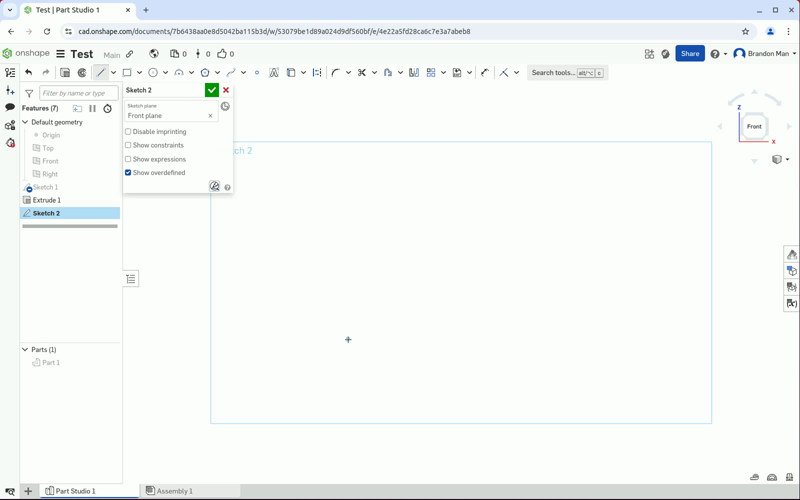
key_down(shift)
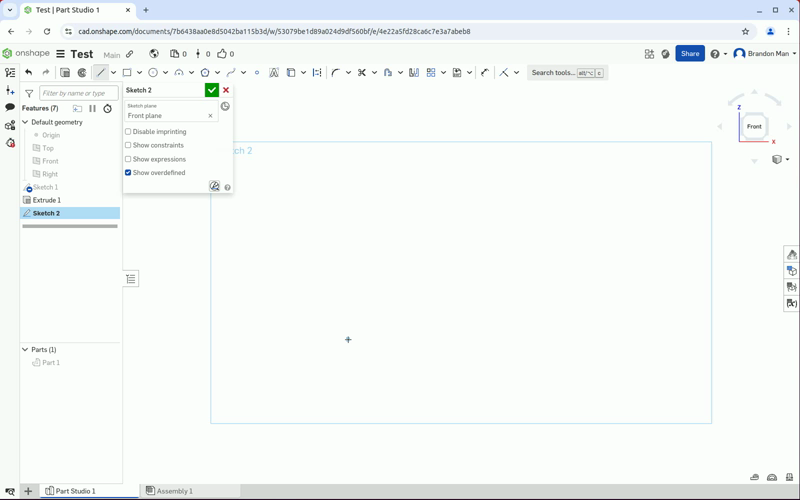
mouse_move(378, 339)
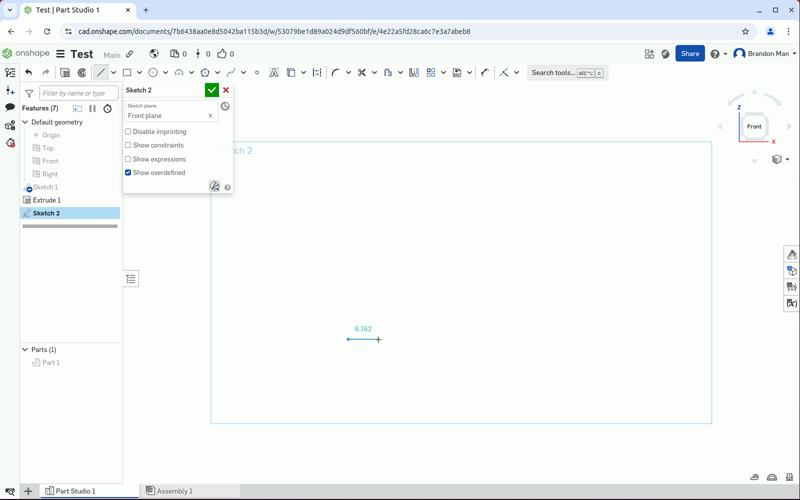
mouse_move(404, 339)
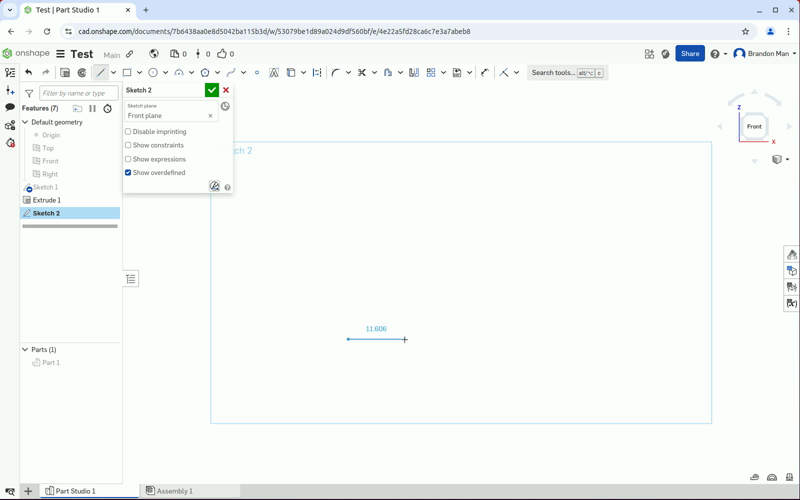
click(404, 339)
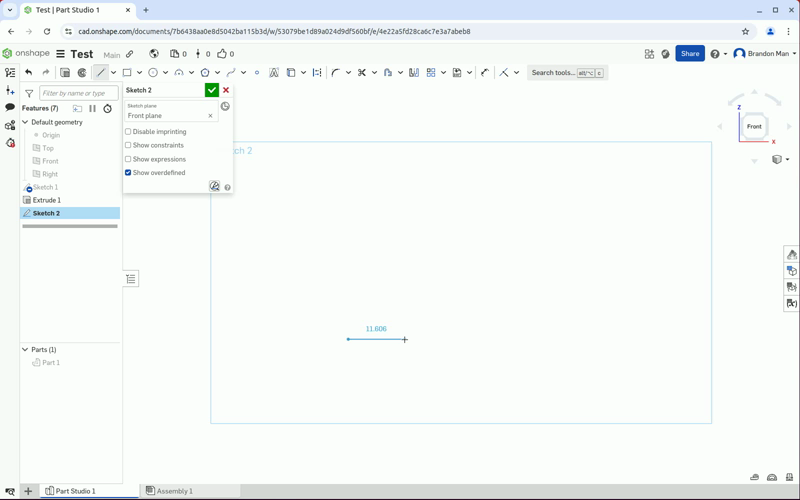
key_up(shift)
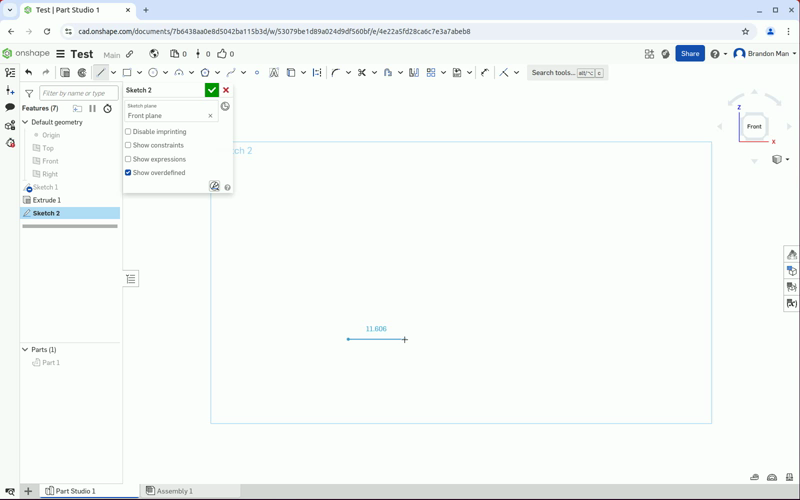
key_down(shift)
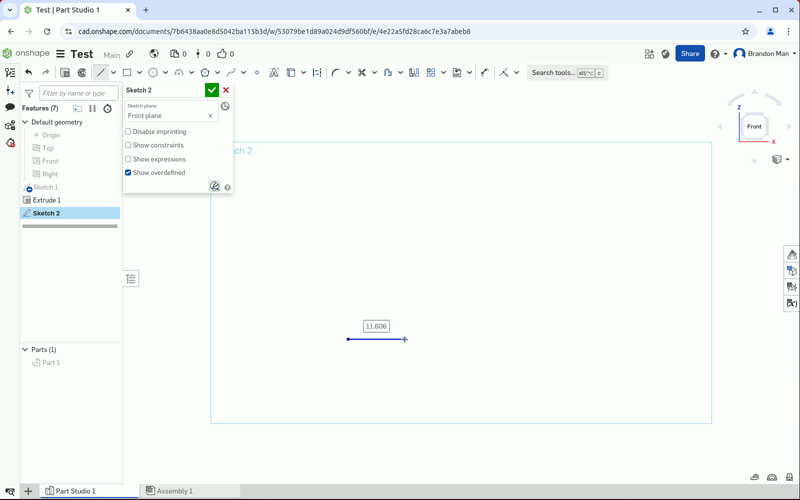
mouse_move(404, 226)
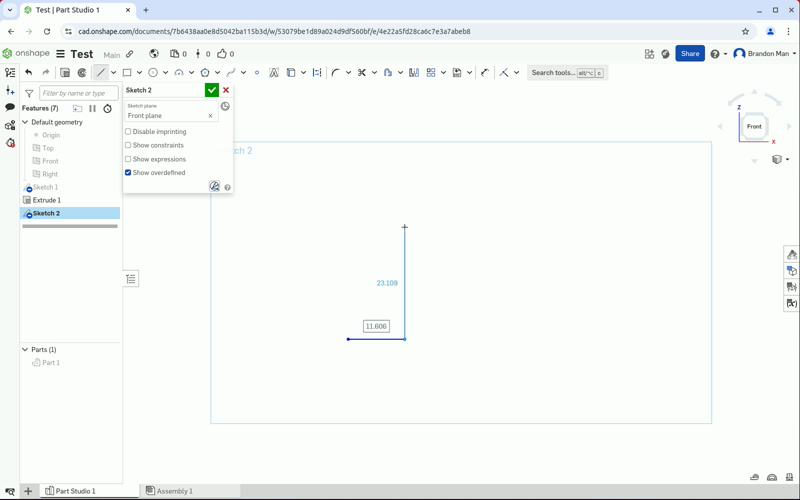
click(404, 226)
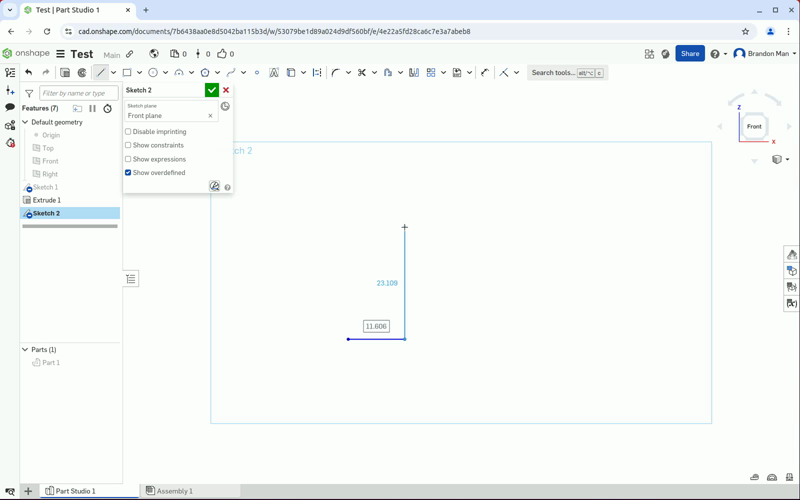
key_up(shift)
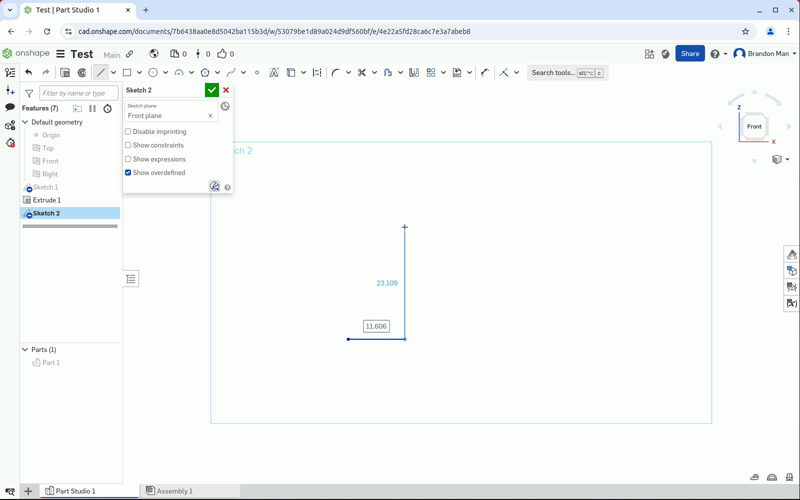
key_down(shift)
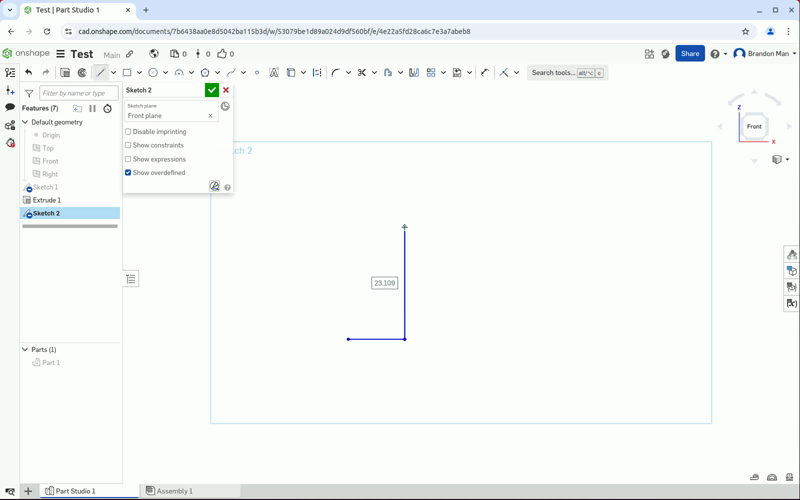
mouse_move(434, 226)
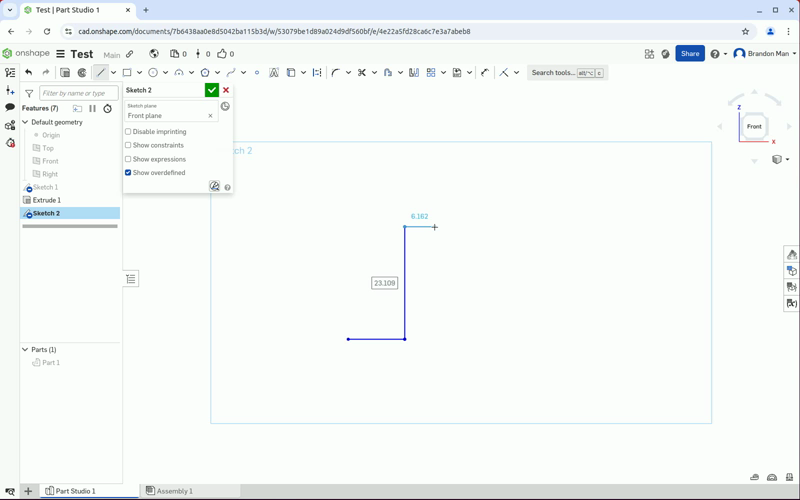
mouse_move(348, 226)
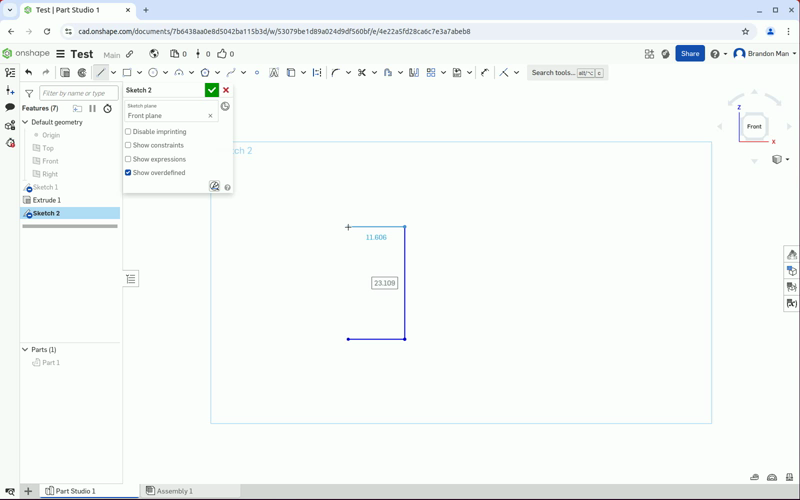
click(348, 226)
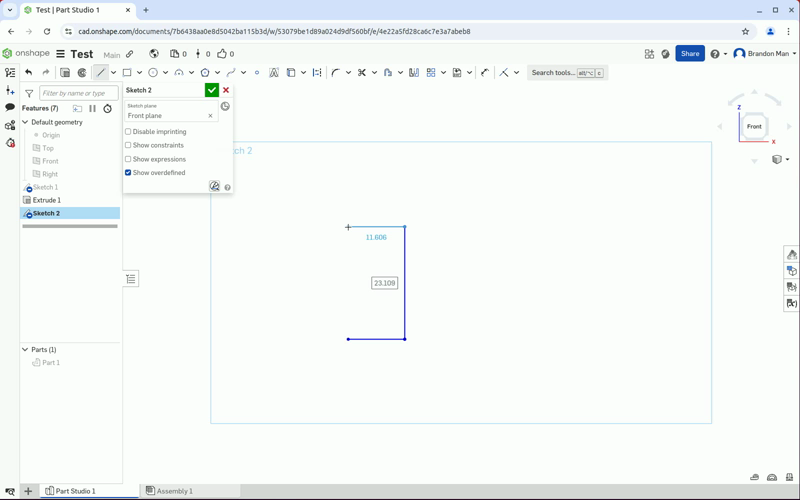
key_up(shift)
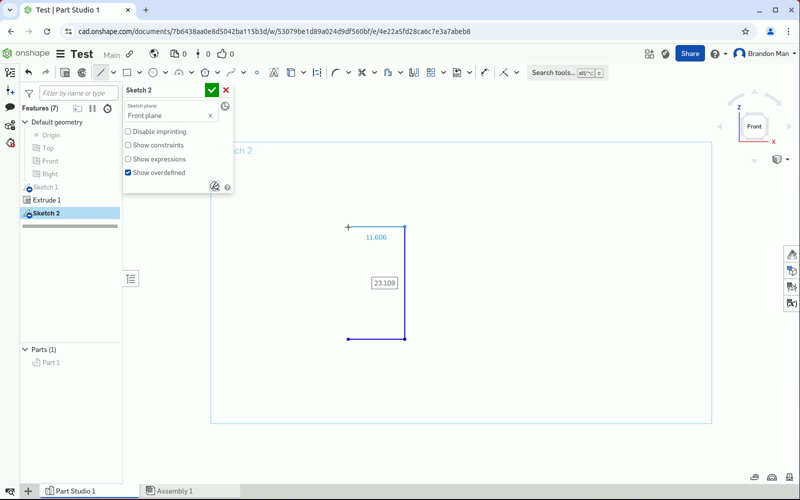
key_down(shift)
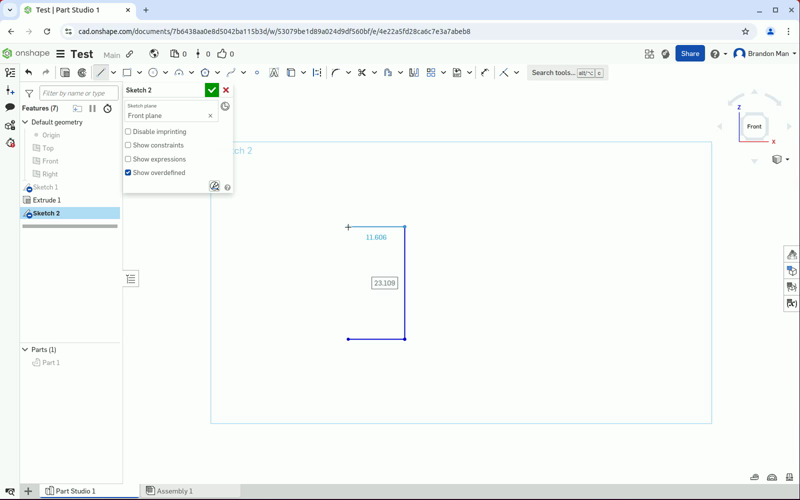
mouse_move(378, 226)
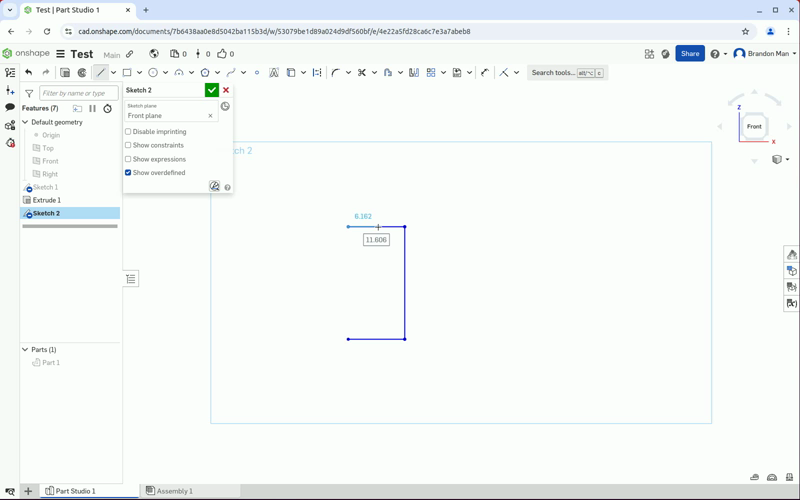
mouse_move(348, 282)
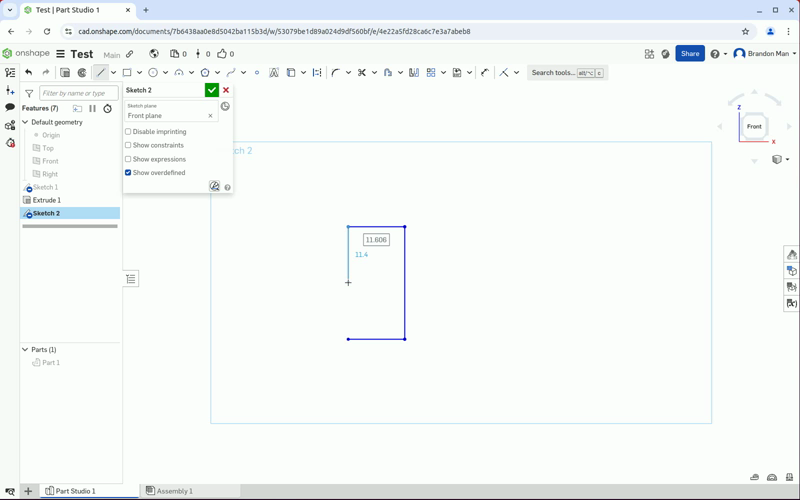
click(348, 282)
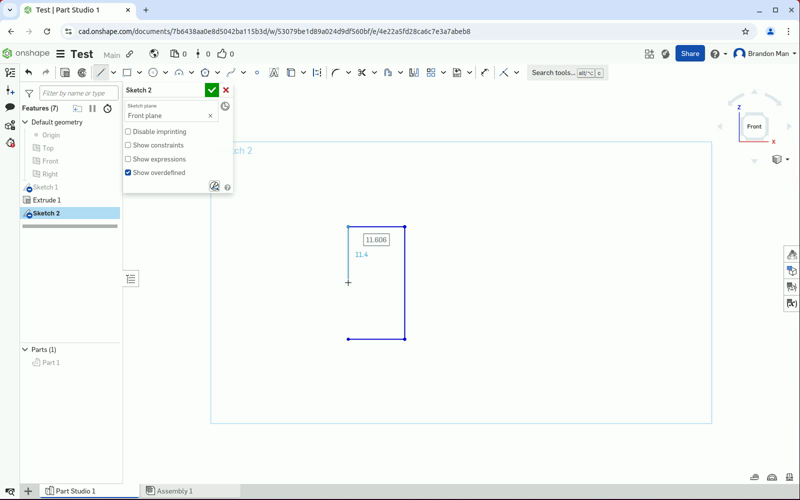
key_up(shift)
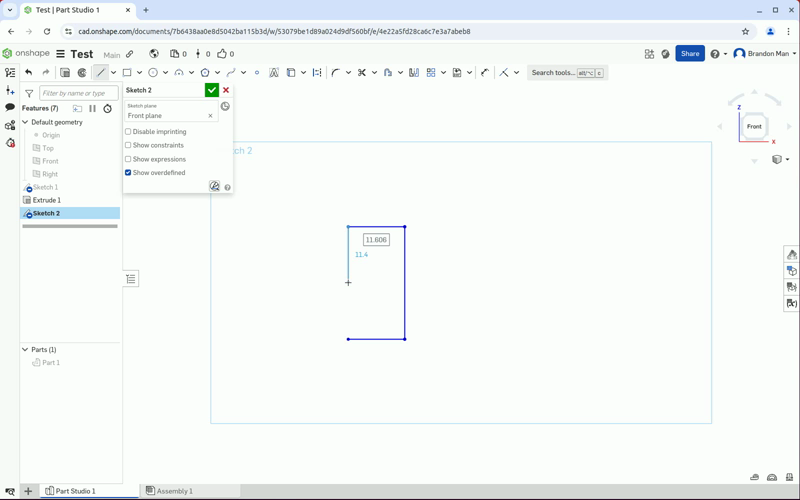
mouse_move(378, 282)
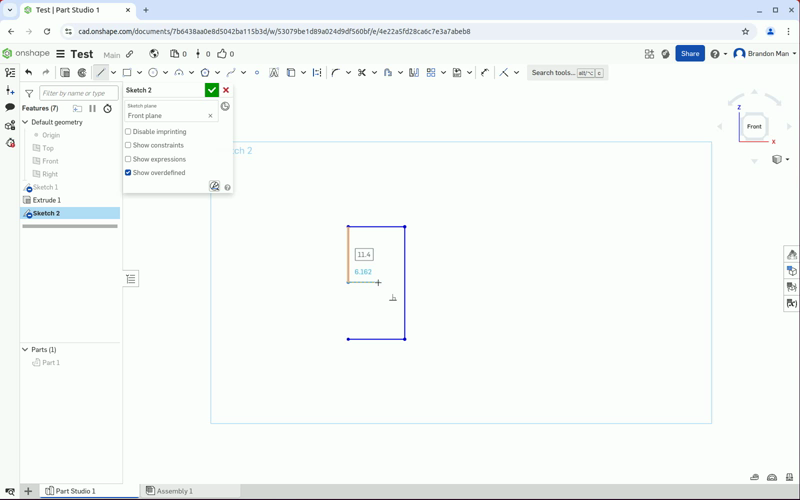
key_down(shift)
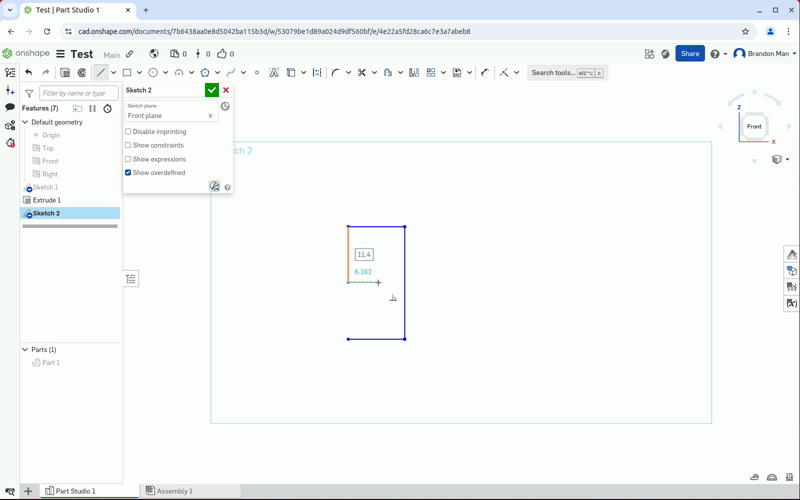
mouse_move(348, 339)
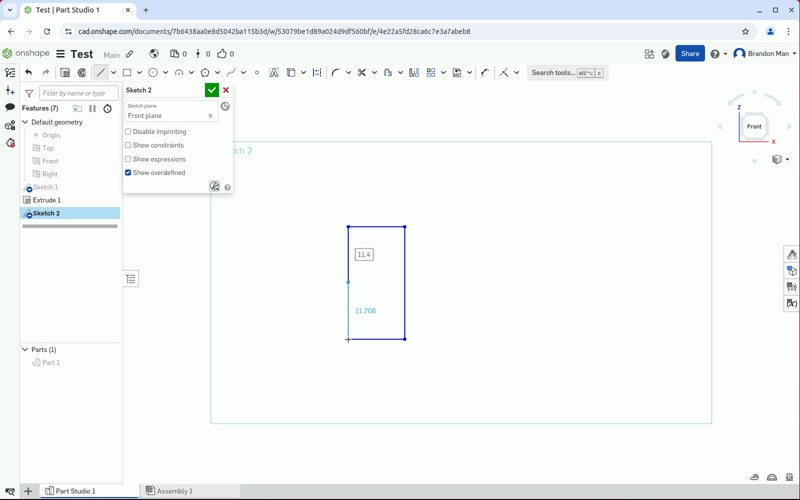
key_up(shift)
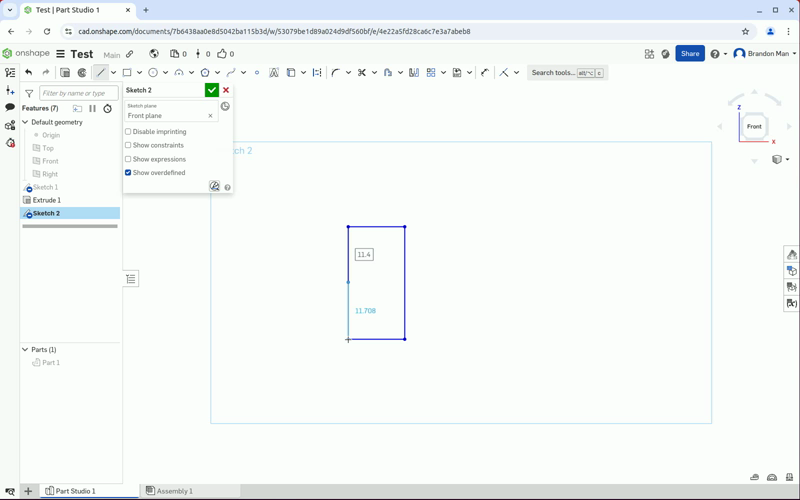
click(348, 339)
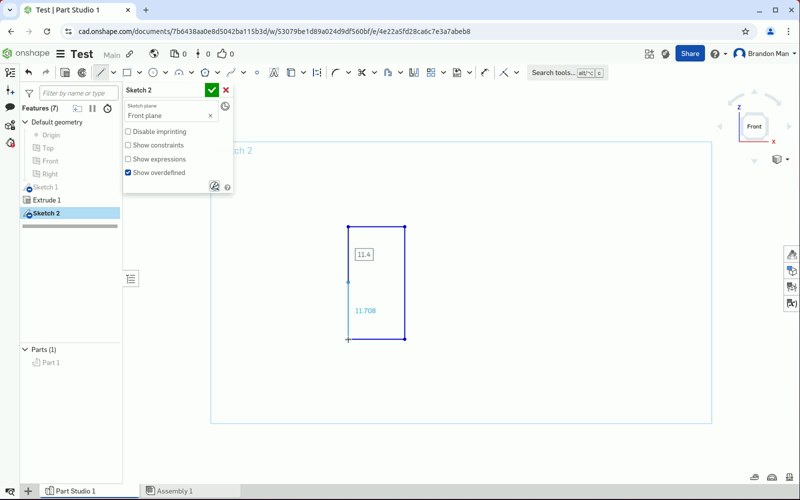
key(esc)
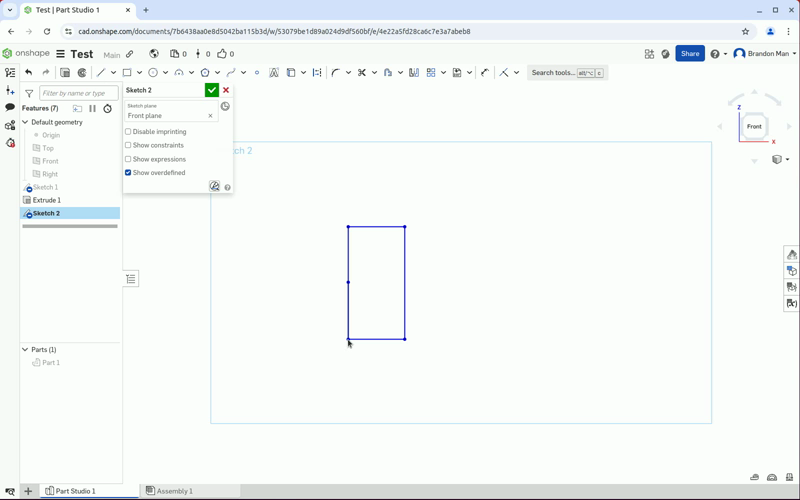
mouse_move(360, 273)
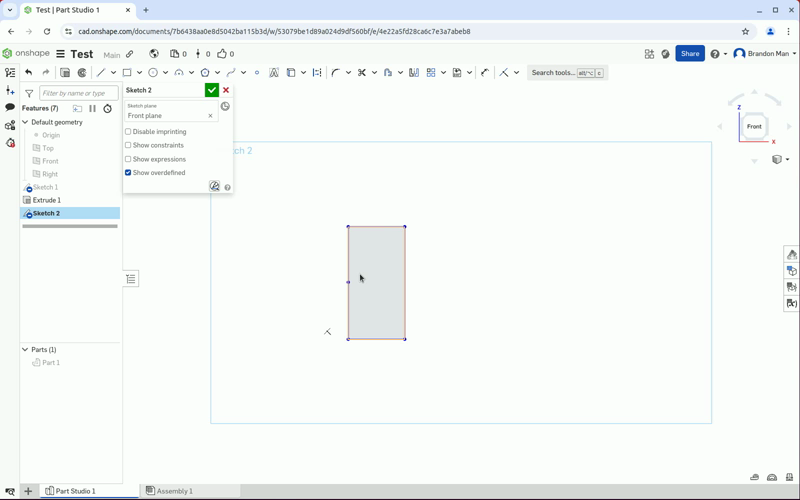
click(360, 273)
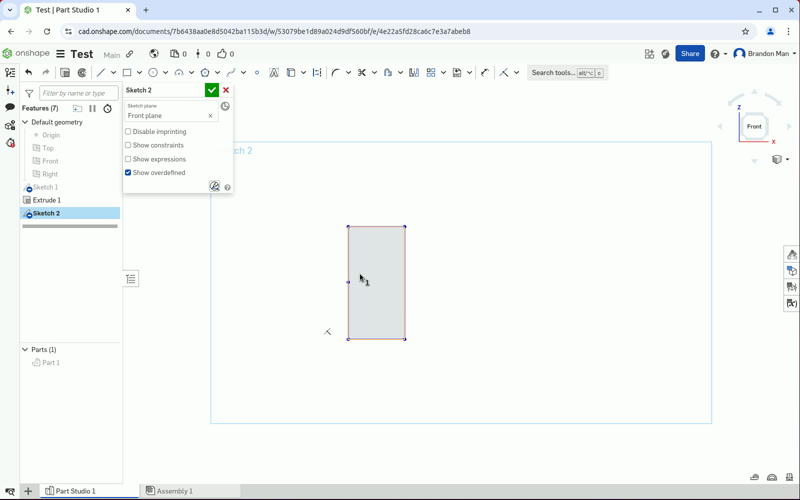
mouse_move(73, 352)
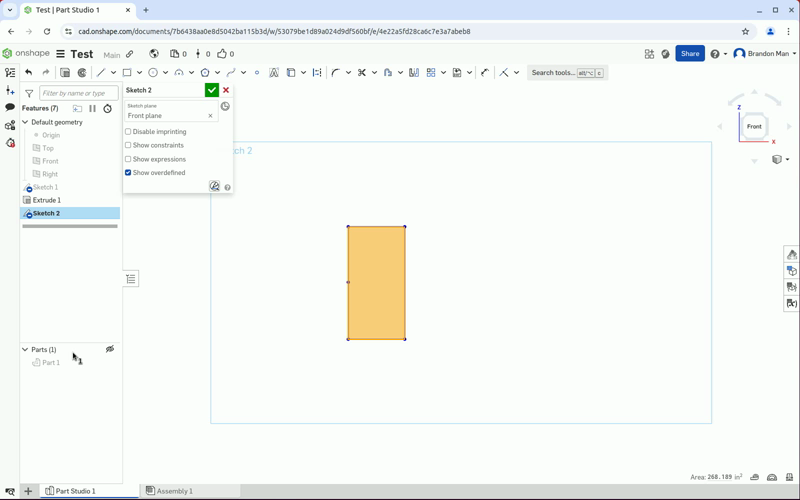
key(shift+y)
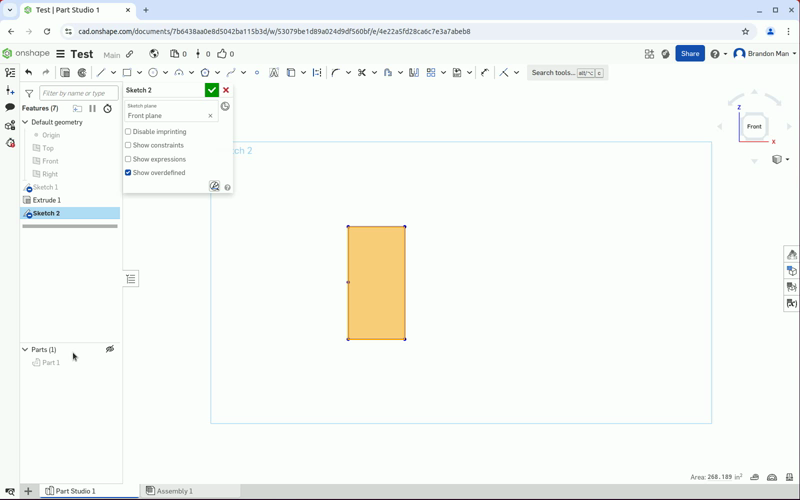
key(shift+e)
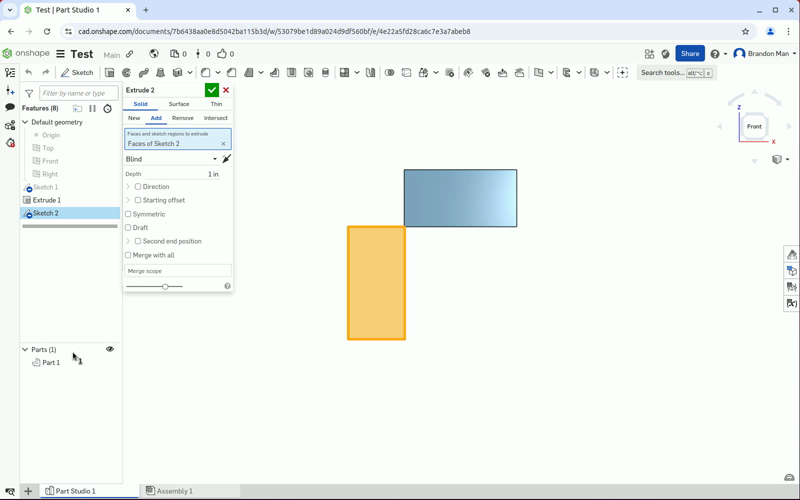
mouse_move(143, 106)
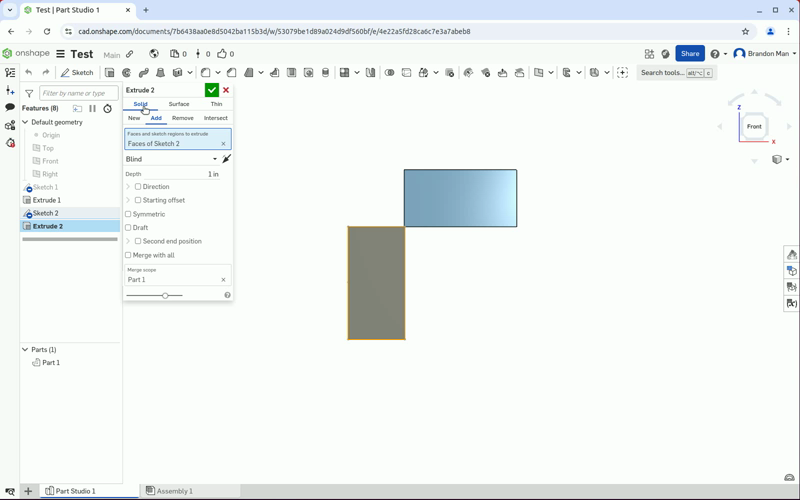
click(143, 106)
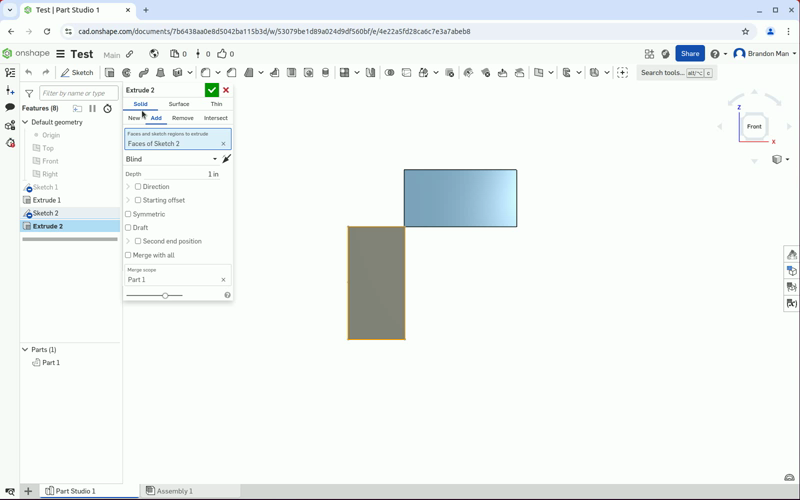
mouse_move(137, 120)
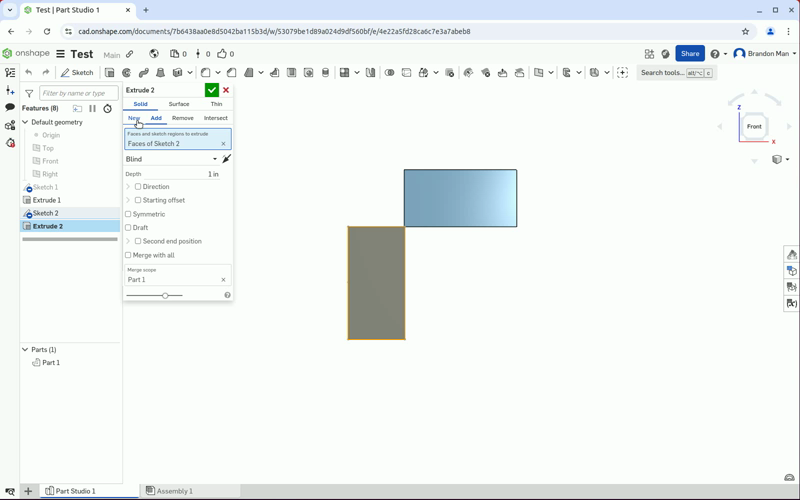
click(137, 120)
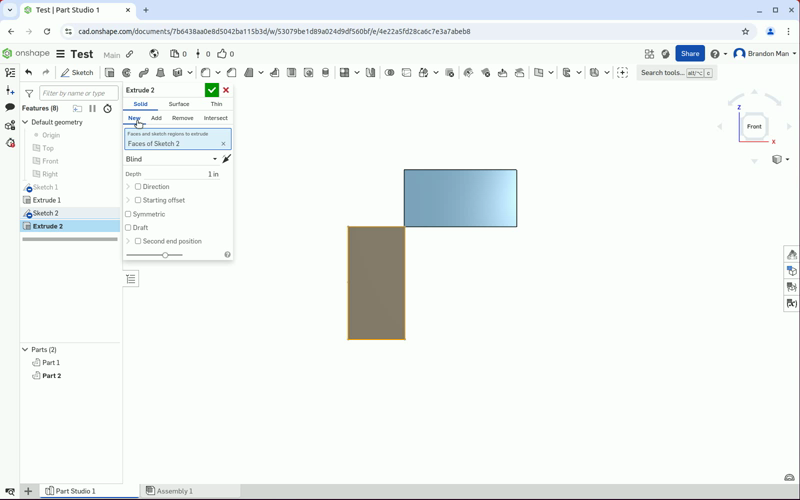
key(tab, 4)
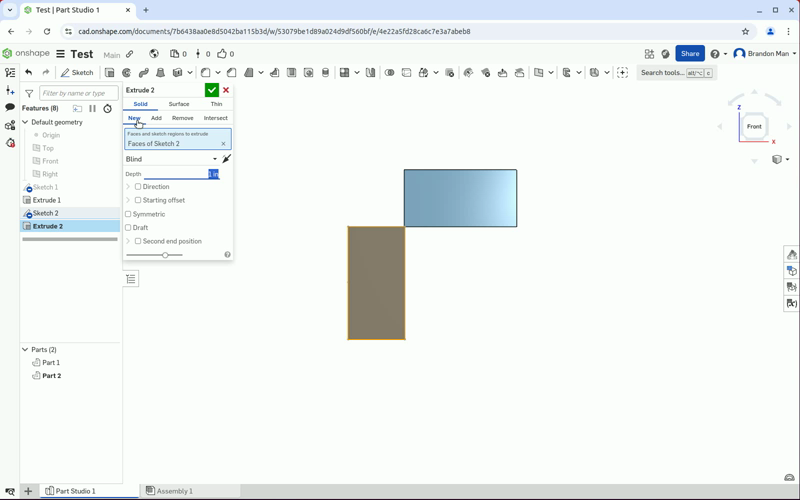
text(2.408)
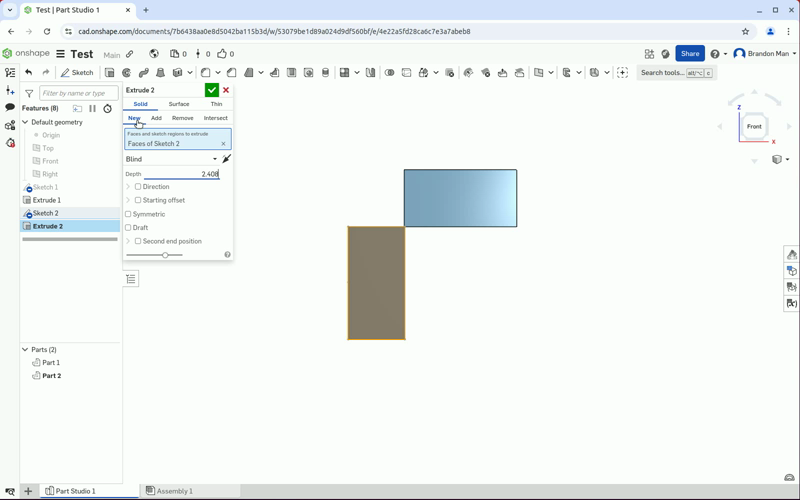
key(tab, 3)
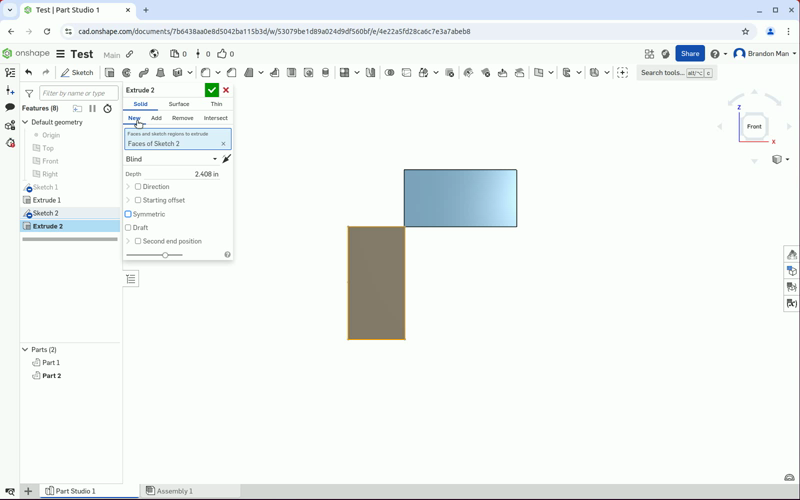
key(space)
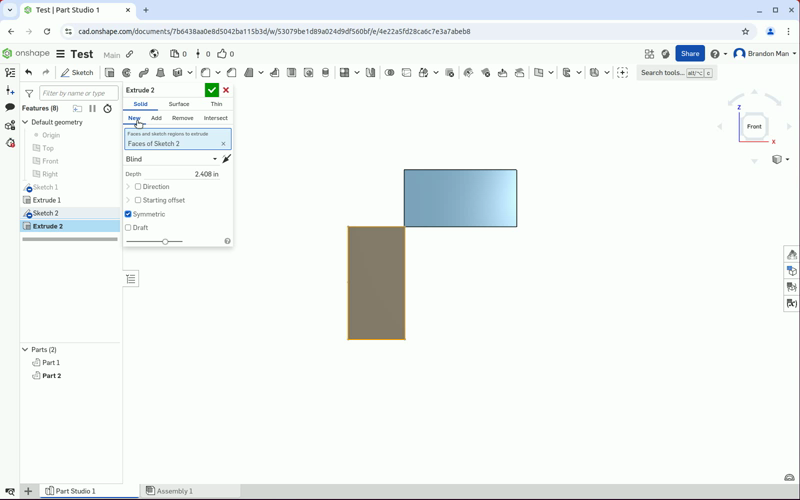
key(enter)
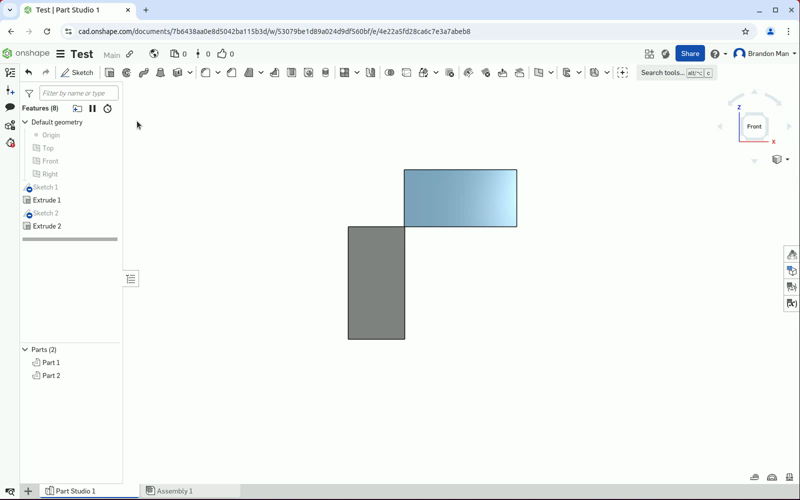
key(shift+h)
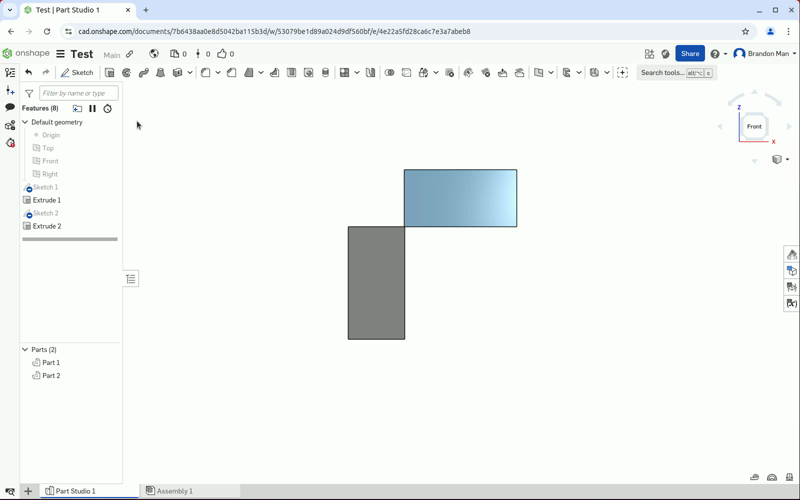
key(shift+h)
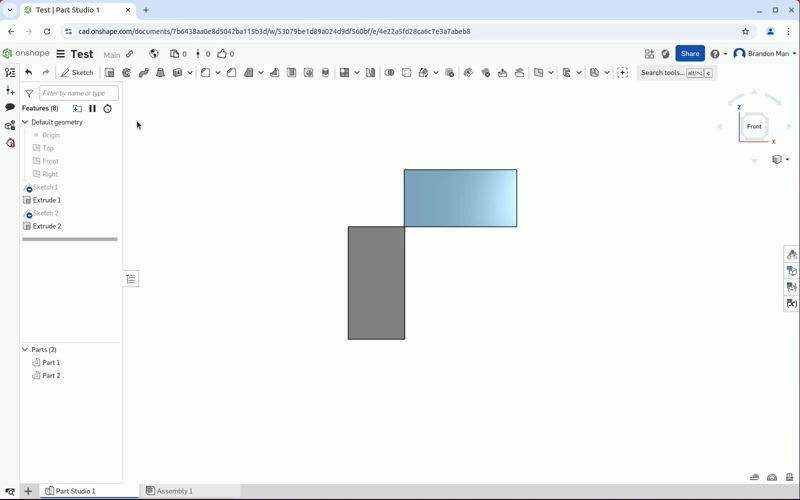
mouse_move(73, 189)
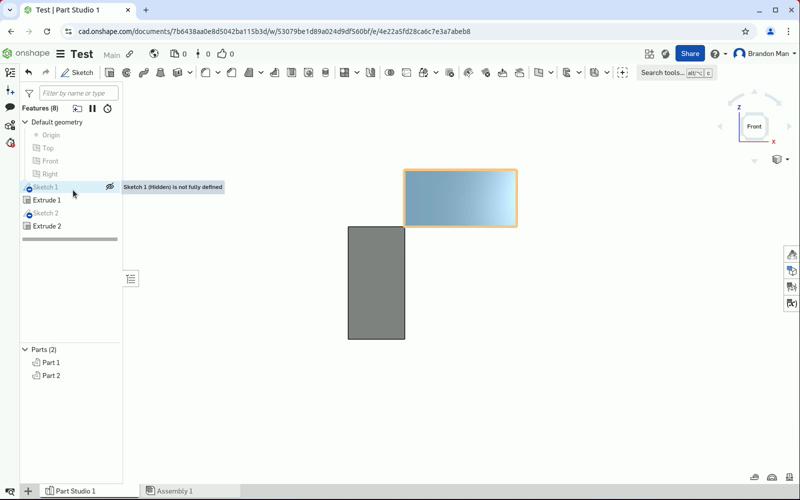
click(73, 189)
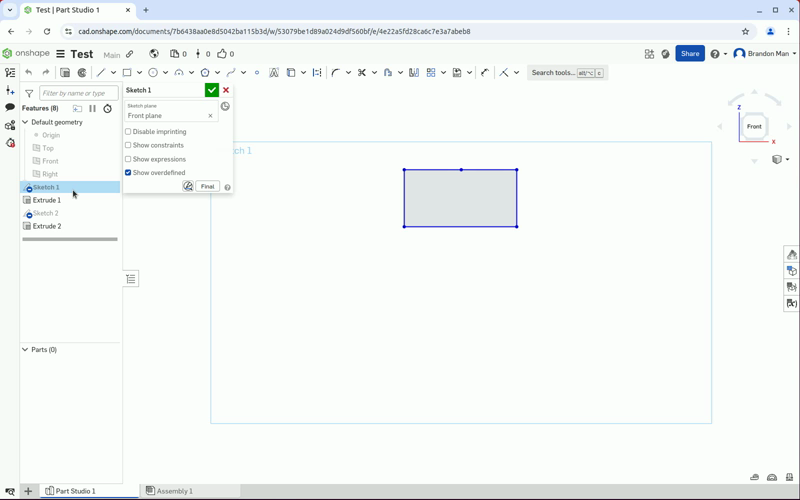
mouse_move(229, 92)
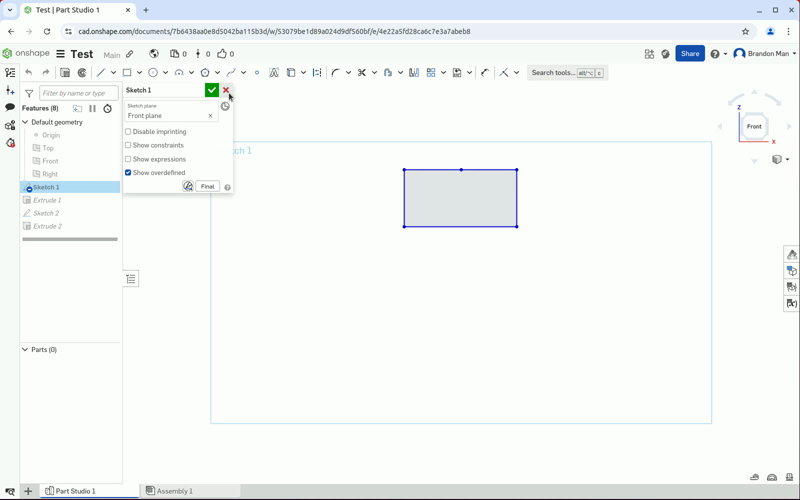
click(229, 92)
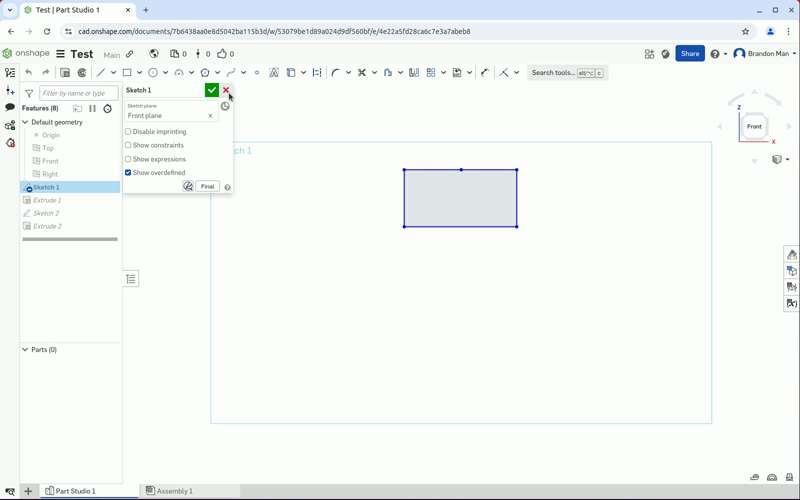
key(shift+s)
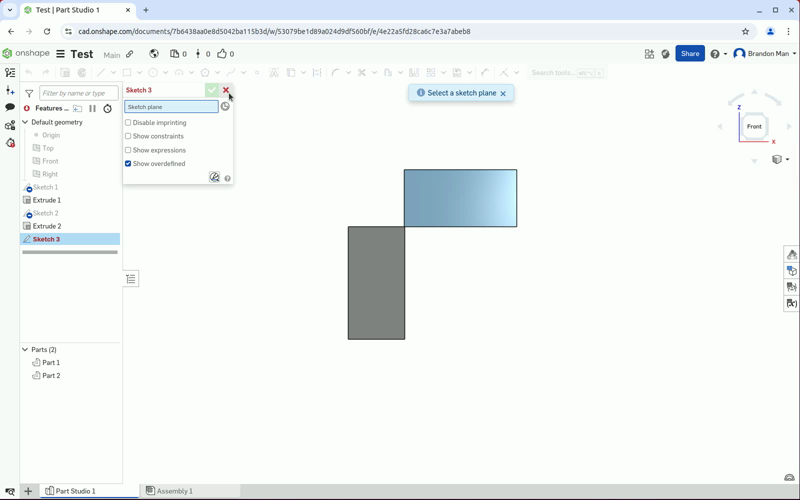
mouse_move(73, 163)
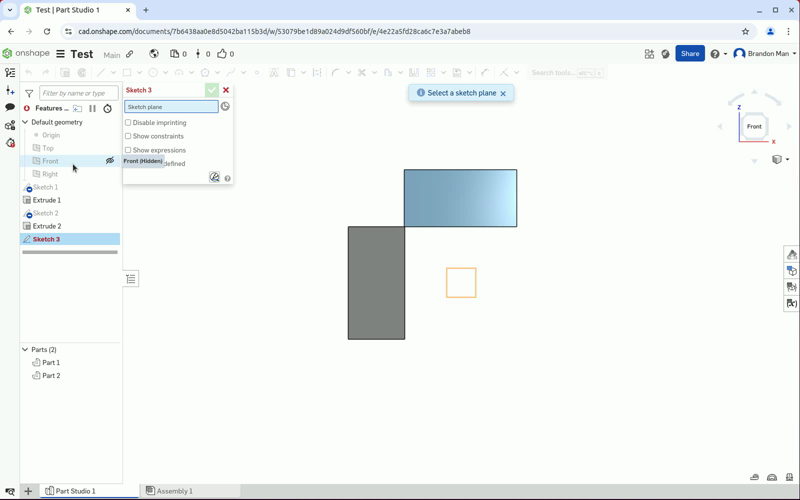
click(73, 163)
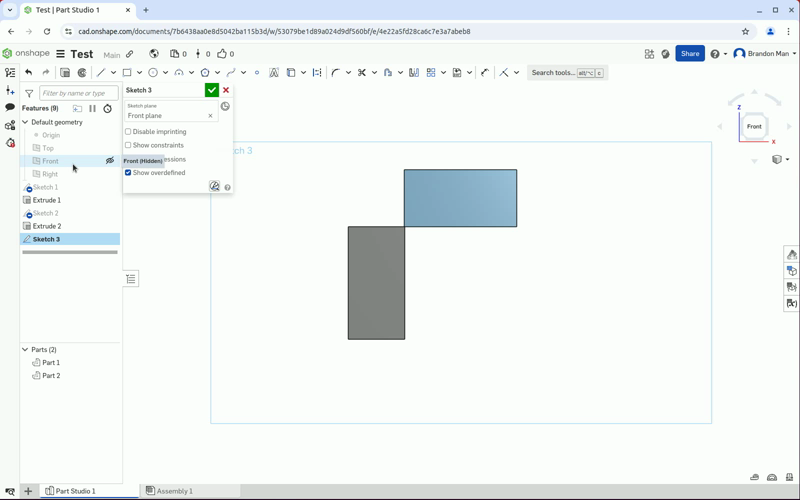
mouse_move(73, 352)
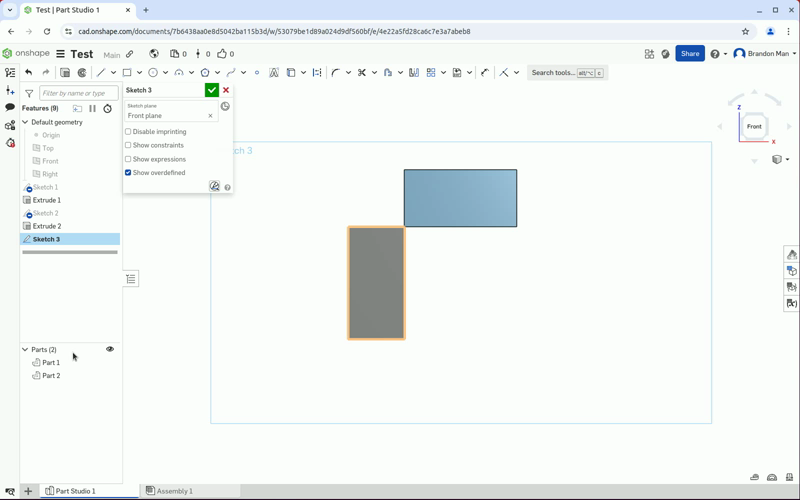
key(y)
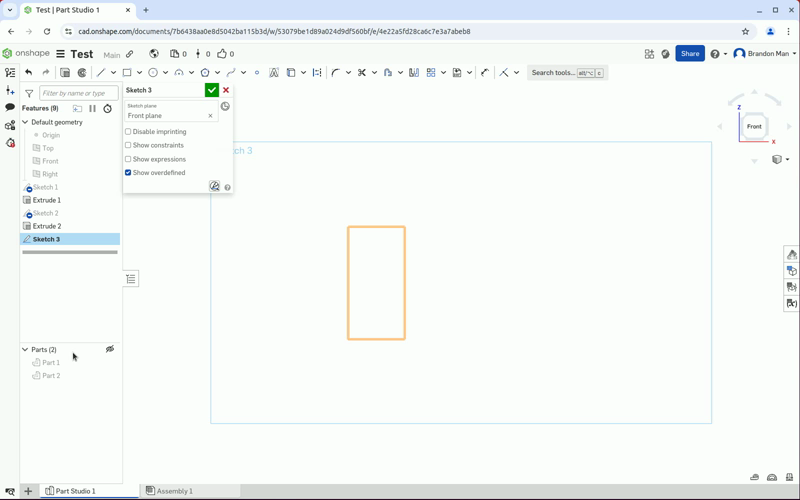
key(l)
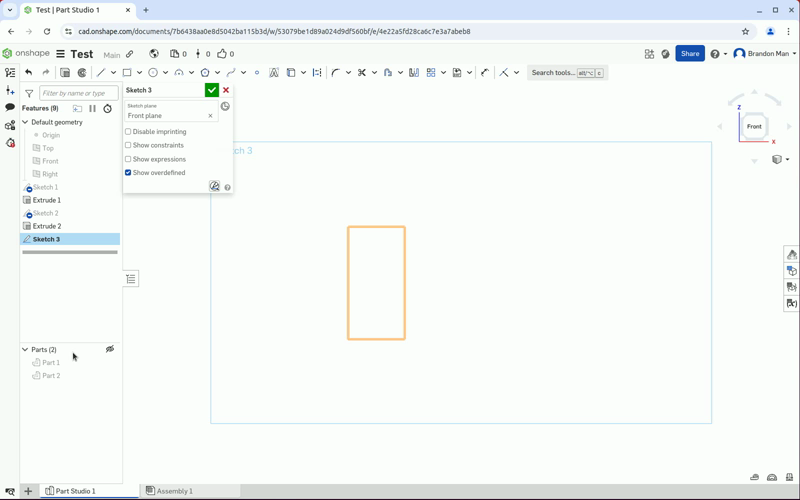
key_down(shift)
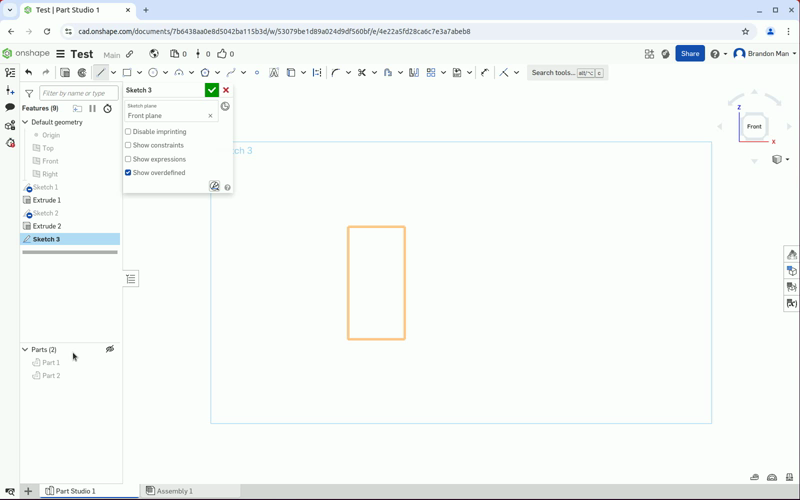
mouse_move(404, 395)
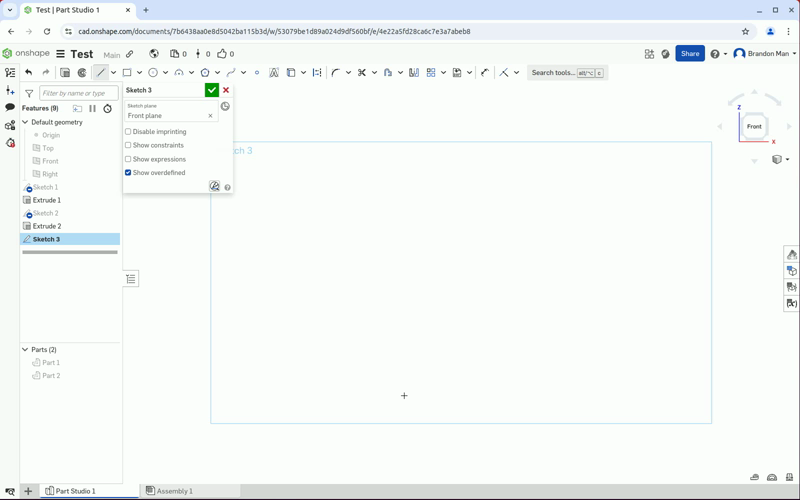
click(404, 395)
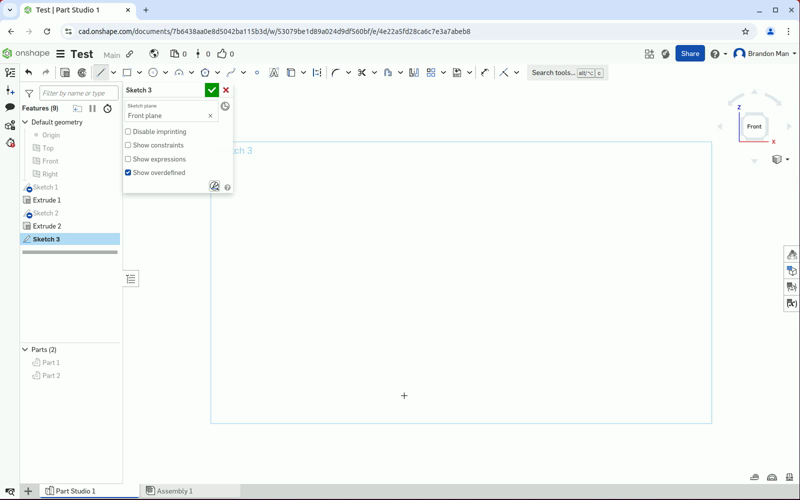
key_up(shift)
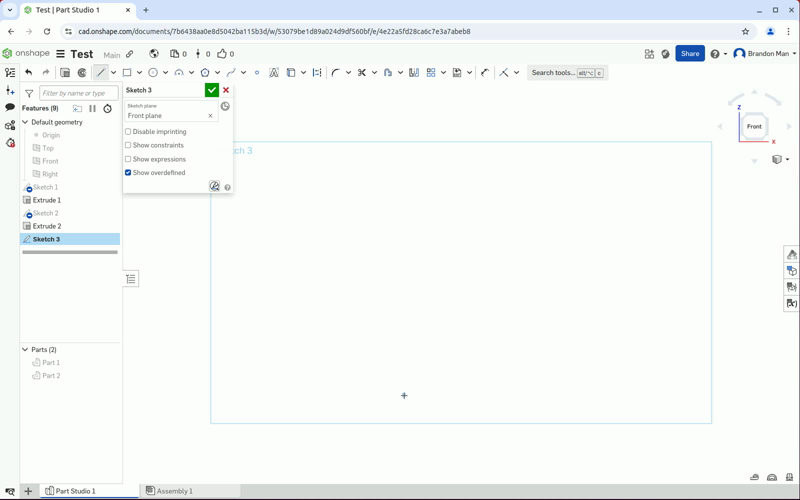
key_down(shift)
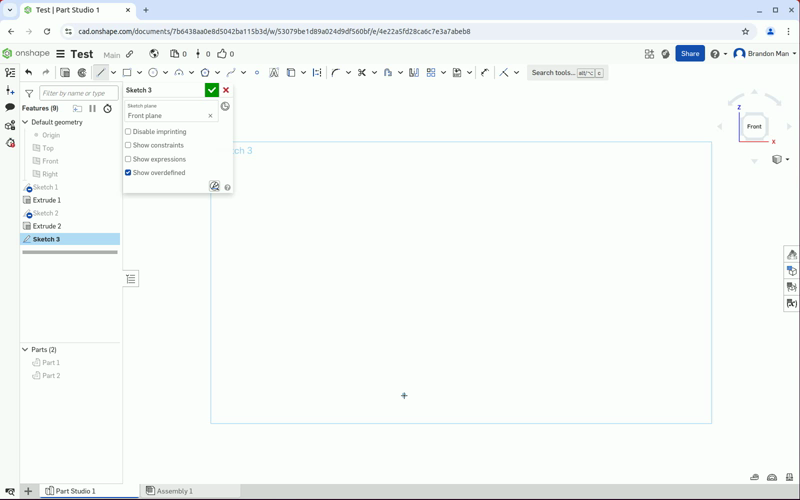
mouse_move(434, 395)
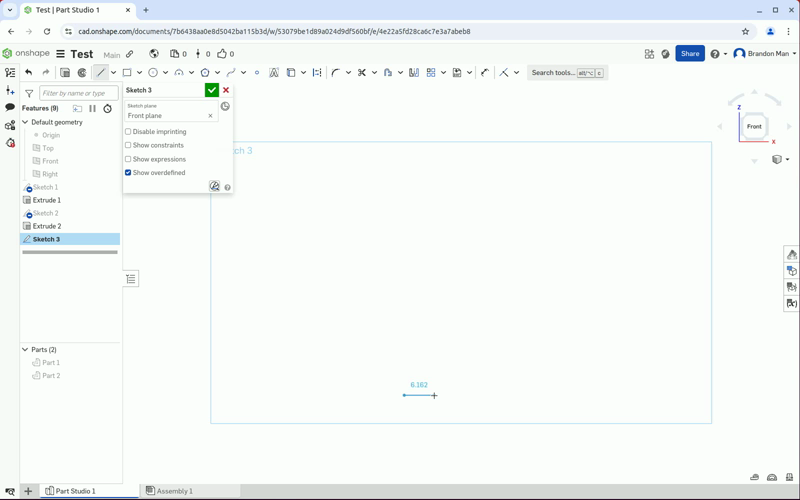
mouse_move(461, 395)
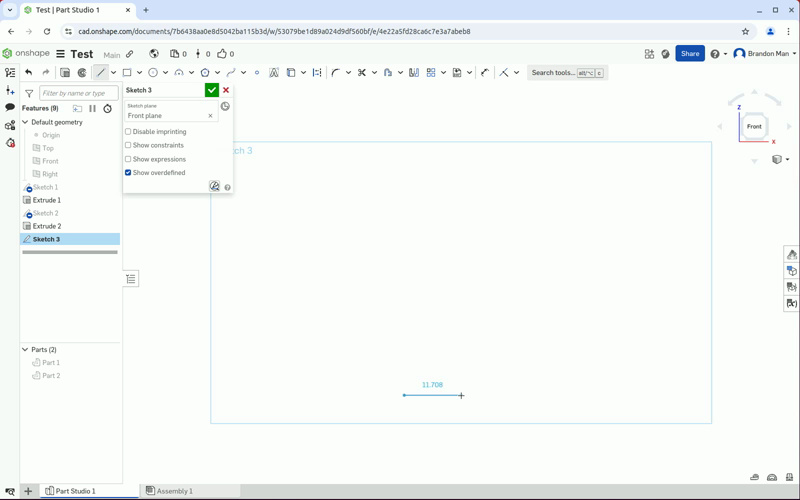
click(461, 395)
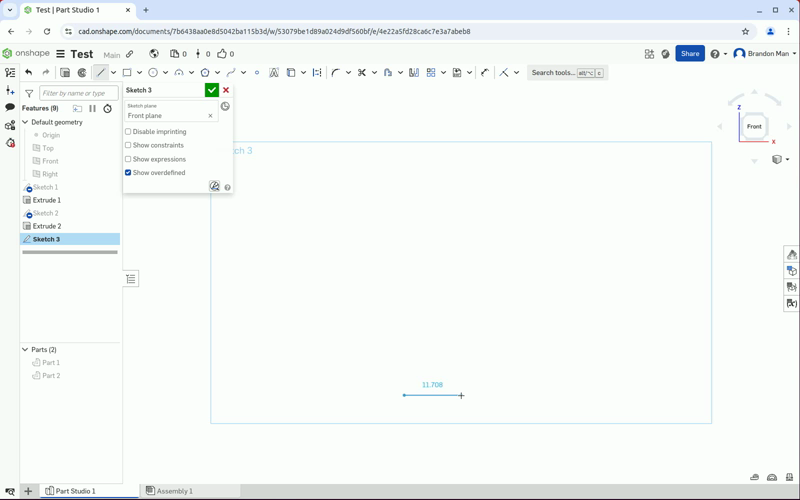
key_up(shift)
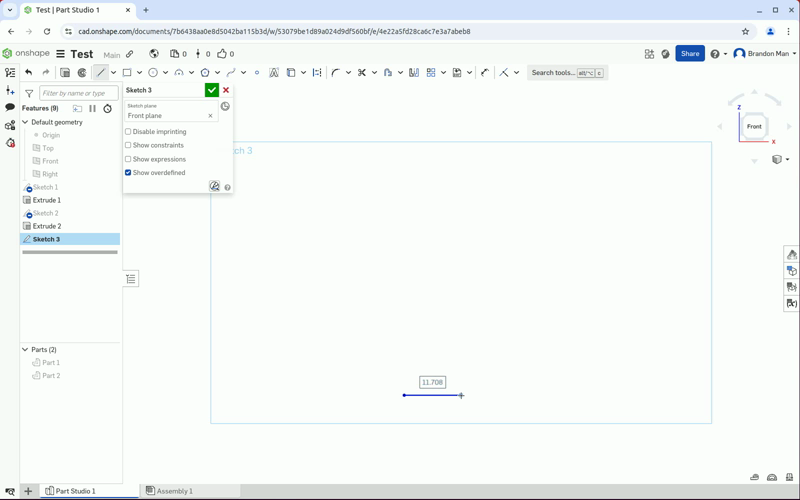
key_down(shift)
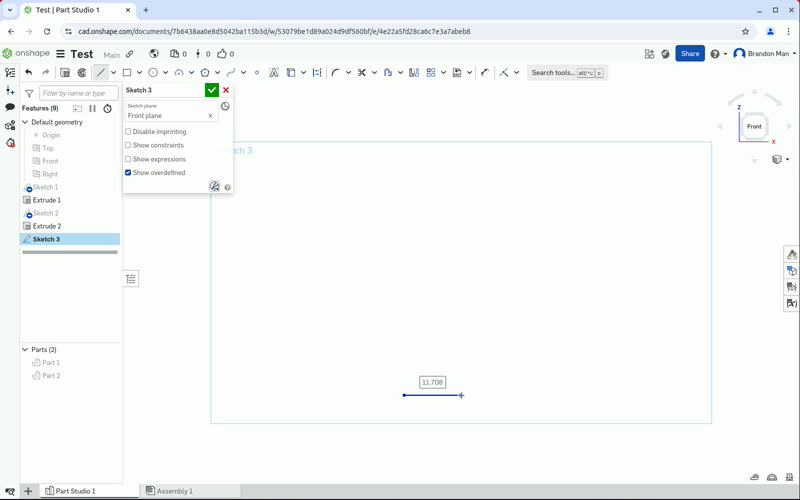
mouse_move(491, 395)
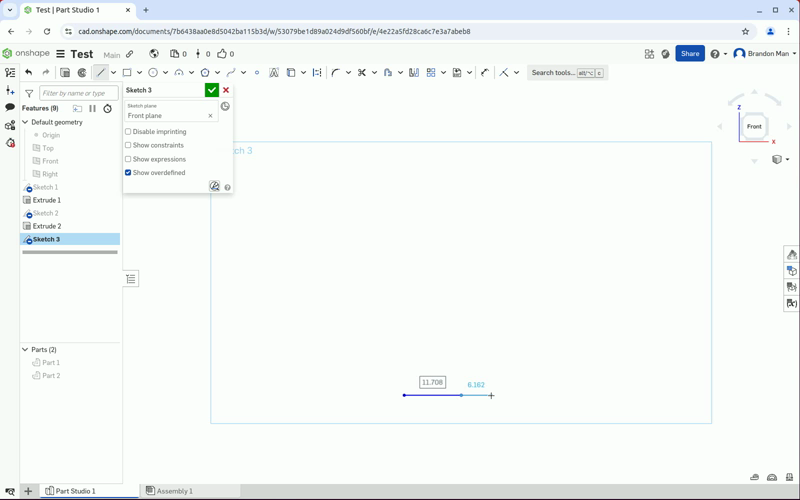
mouse_move(516, 395)
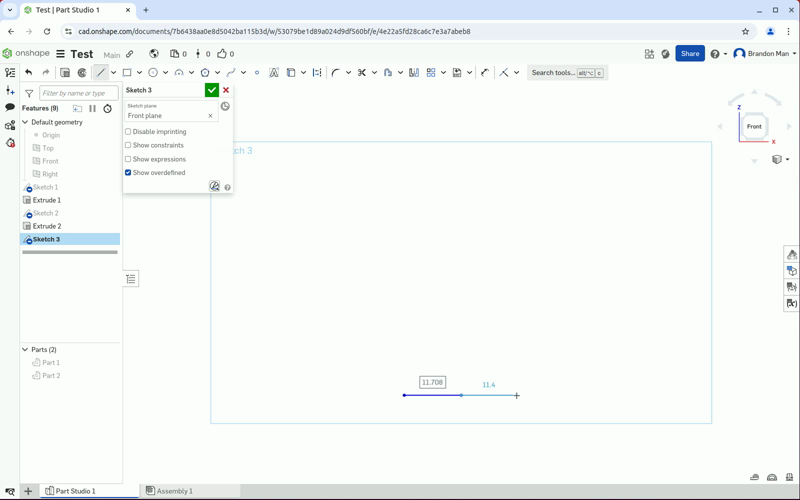
click(516, 395)
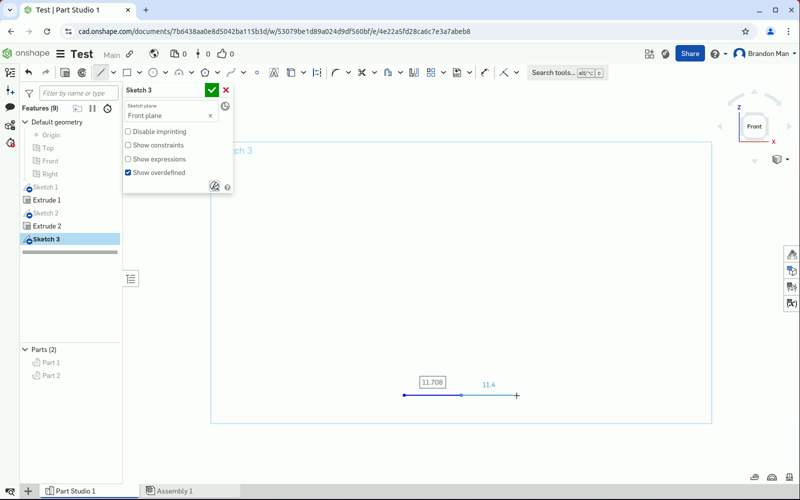
key_up(shift)
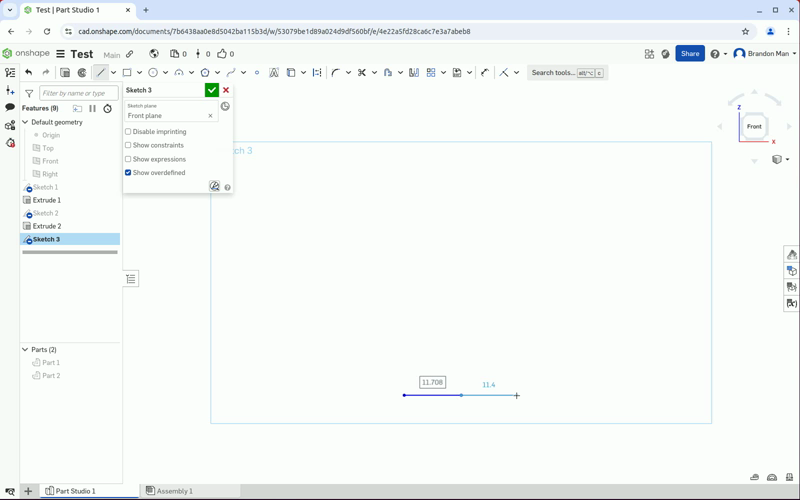
key_down(shift)
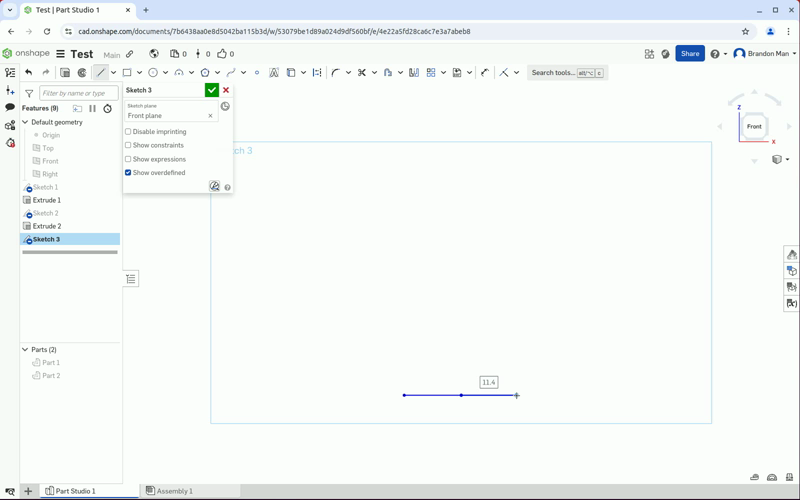
mouse_move(546, 395)
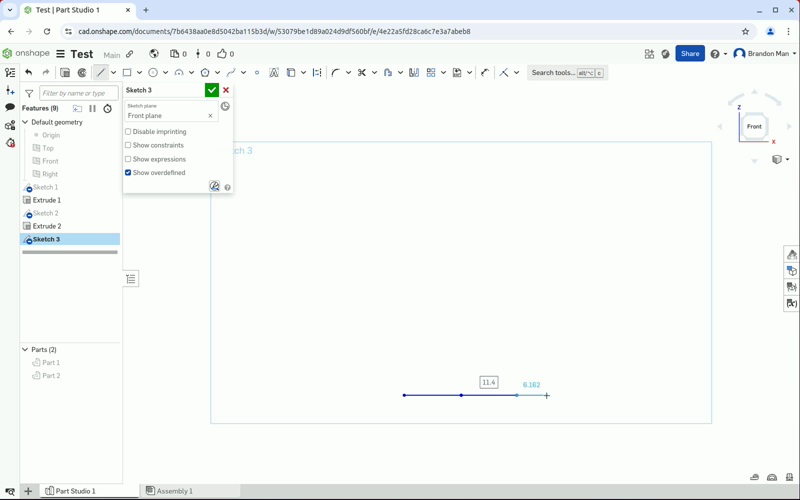
mouse_move(516, 338)
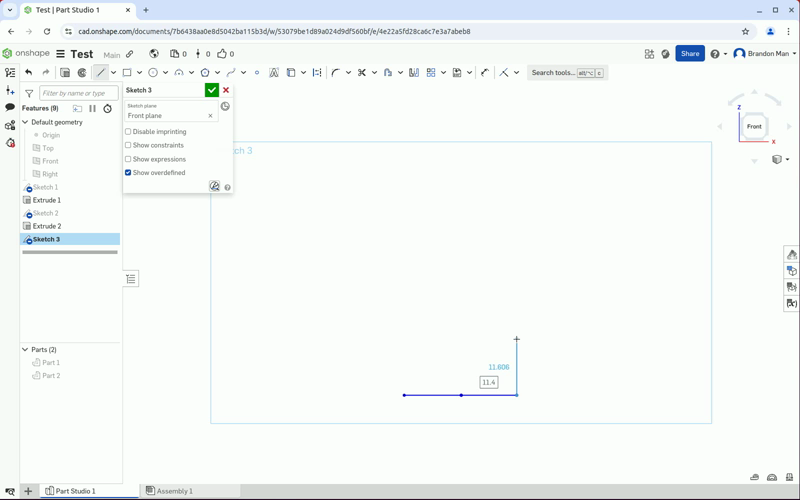
click(516, 338)
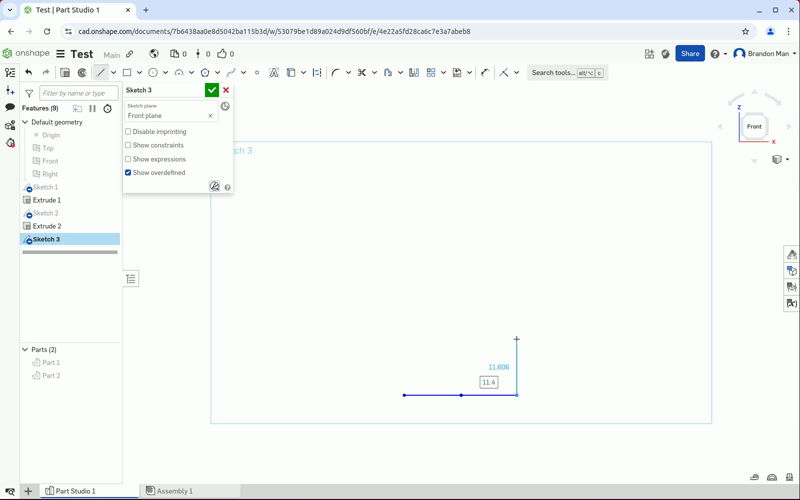
key_up(shift)
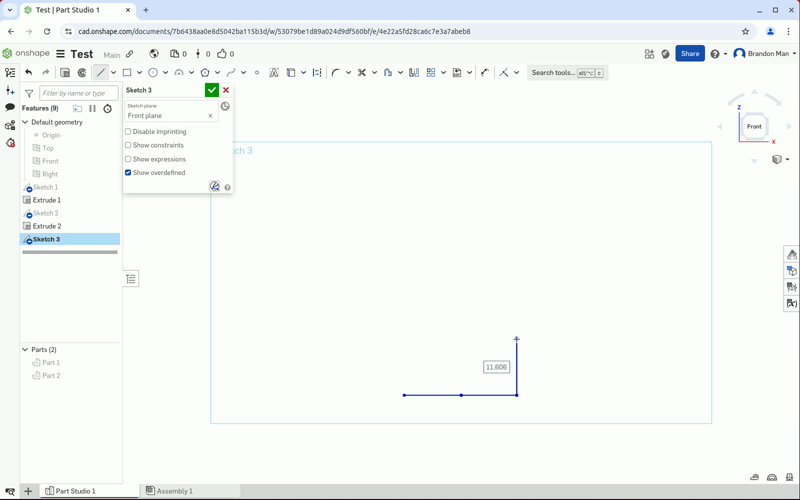
key_down(shift)
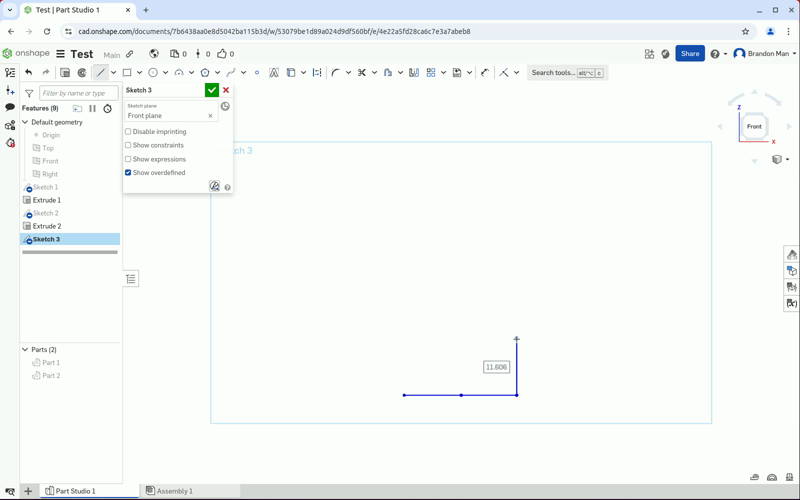
mouse_move(404, 338)
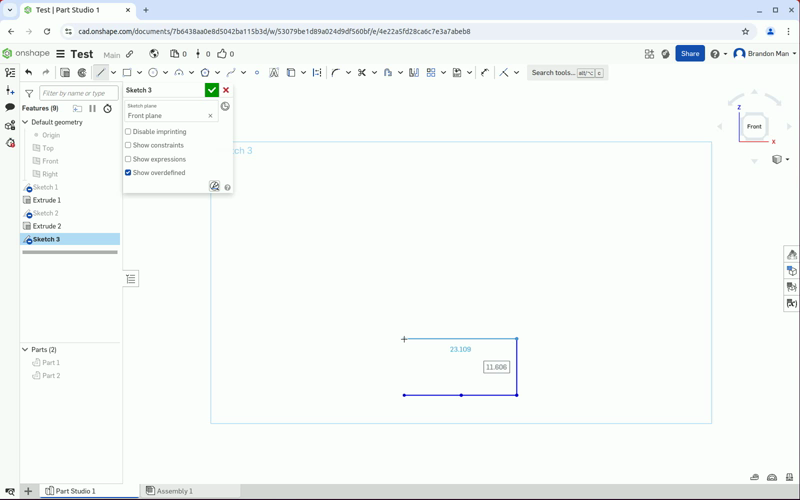
click(404, 338)
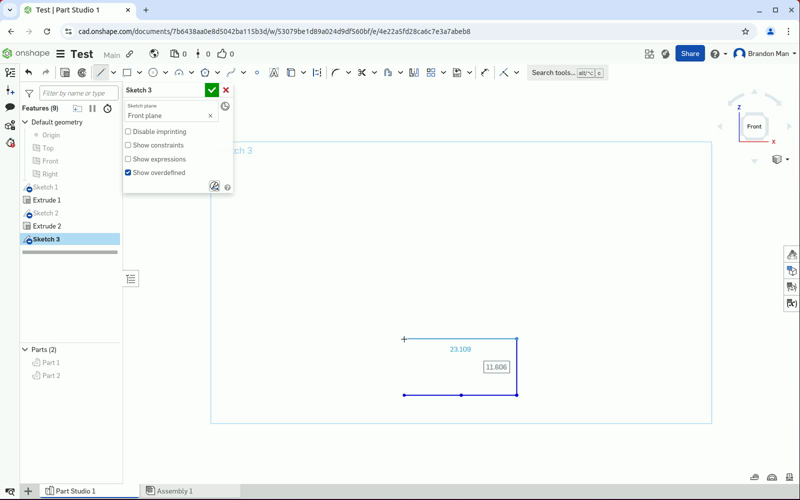
key_up(shift)
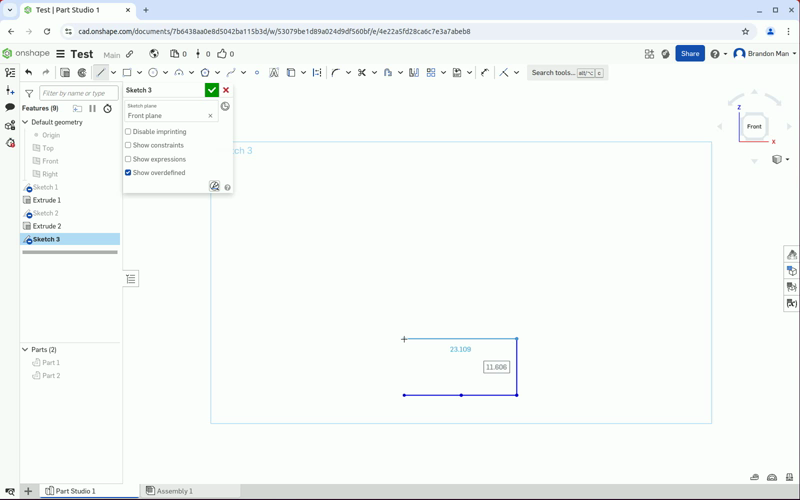
mouse_move(434, 338)
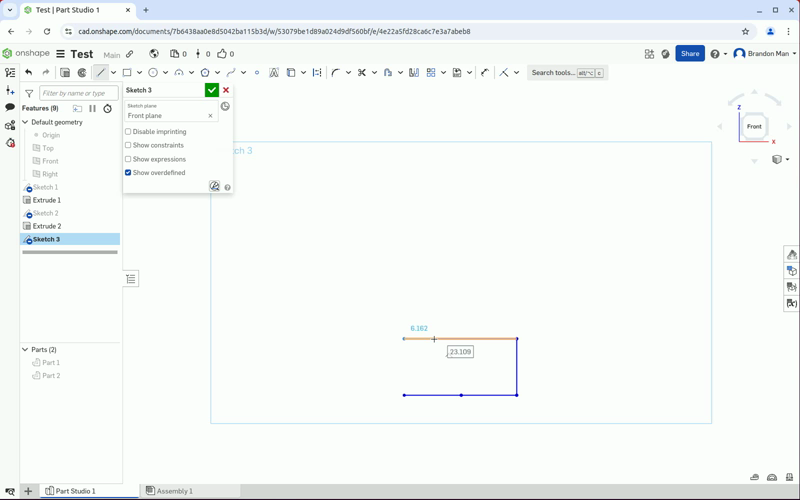
key_down(shift)
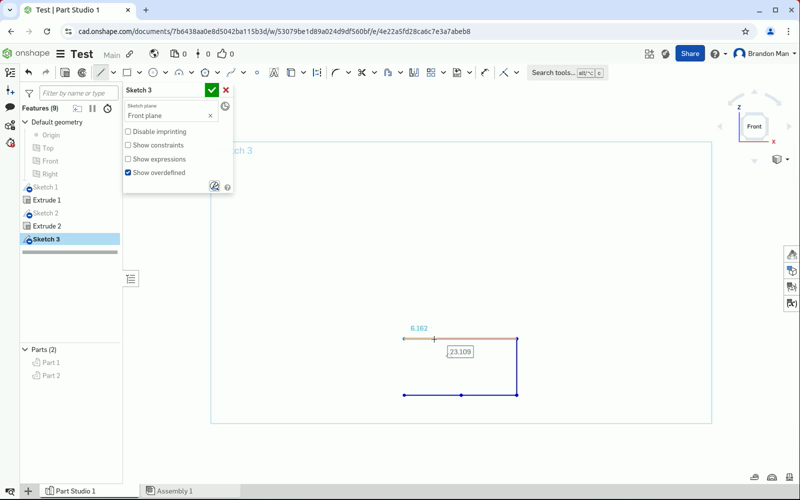
mouse_move(404, 395)
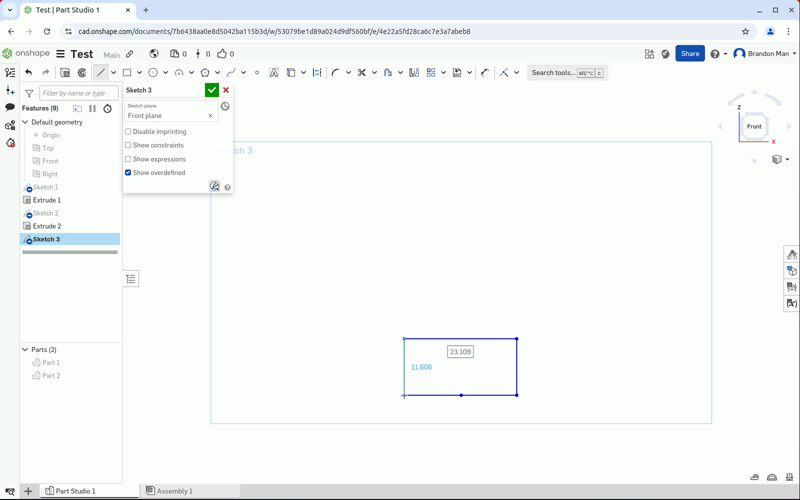
key_up(shift)
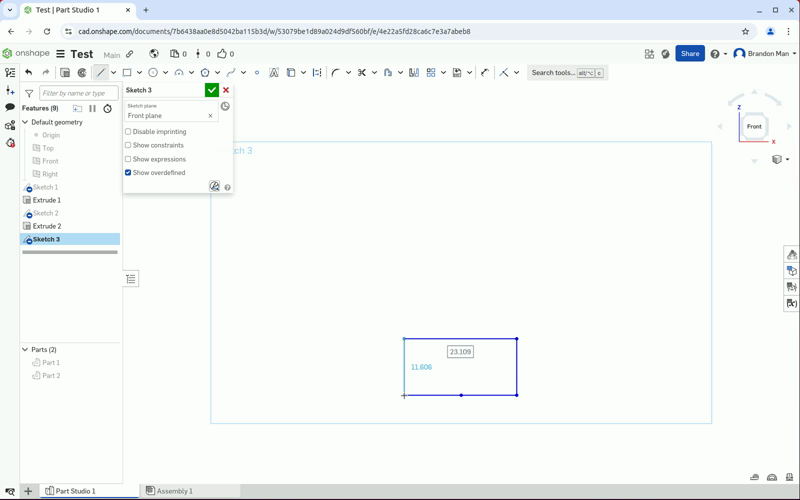
click(404, 395)
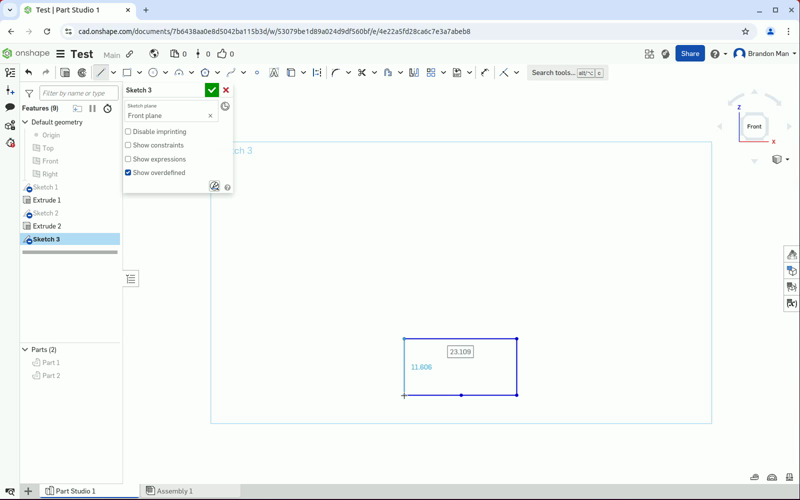
key(esc)
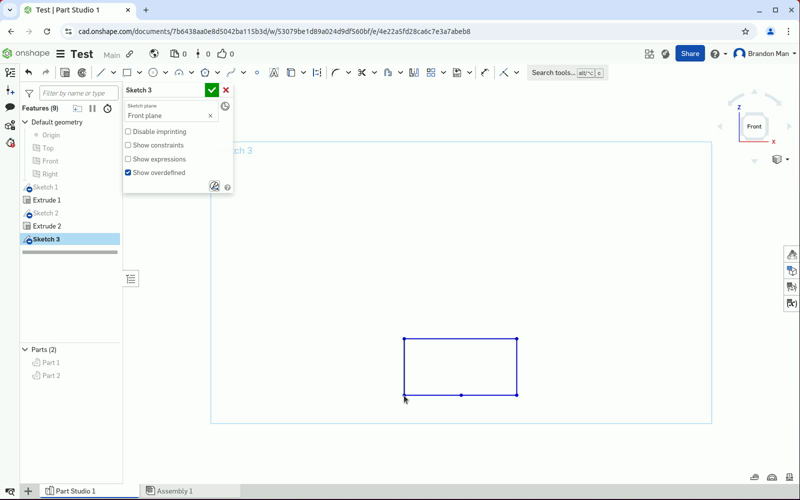
mouse_move(418, 351)
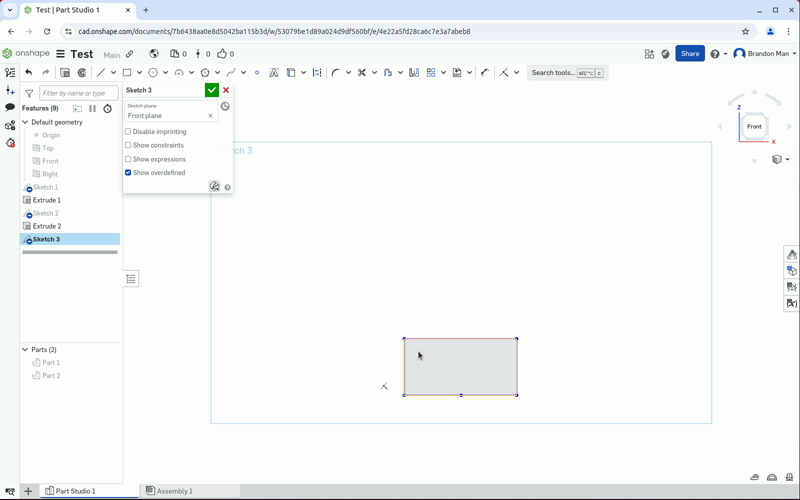
click(418, 351)
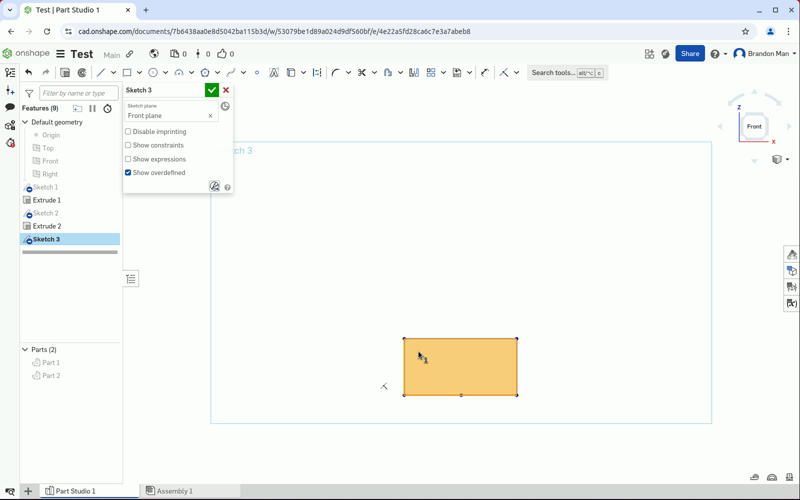
mouse_move(73, 352)
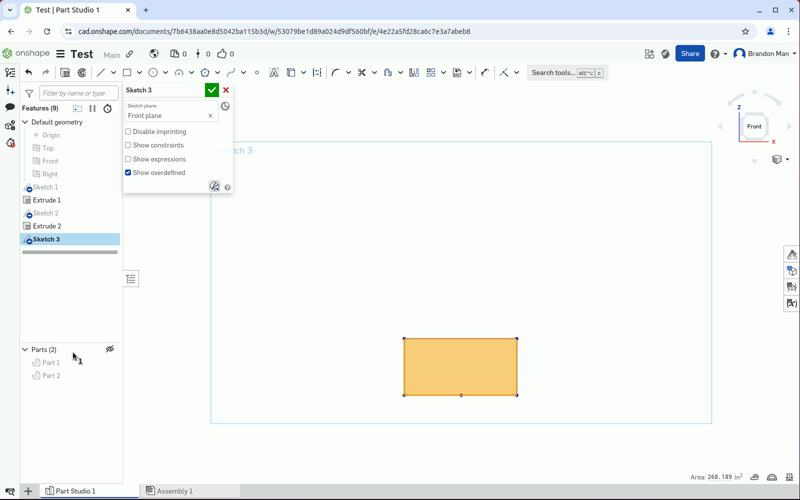
key(shift+y)
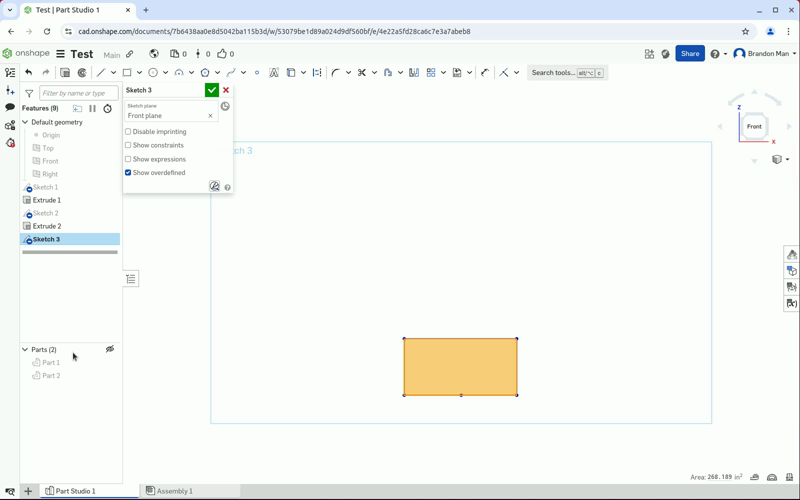
key(shift+e)
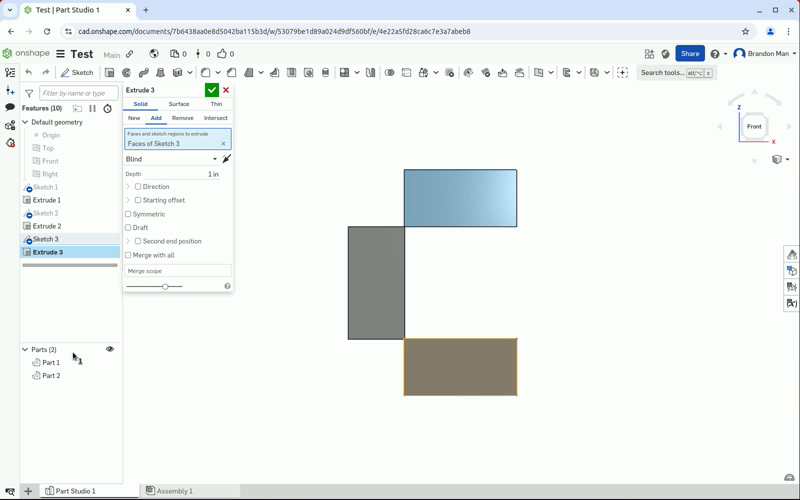
mouse_move(143, 106)
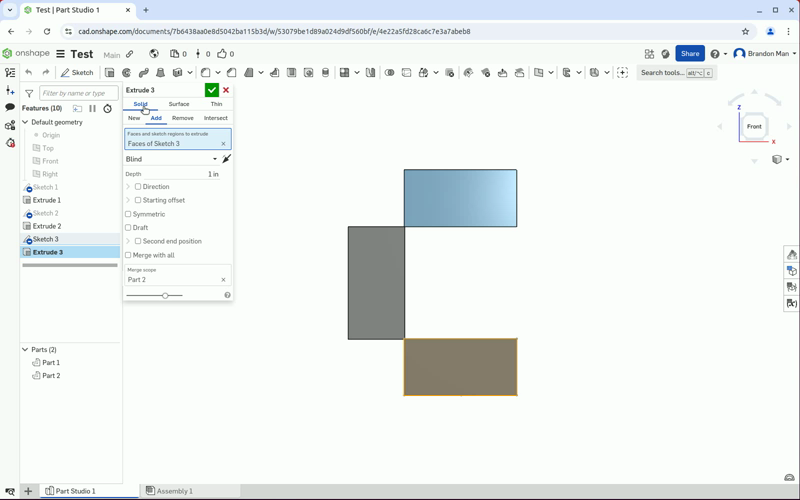
click(143, 106)
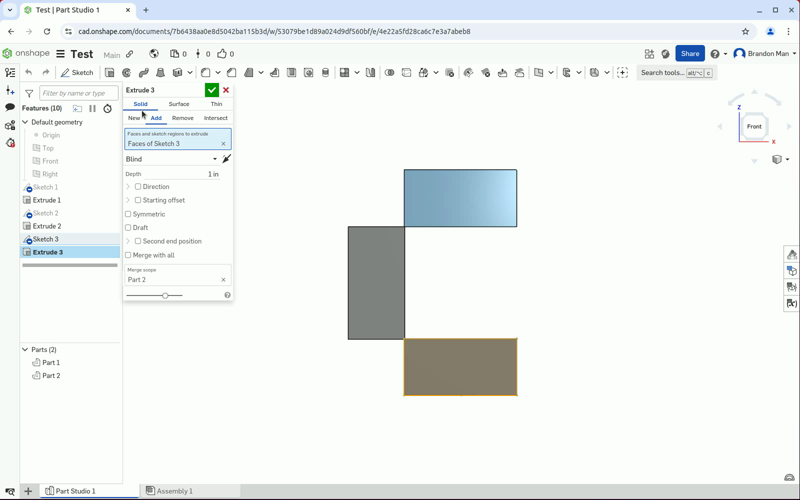
mouse_move(137, 120)
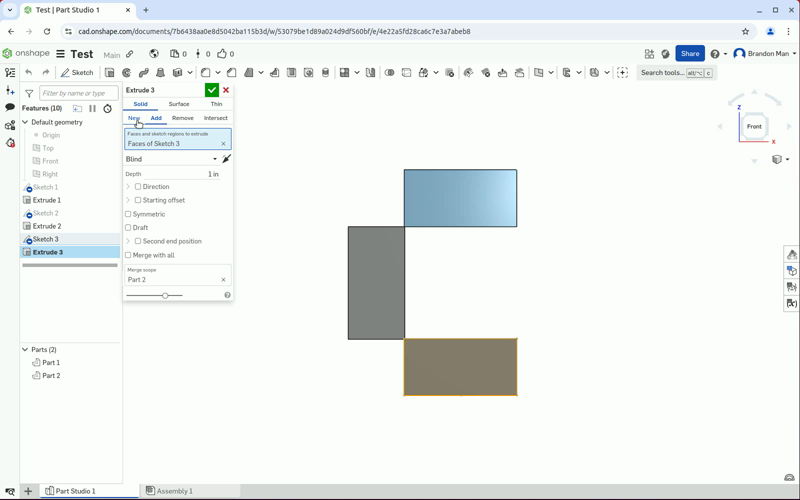
click(137, 120)
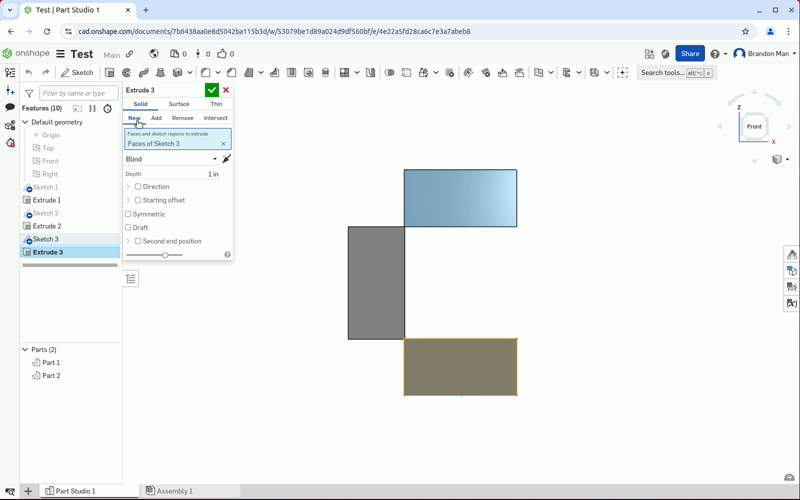
key(tab, 4)
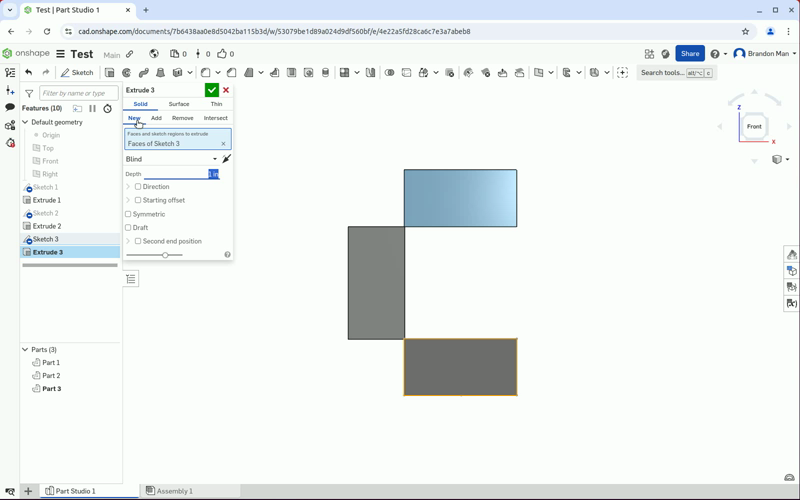
text(2.408)
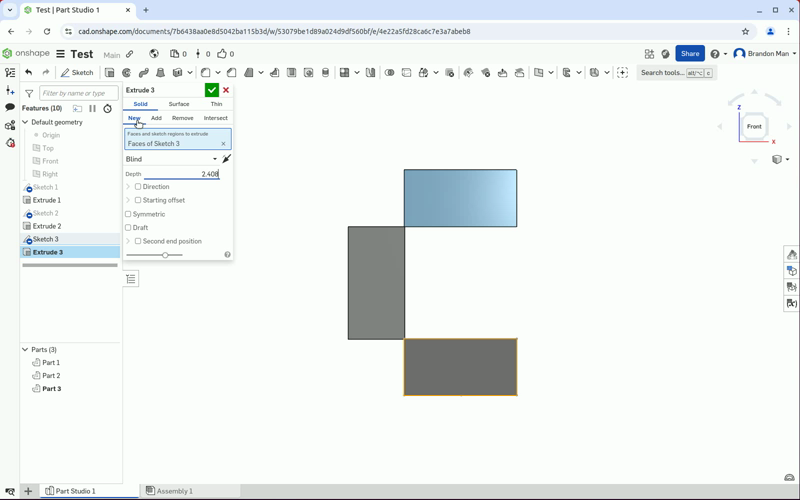
key(tab, 3)
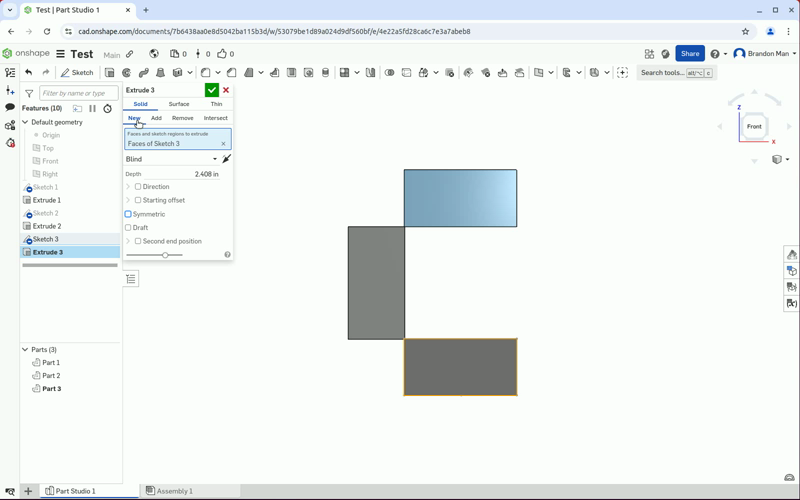
key(space)
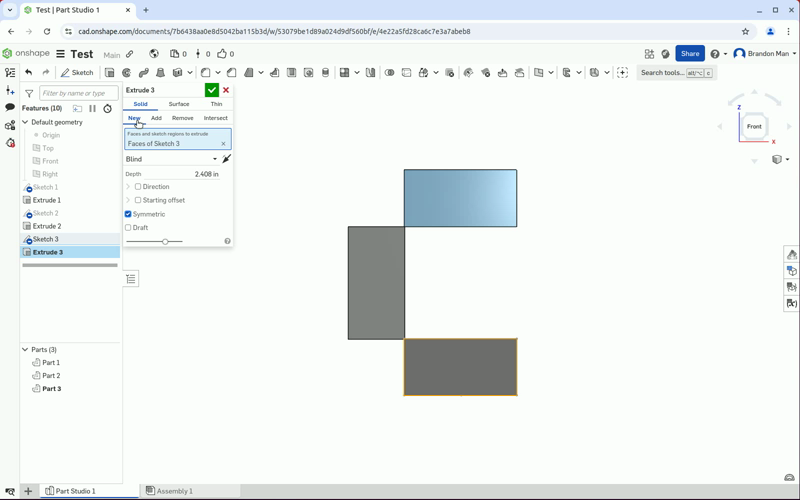
key(enter)
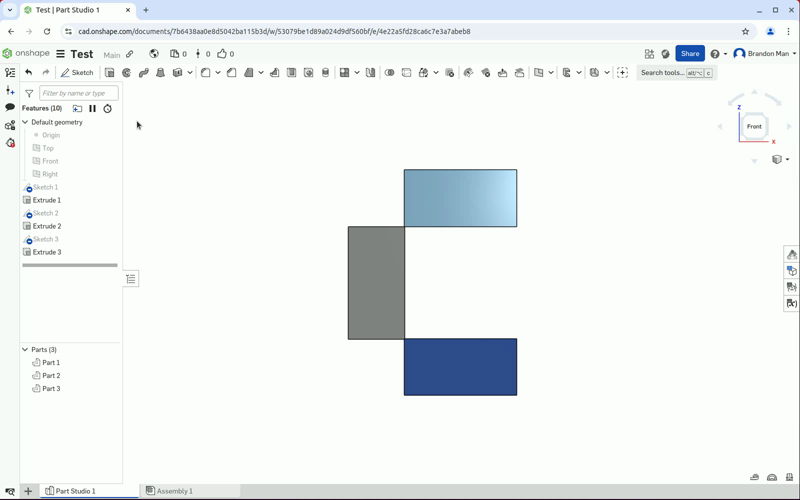
key(shift+h)
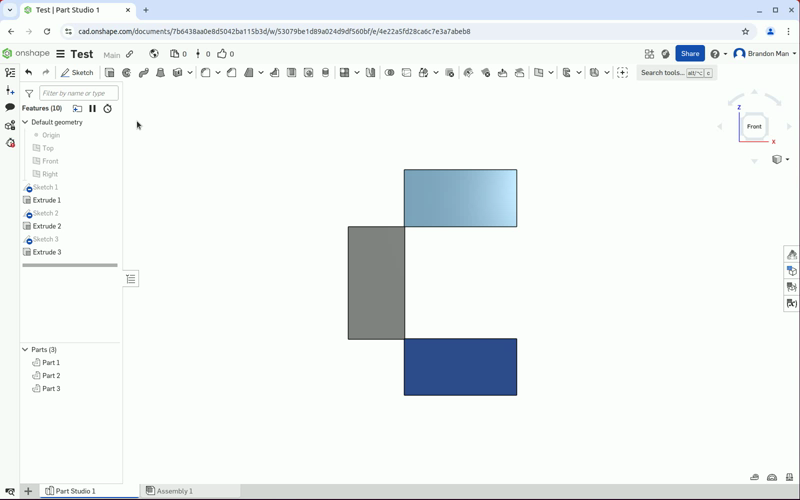
key(shift+h)
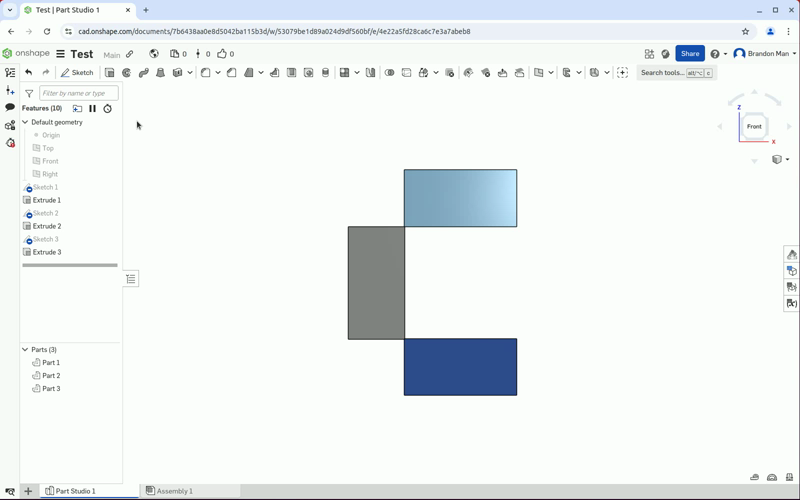
mouse_move(73, 189)
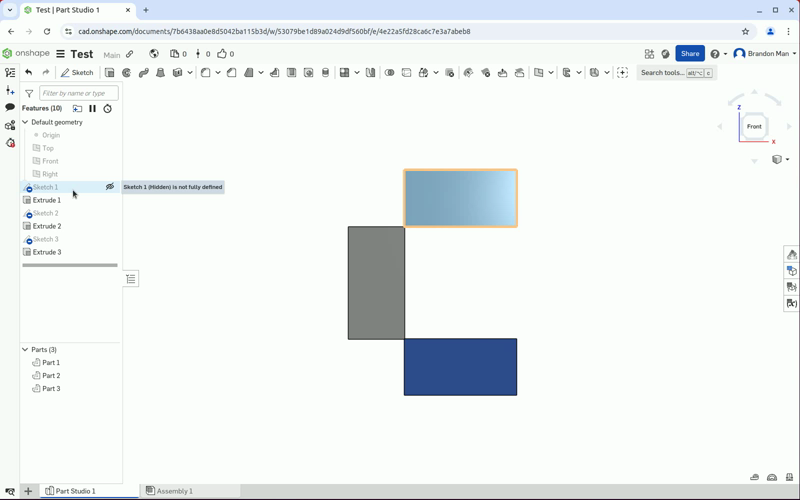
click(73, 189)
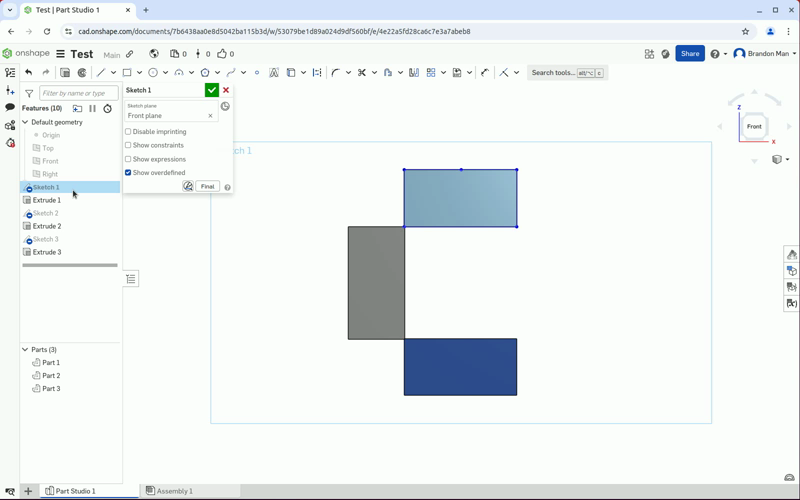
mouse_move(229, 92)
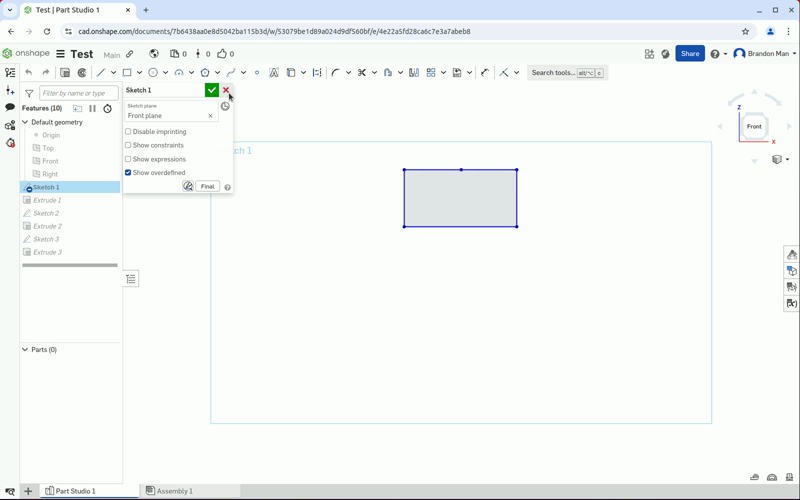
click(229, 92)
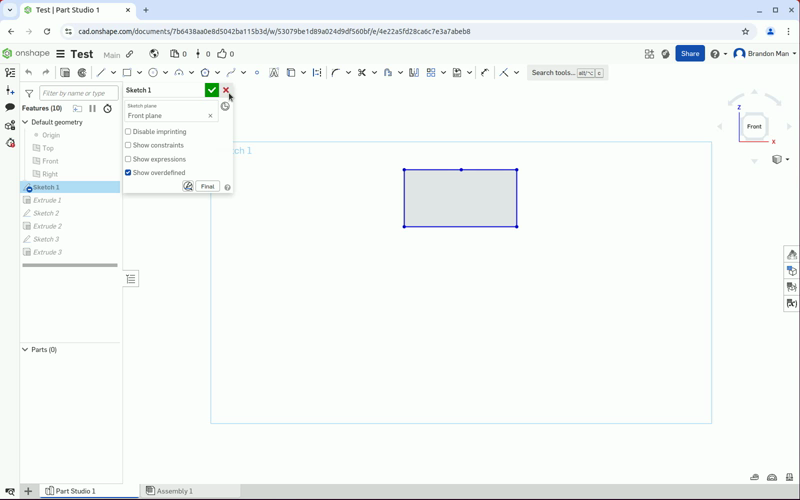
key(shift+s)
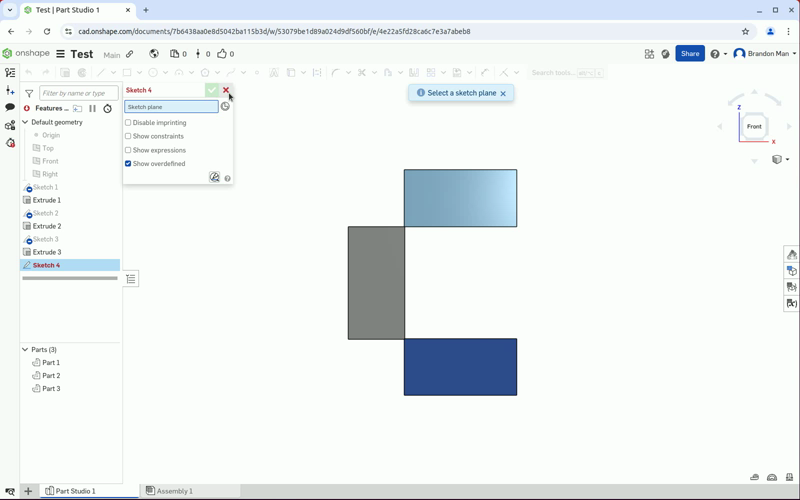
mouse_move(73, 163)
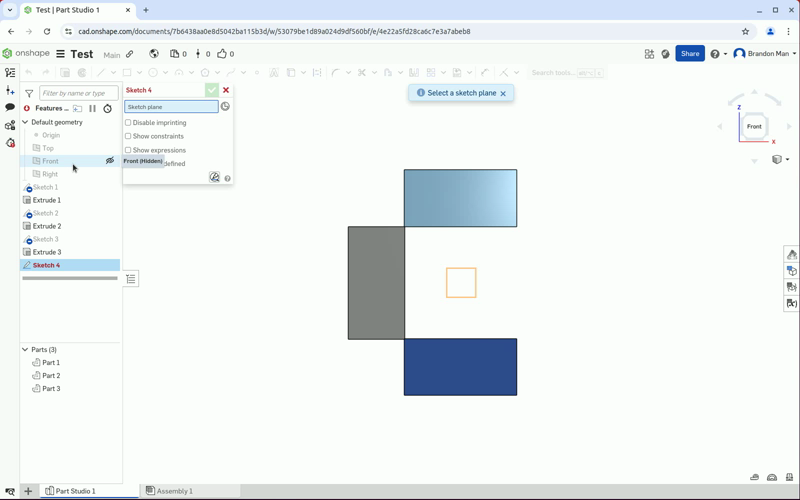
click(73, 163)
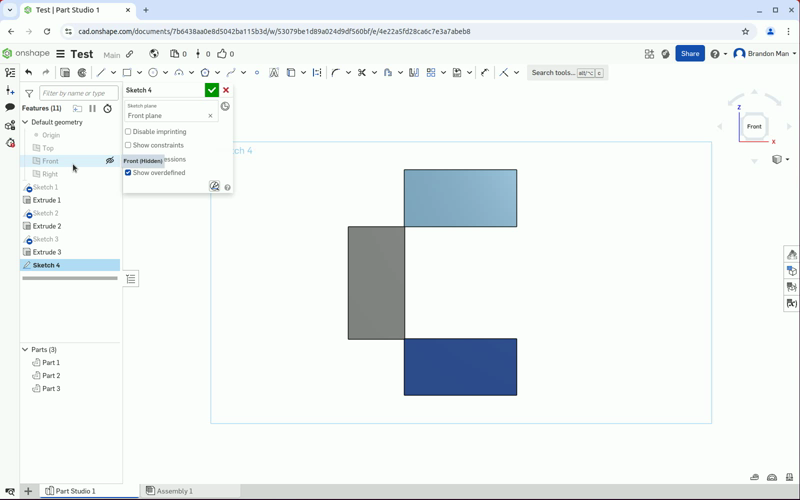
mouse_move(73, 352)
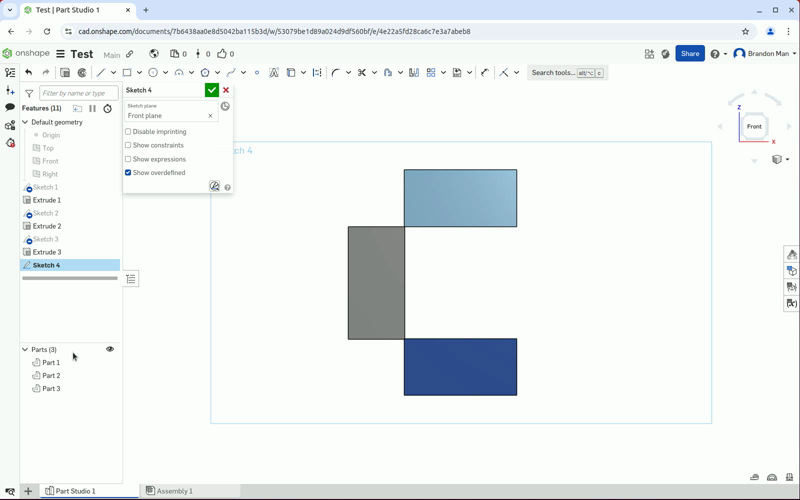
key(y)
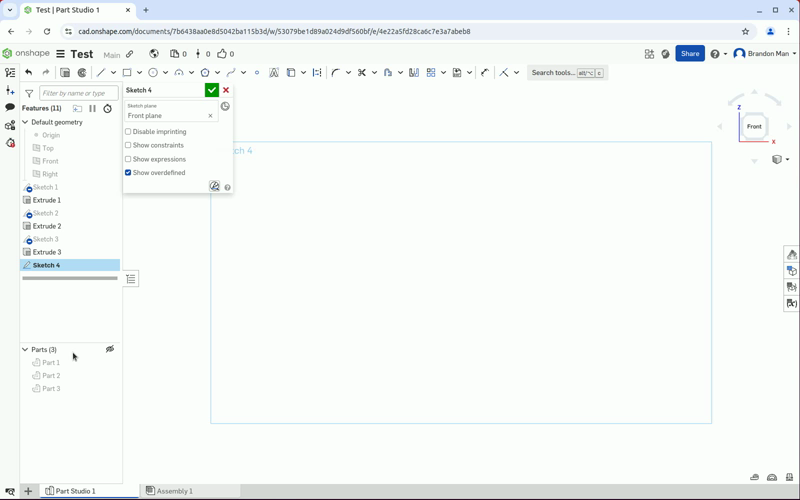
key(l)
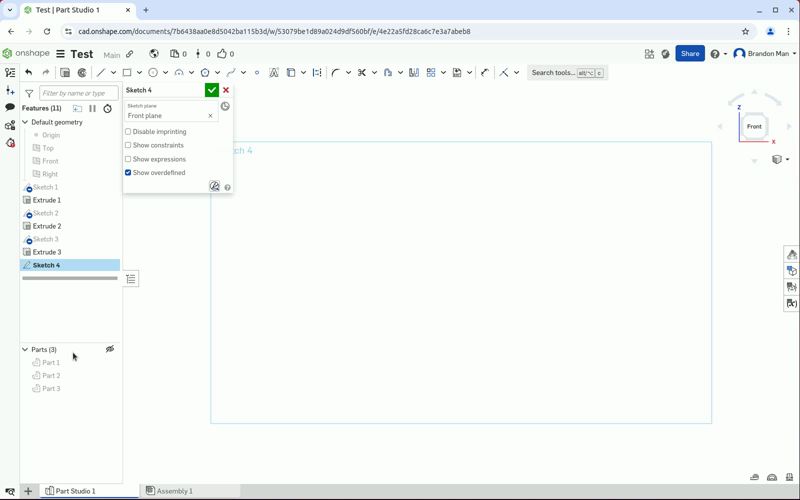
key_down(shift)
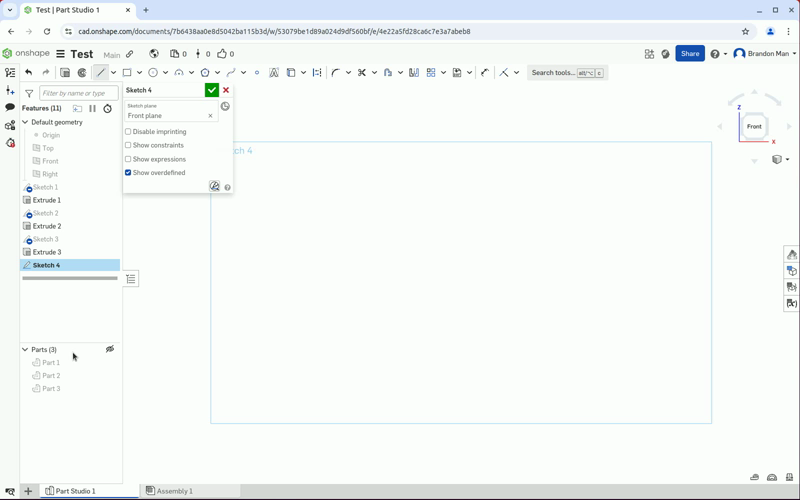
mouse_move(516, 339)
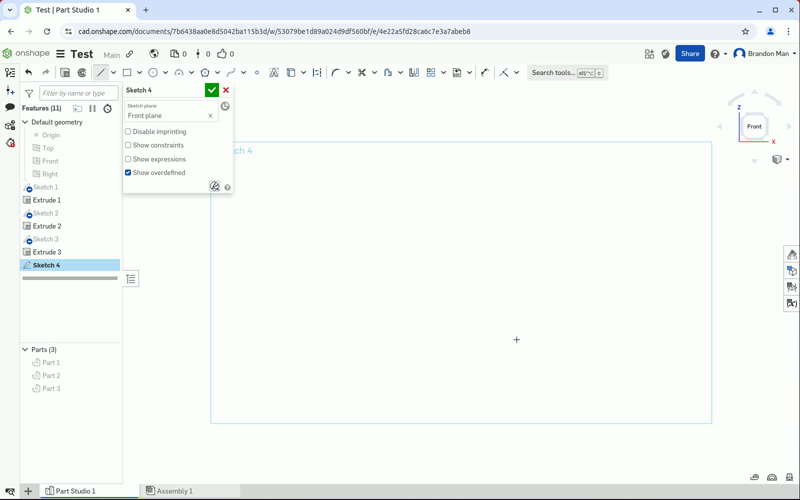
click(516, 339)
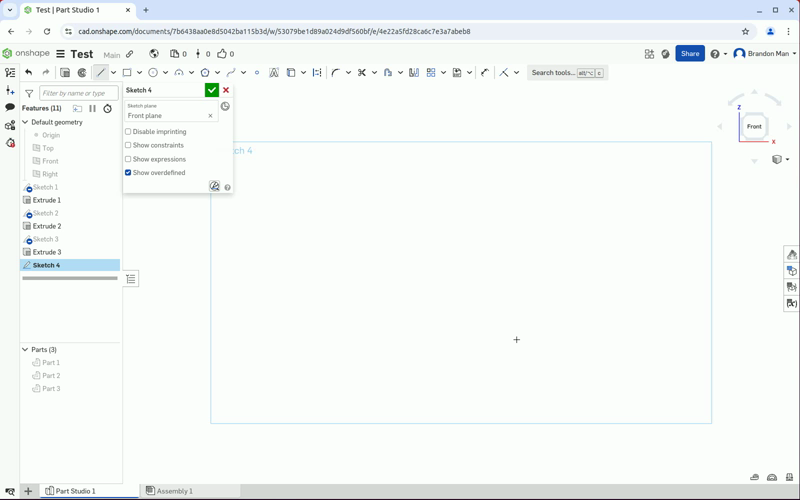
key_up(shift)
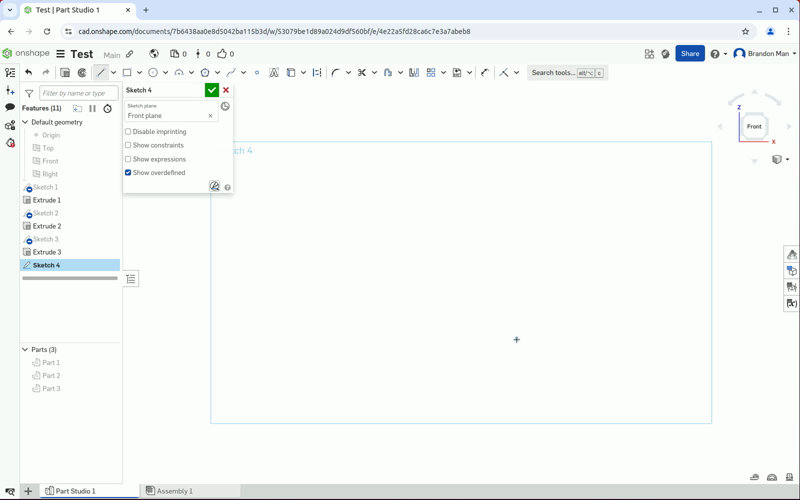
key_down(shift)
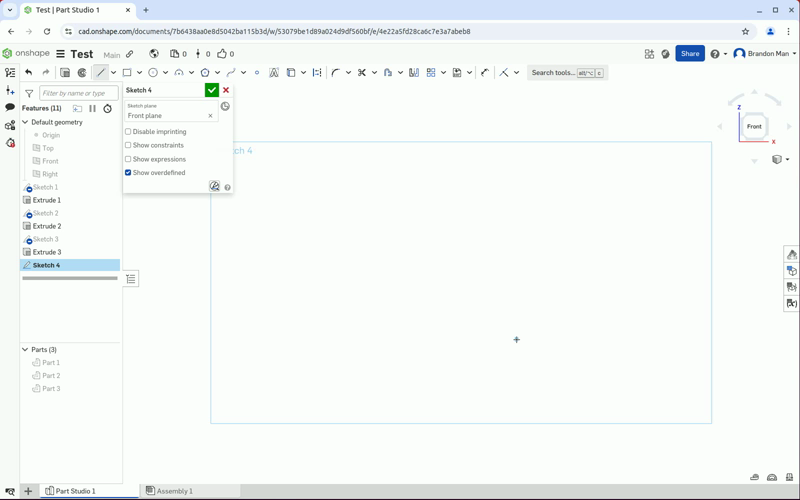
mouse_move(546, 339)
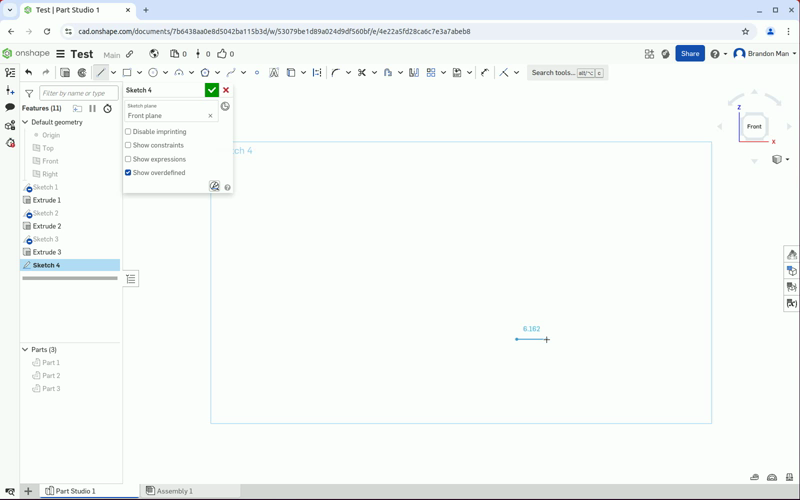
mouse_move(573, 339)
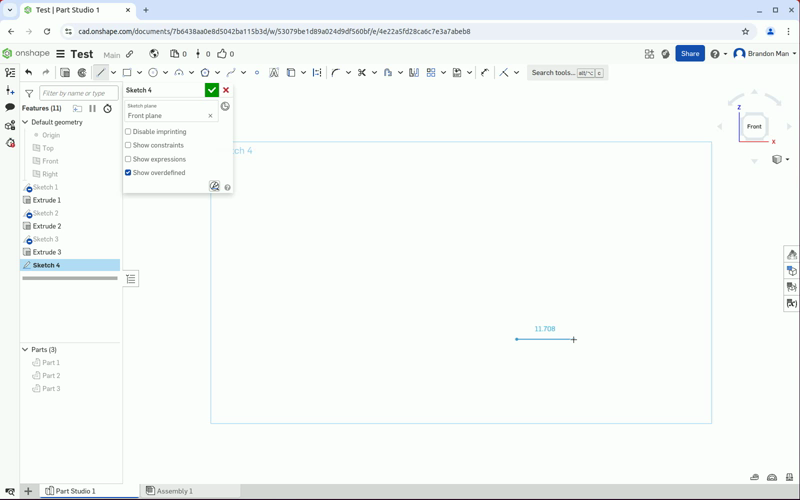
click(573, 339)
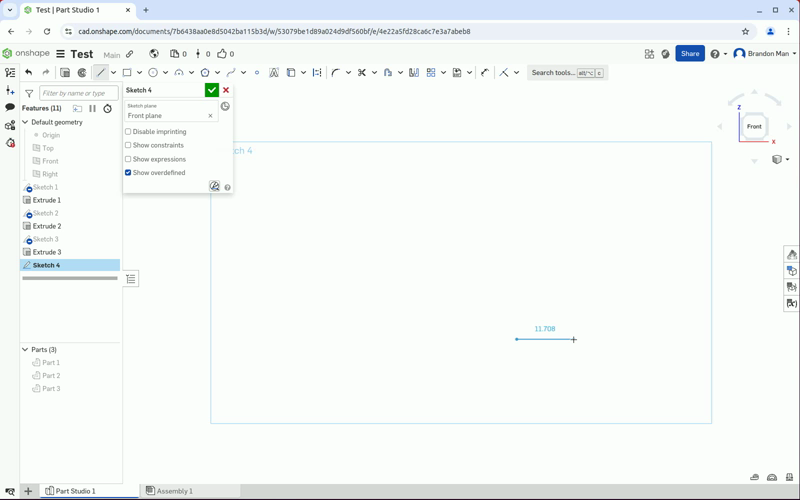
key_up(shift)
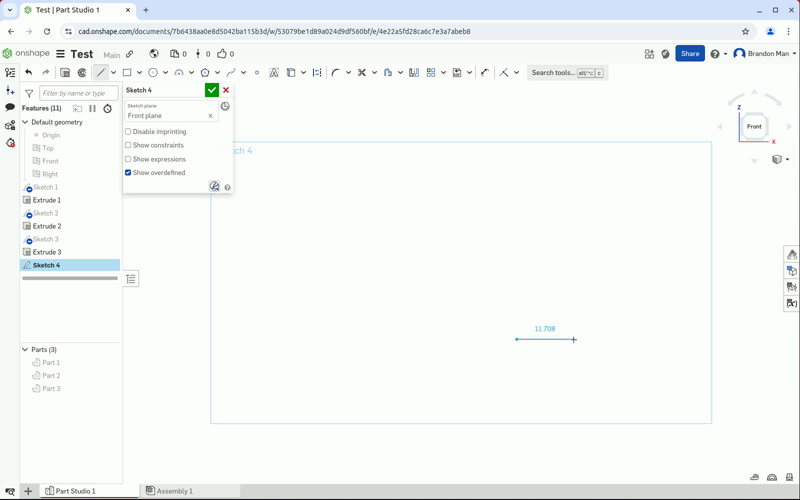
key_down(shift)
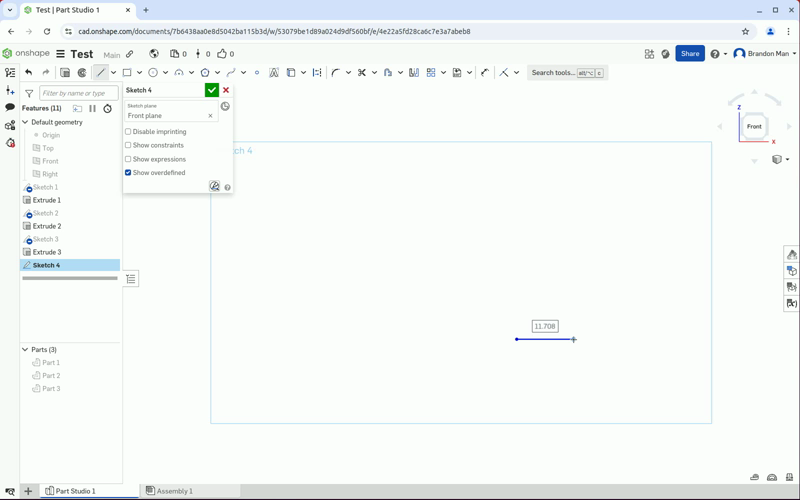
mouse_move(589, 339)
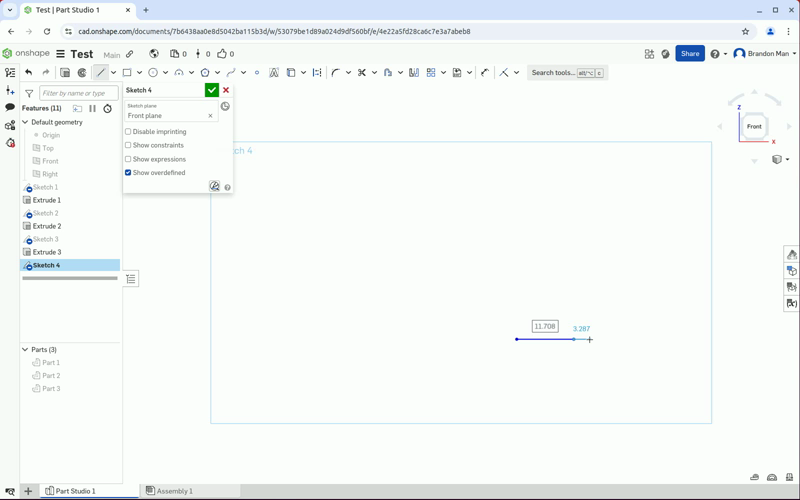
mouse_move(573, 282)
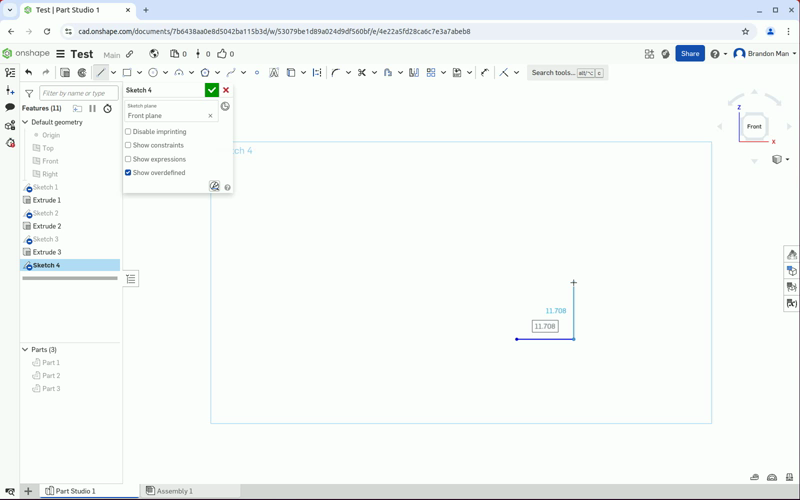
click(573, 282)
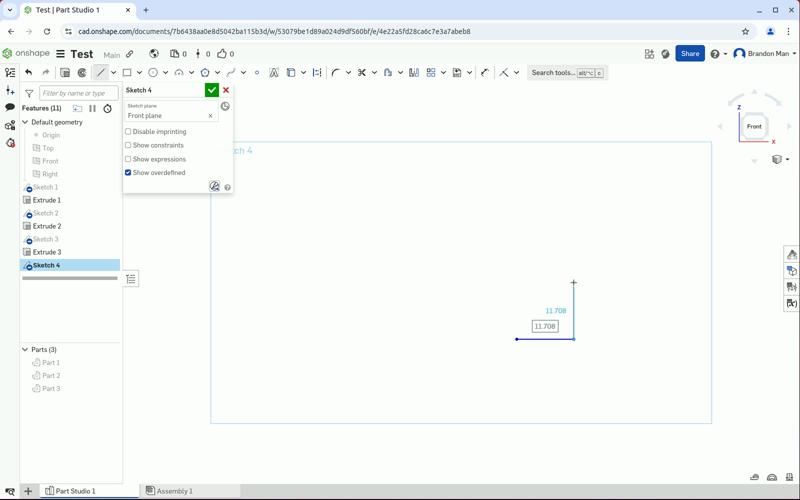
key_up(shift)
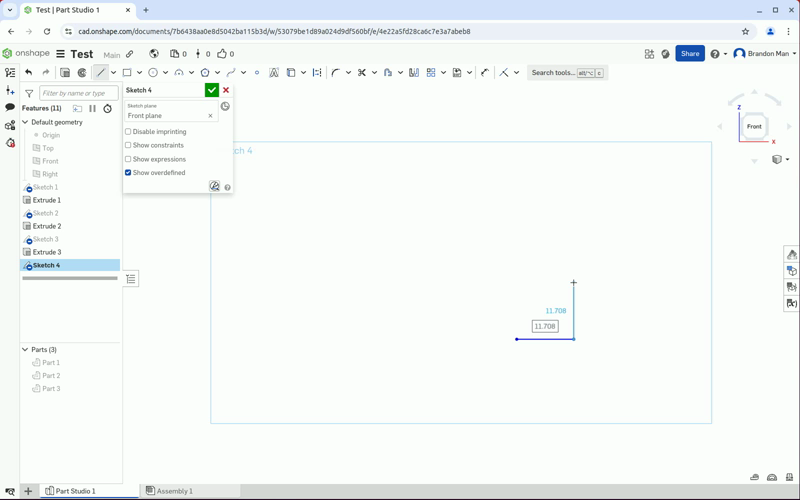
key_down(shift)
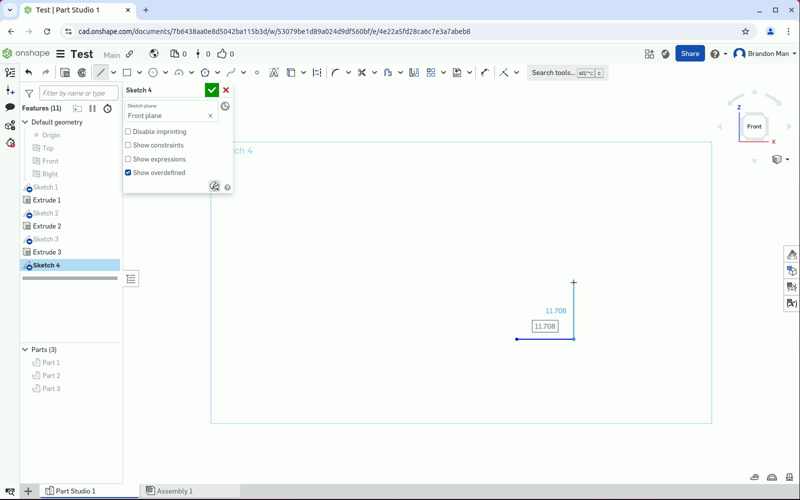
mouse_move(589, 282)
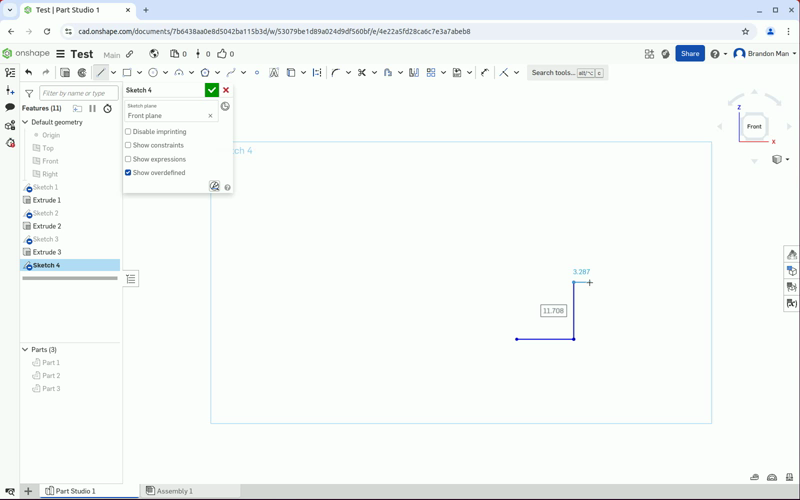
mouse_move(573, 226)
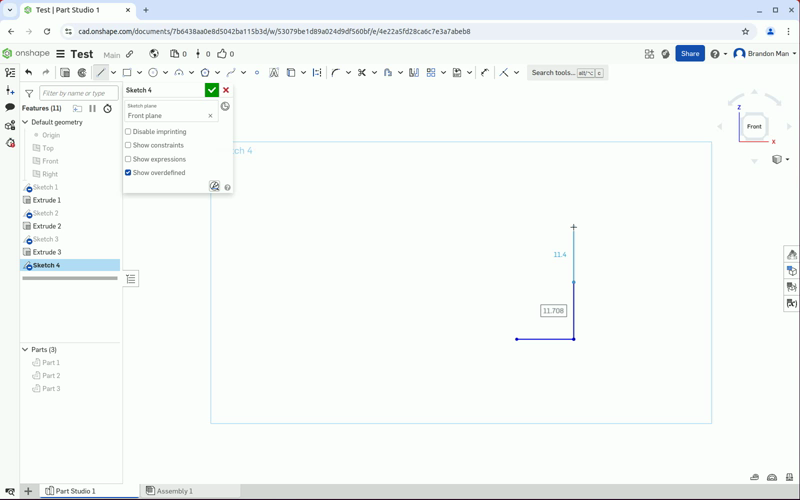
click(573, 226)
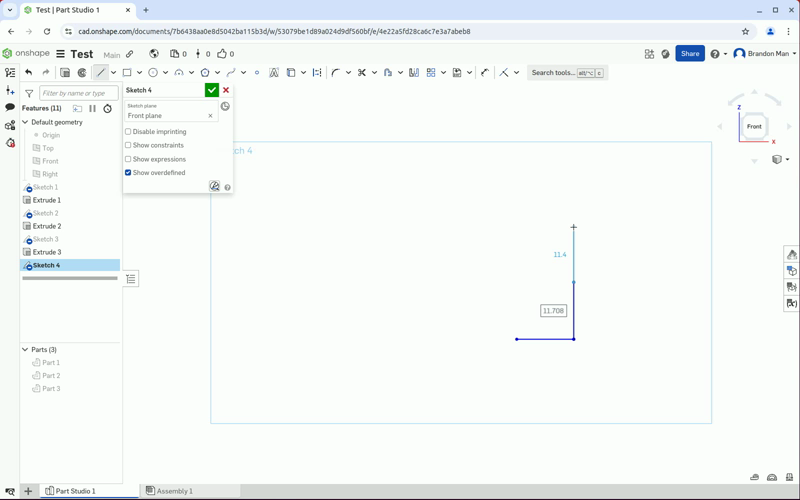
key_up(shift)
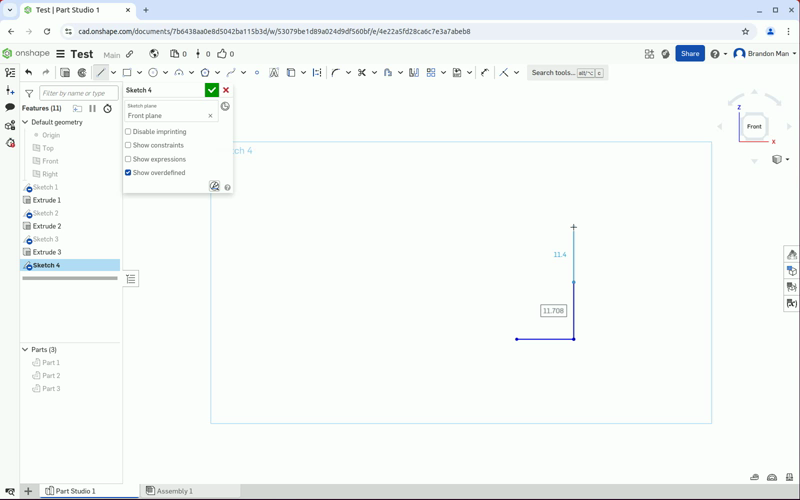
key_down(shift)
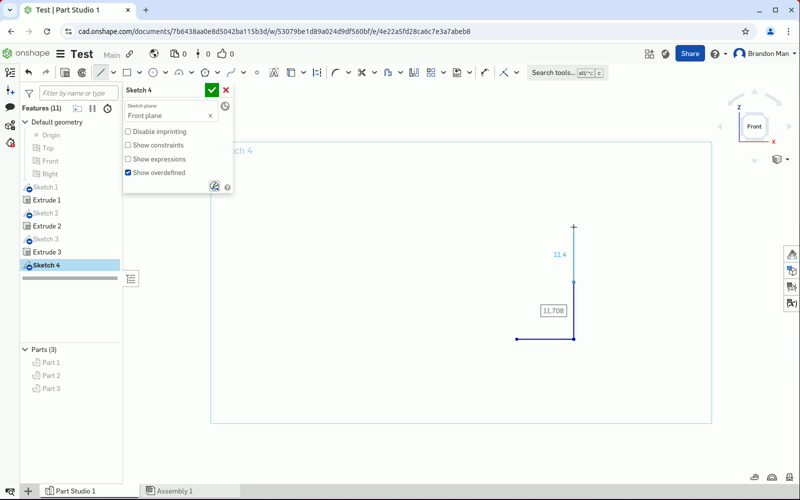
mouse_move(589, 226)
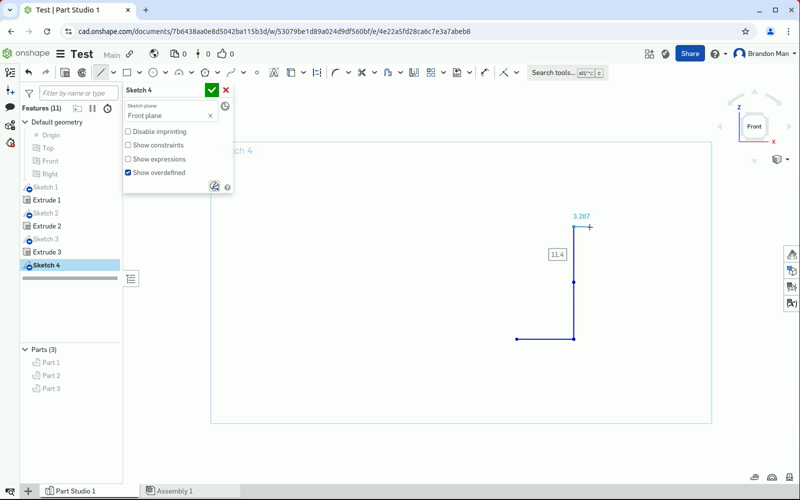
mouse_move(516, 226)
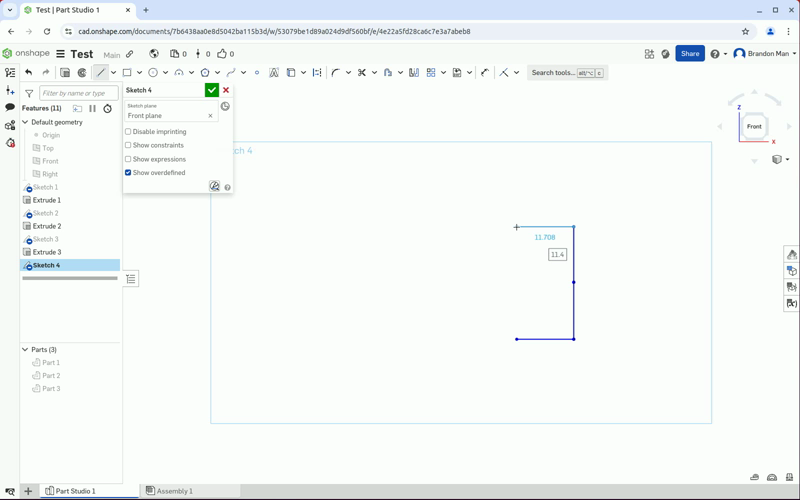
click(516, 226)
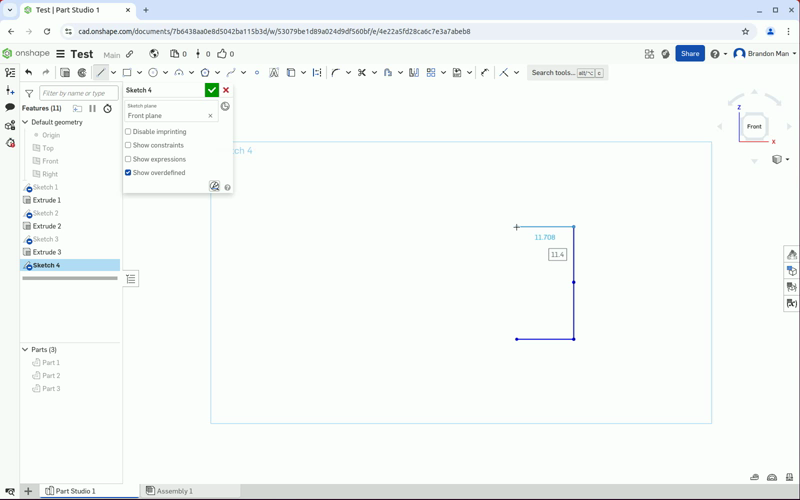
key_up(shift)
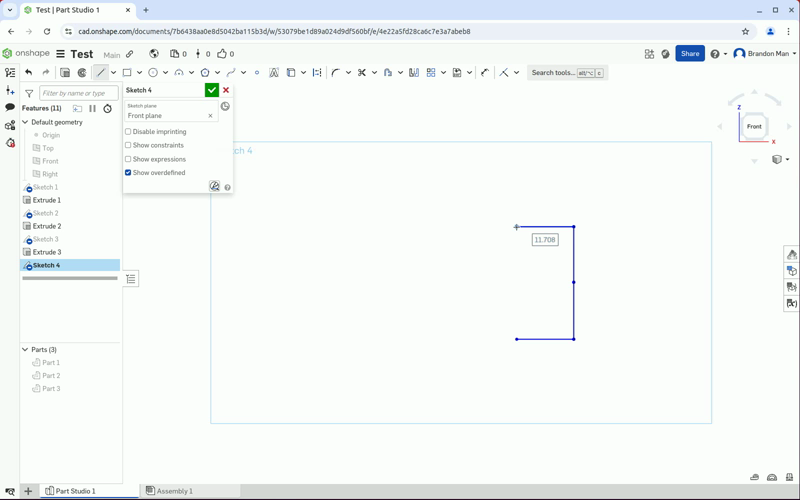
key_down(shift)
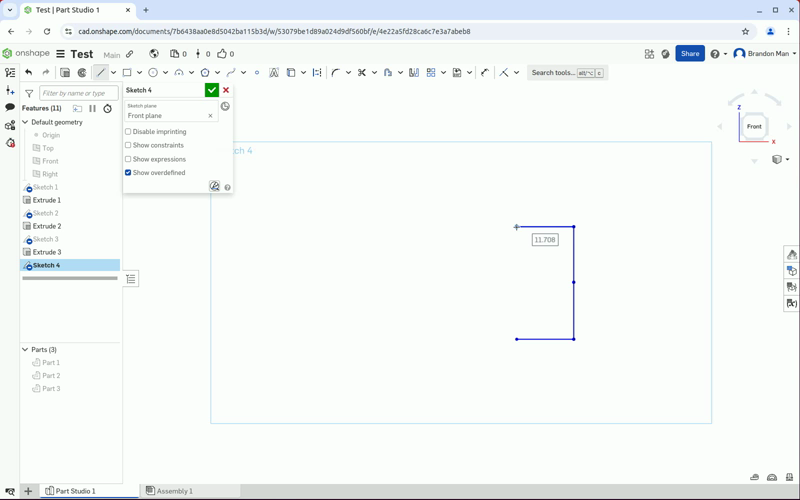
mouse_move(516, 339)
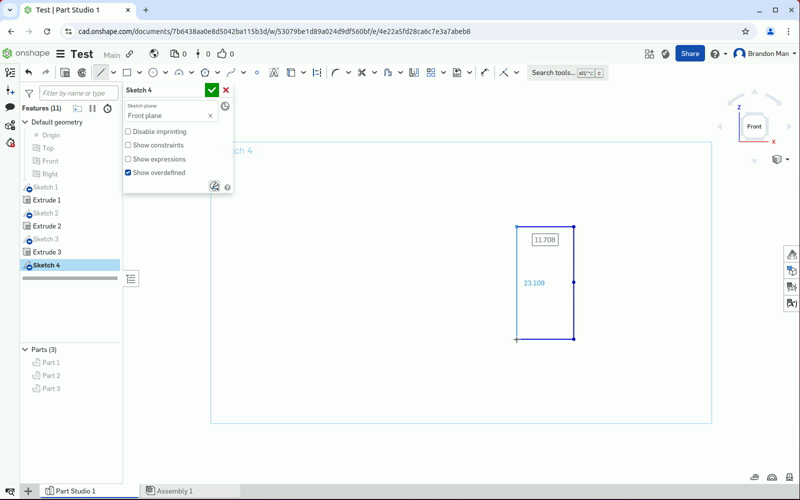
key_up(shift)
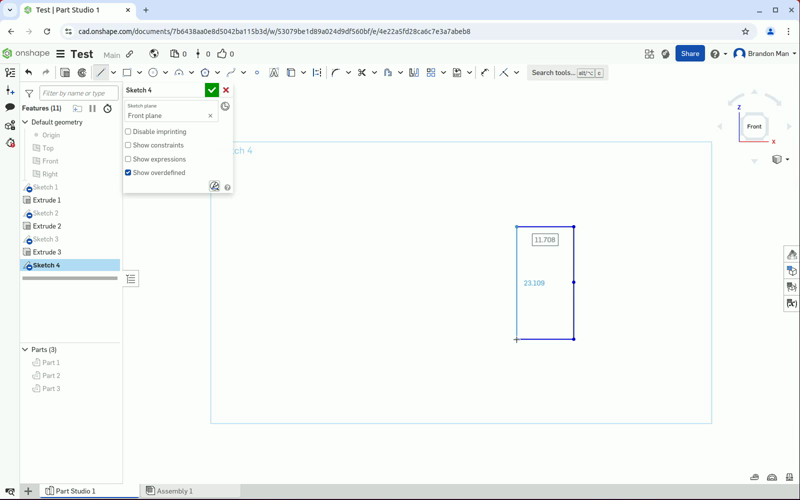
click(516, 339)
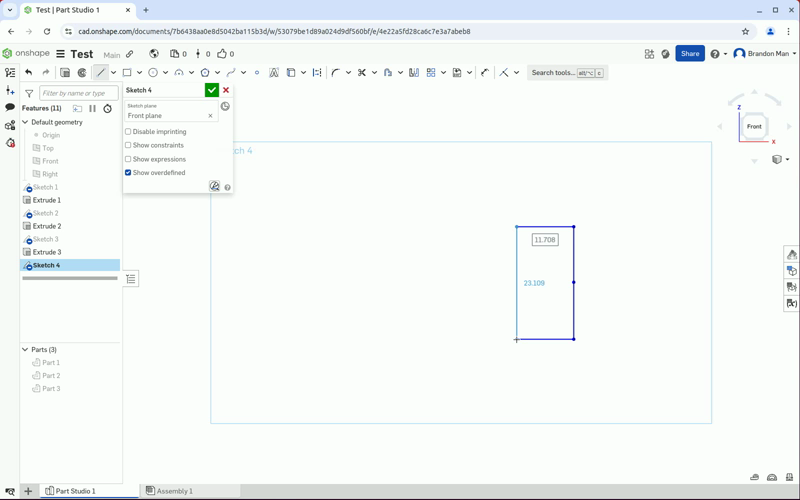
key(esc)
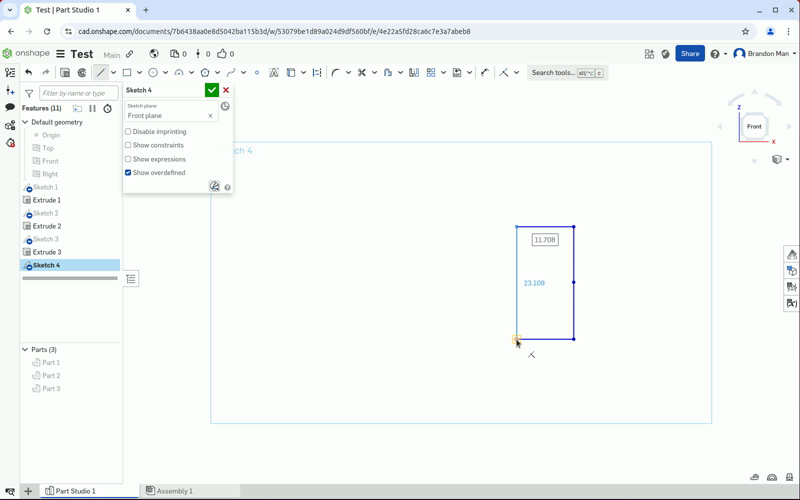
mouse_move(551, 289)
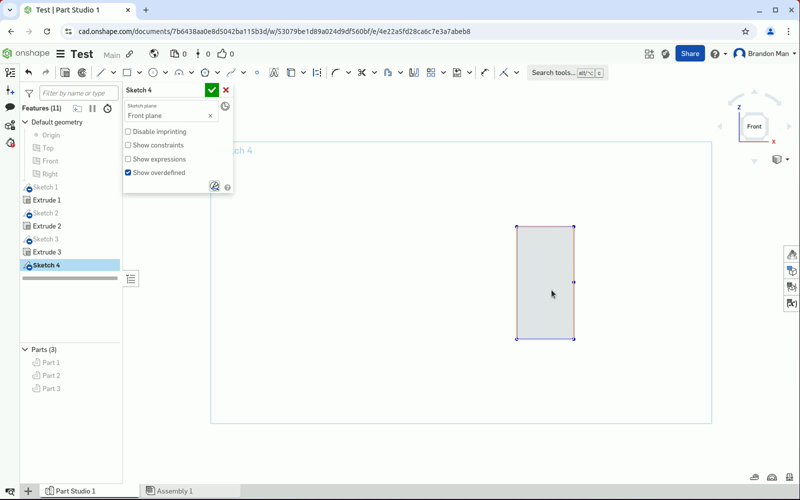
click(551, 289)
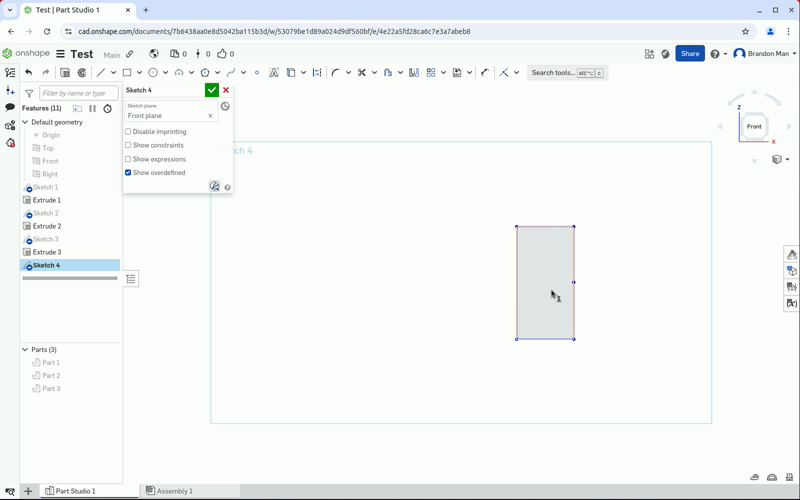
mouse_move(73, 352)
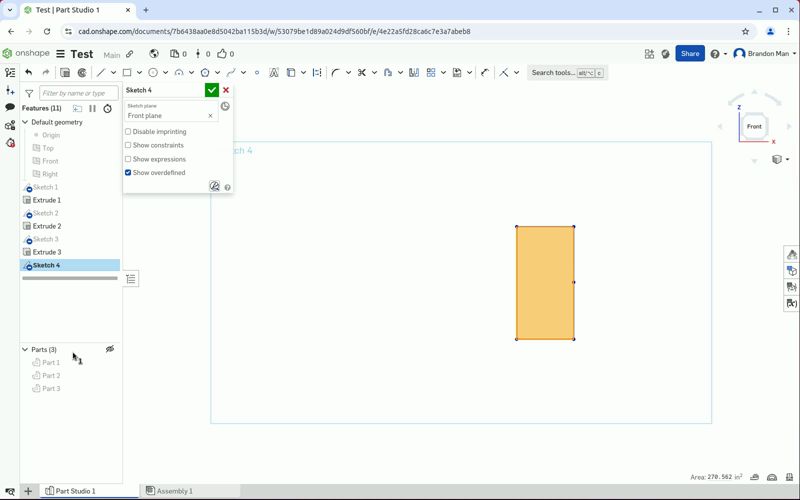
key(shift+y)
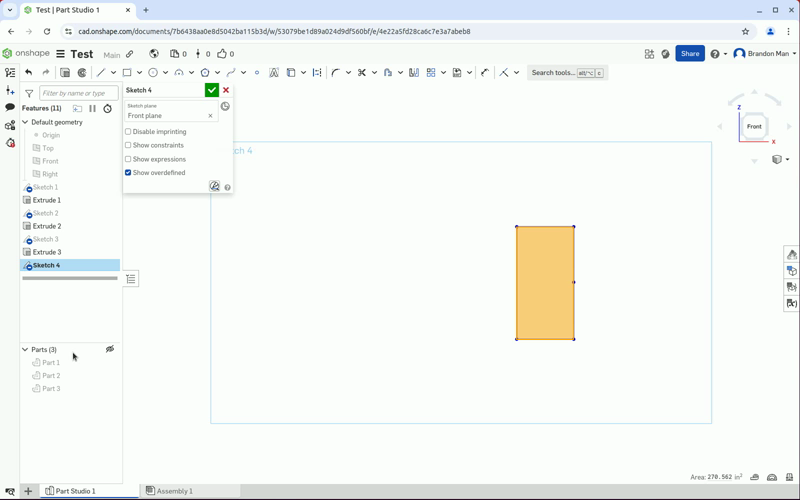
key(shift+e)
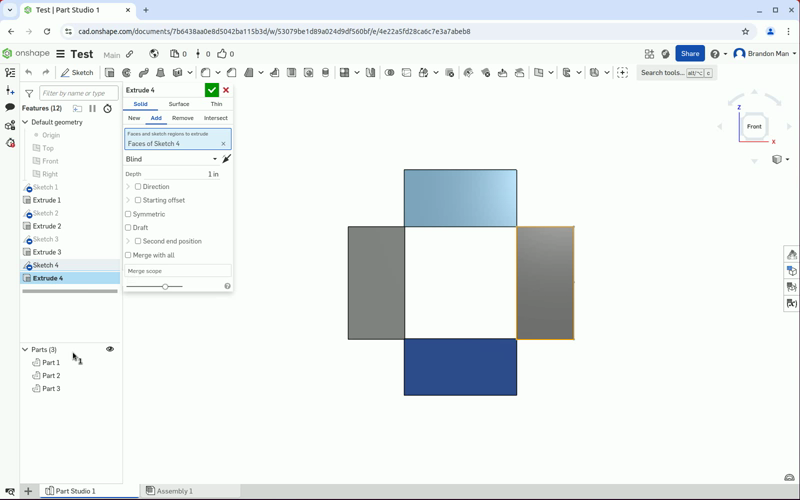
mouse_move(143, 106)
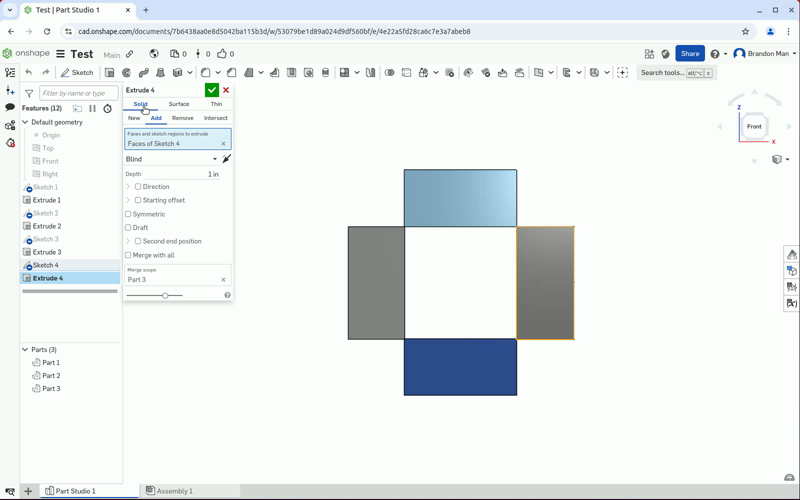
click(143, 106)
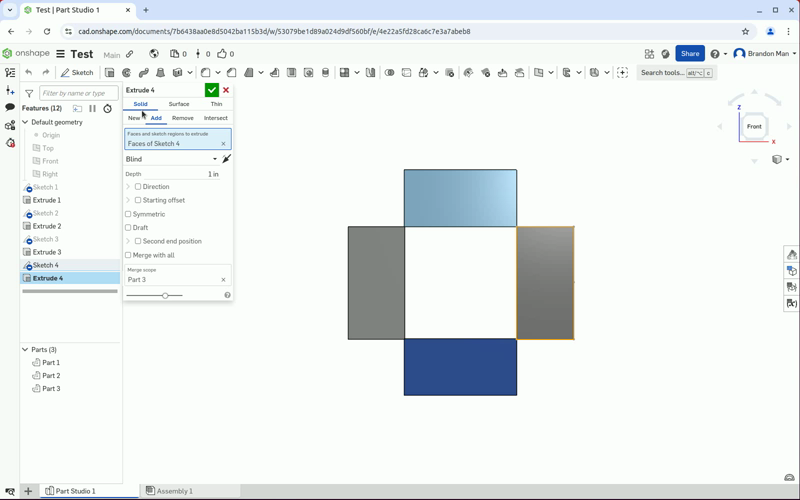
mouse_move(137, 120)
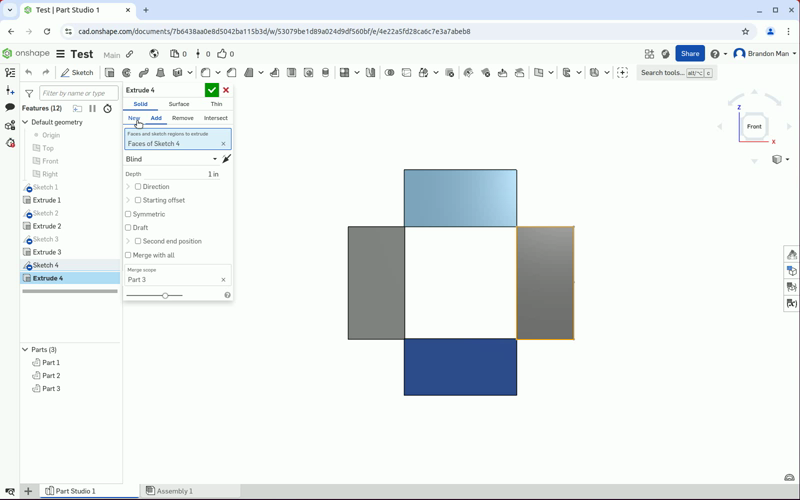
click(137, 120)
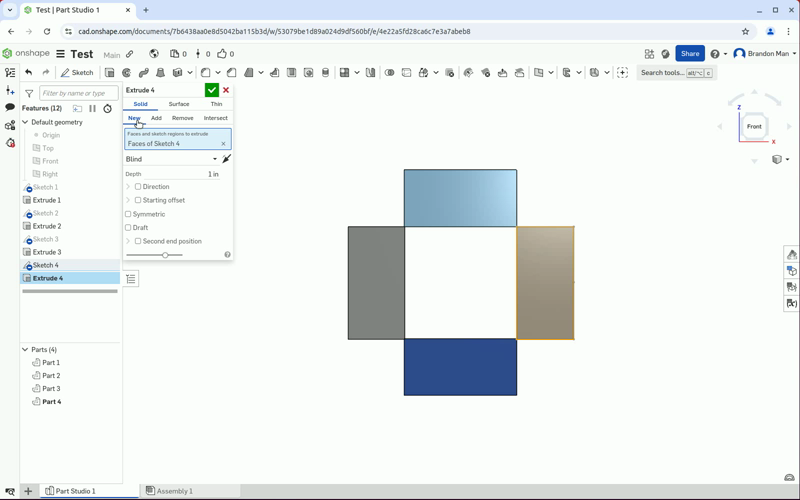
key(tab, 4)
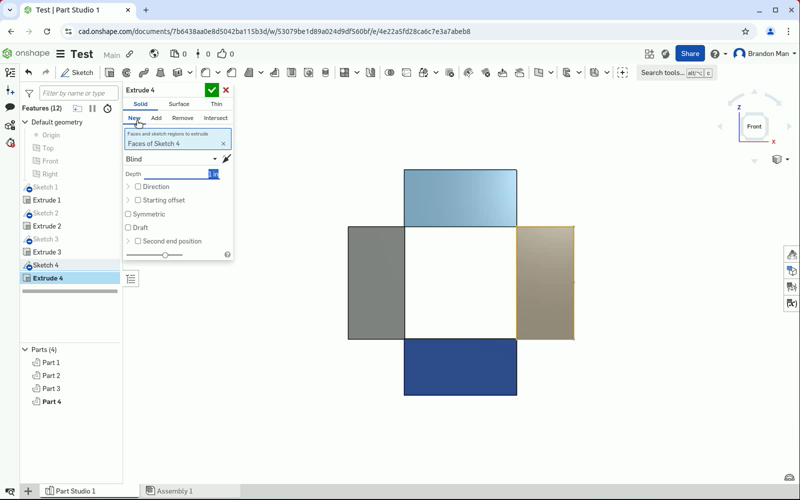
text(2.408)
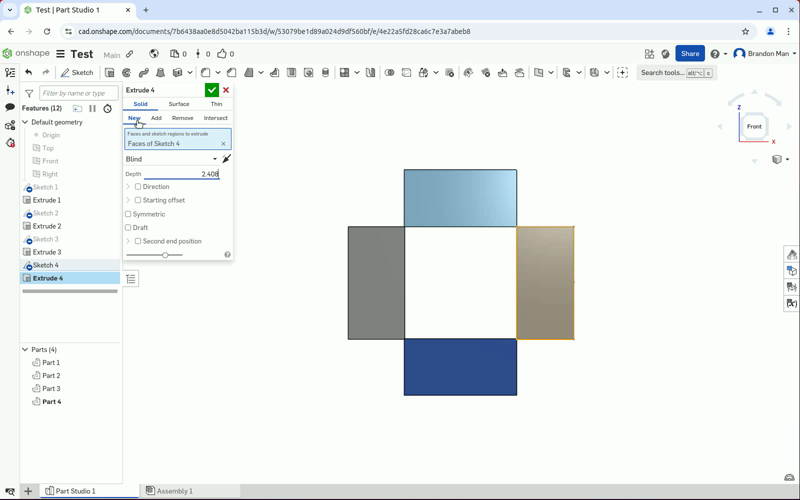
key(tab, 3)
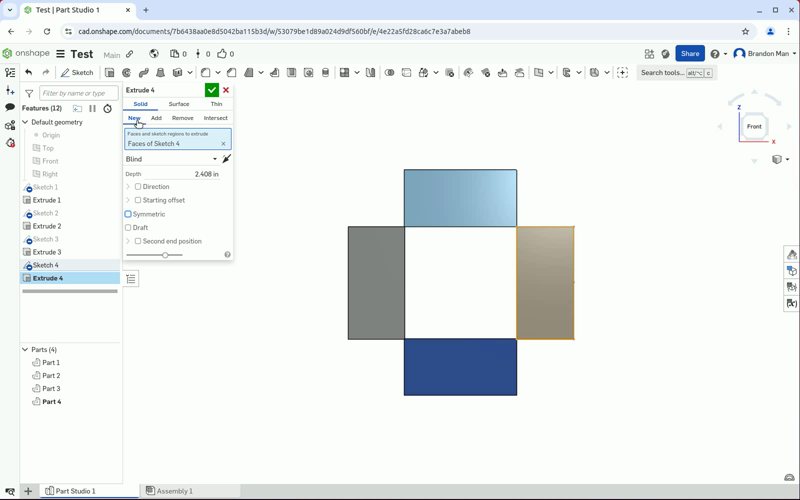
key(space)
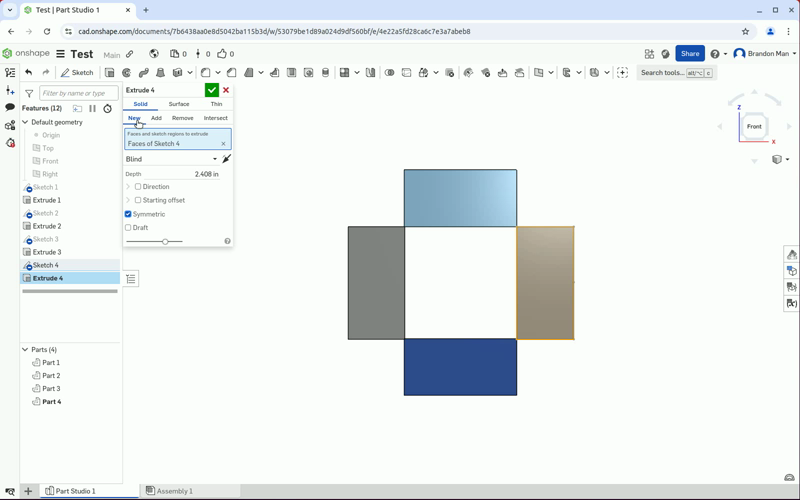
key(enter)
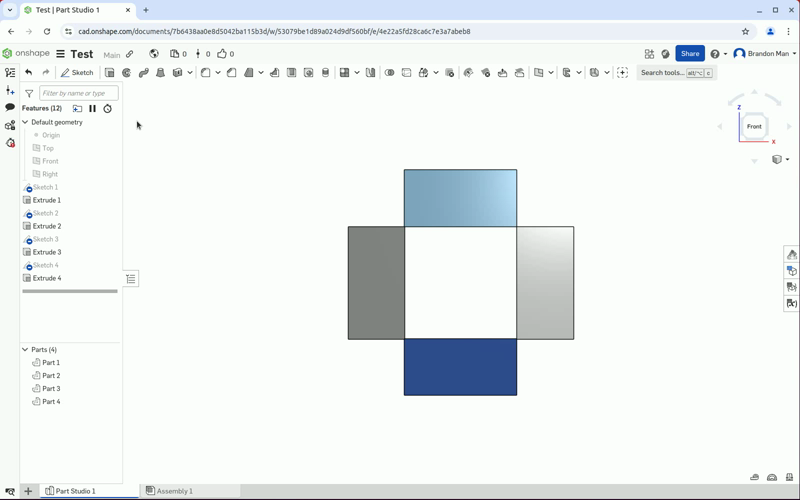
key(shift+h)
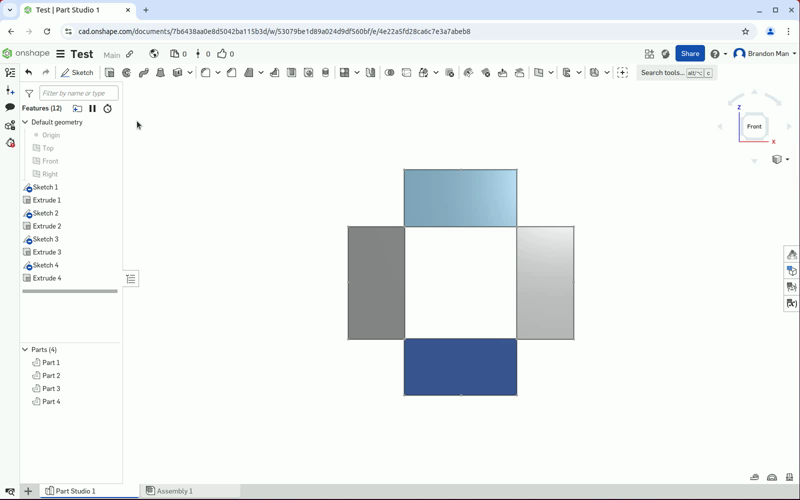
key(shift+h)
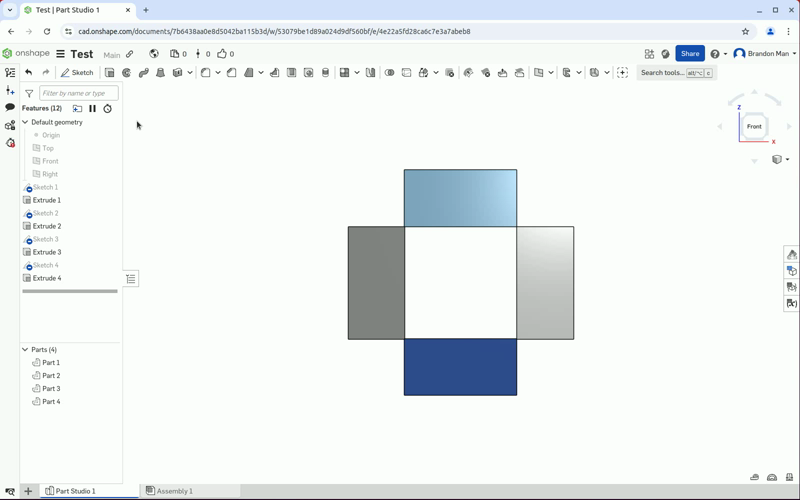
mouse_move(73, 189)
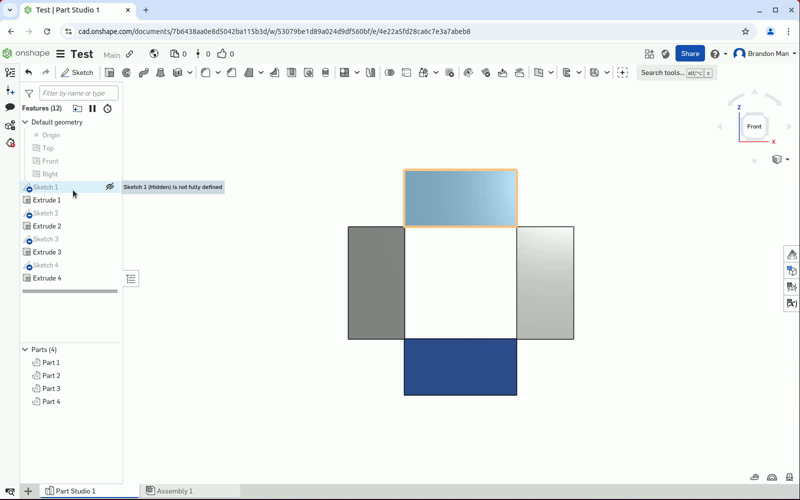
click(73, 189)
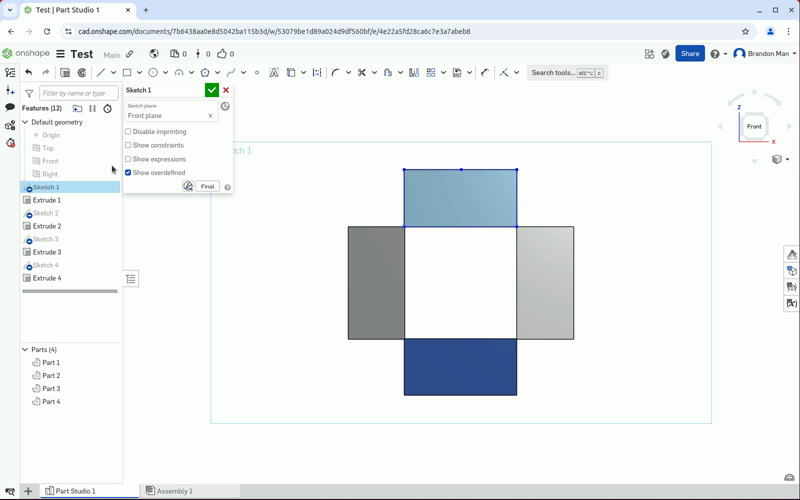
mouse_move(229, 92)
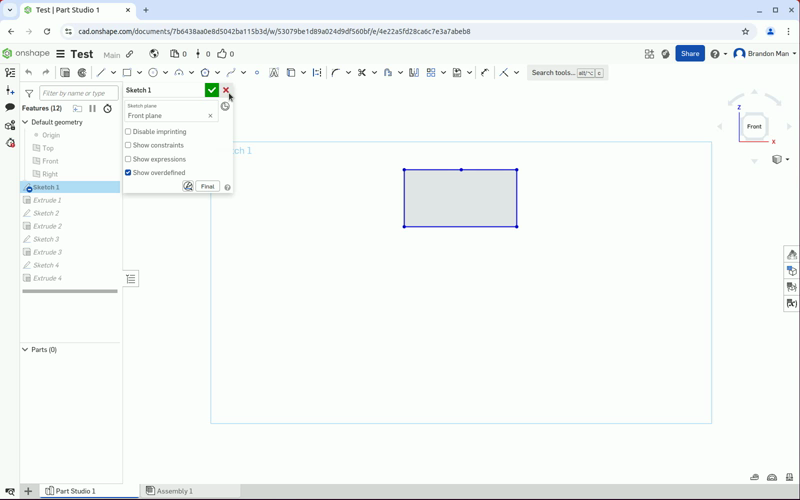
click(229, 92)
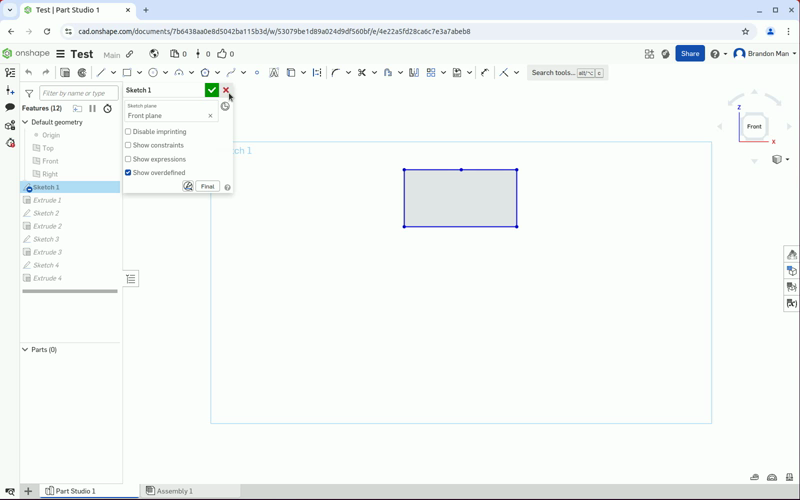
key(shift+s)
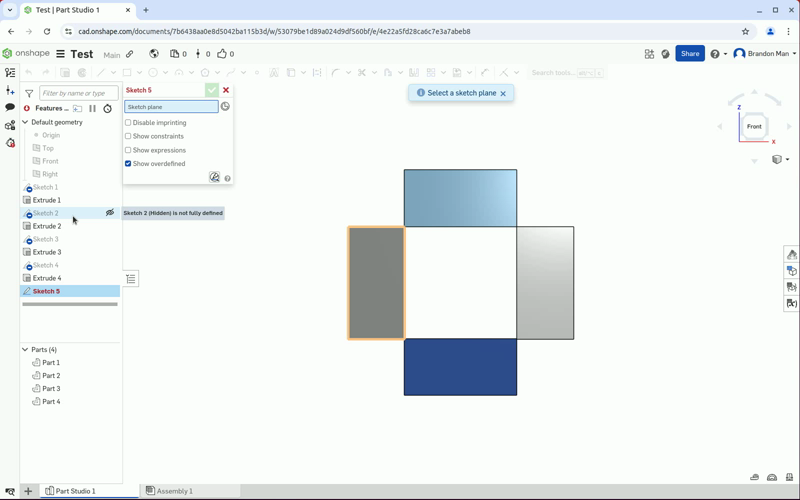
scroll(3)
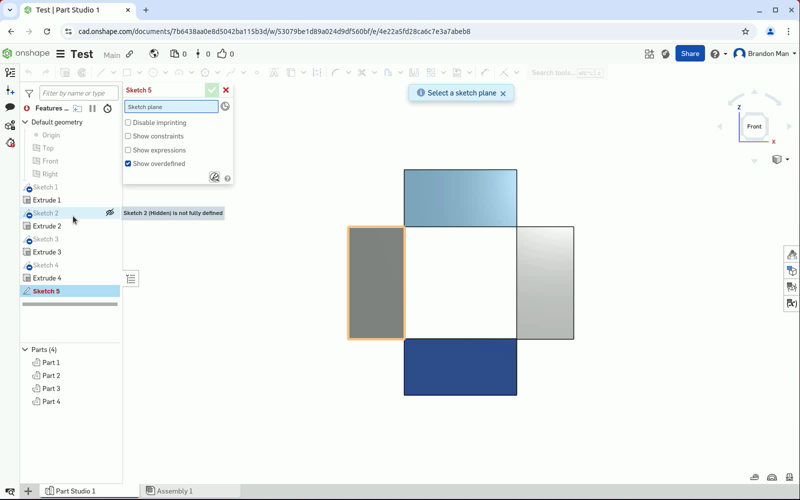
mouse_move(73, 163)
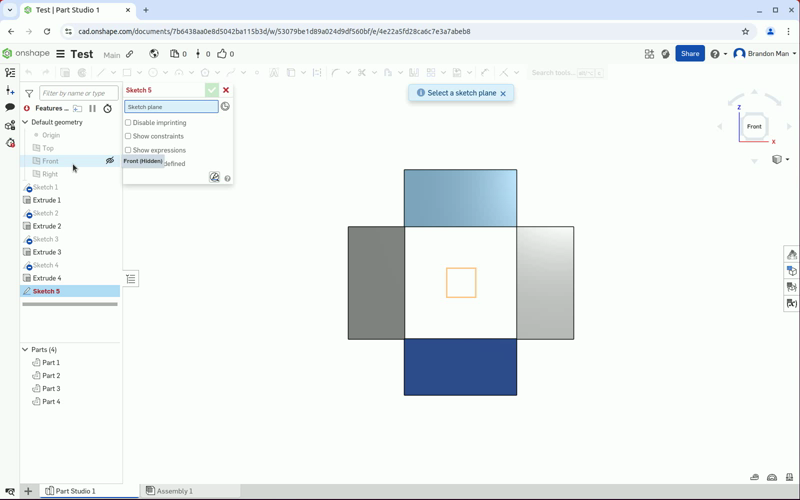
click(73, 163)
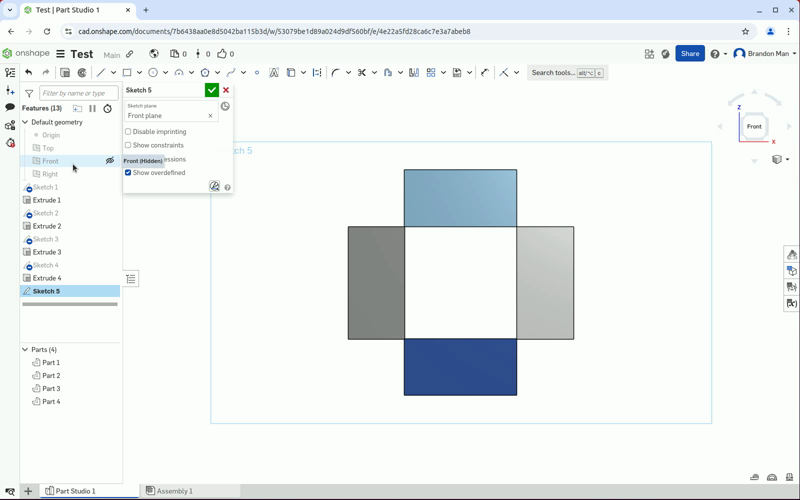
mouse_move(73, 352)
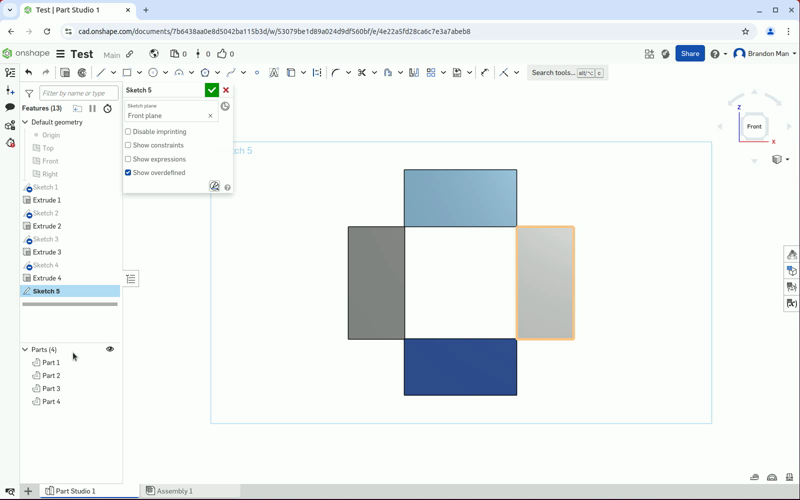
key(y)
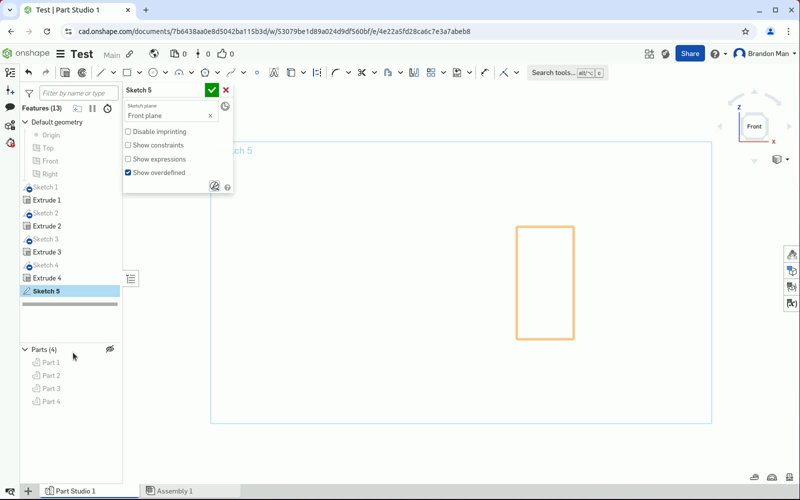
key(l)
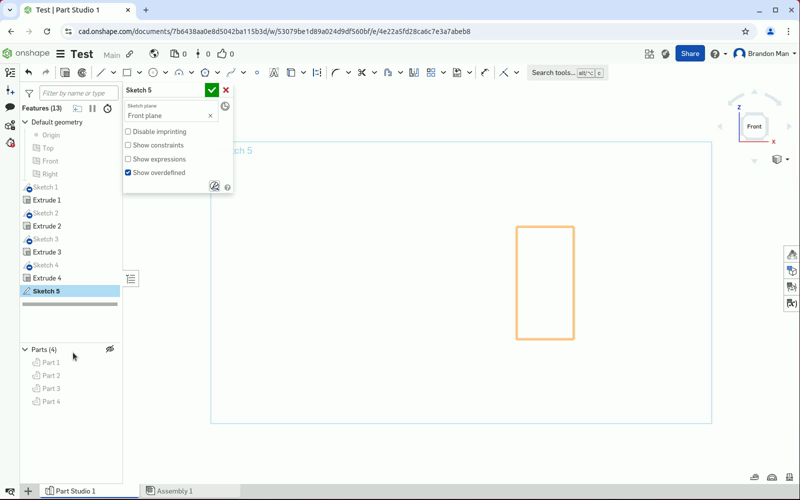
key_down(shift)
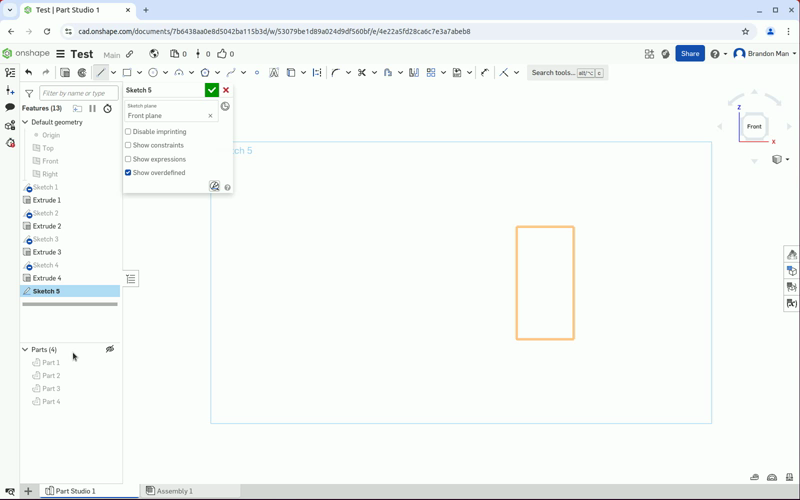
mouse_move(404, 339)
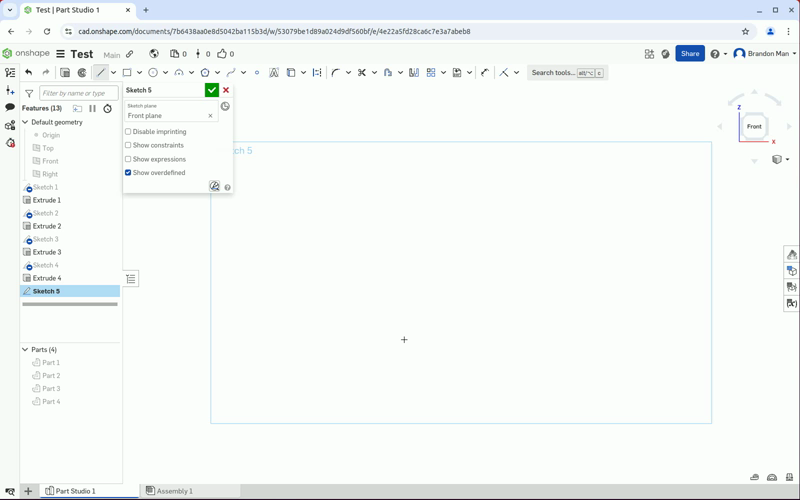
click(404, 339)
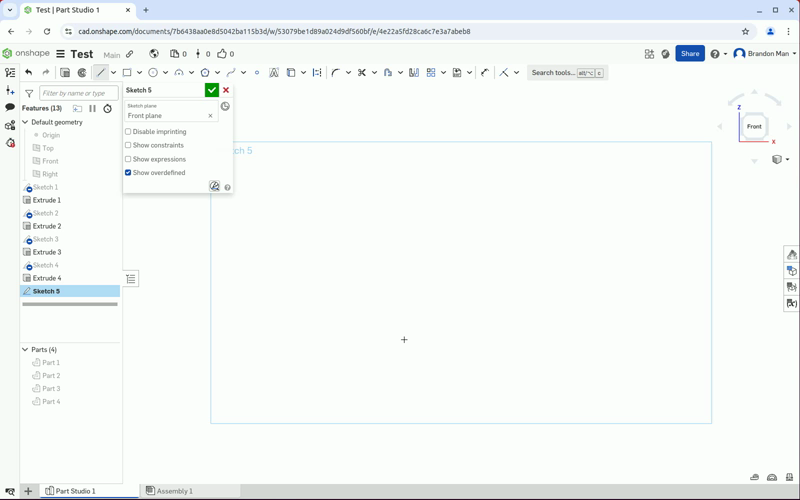
key_up(shift)
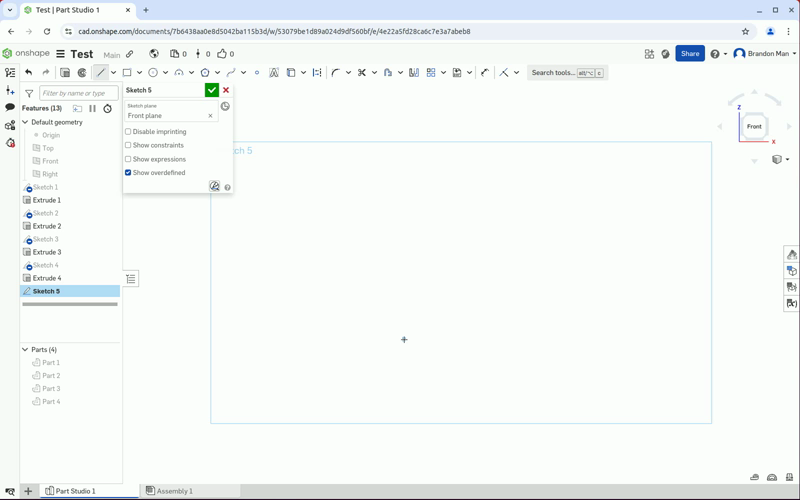
key_down(shift)
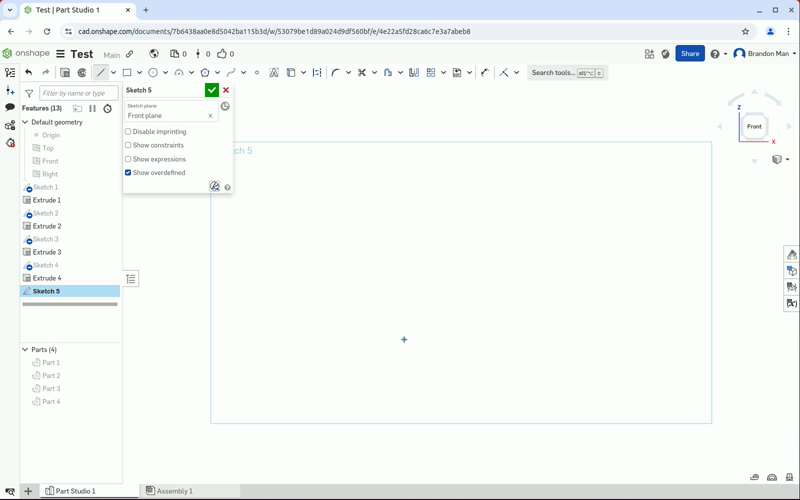
mouse_move(516, 339)
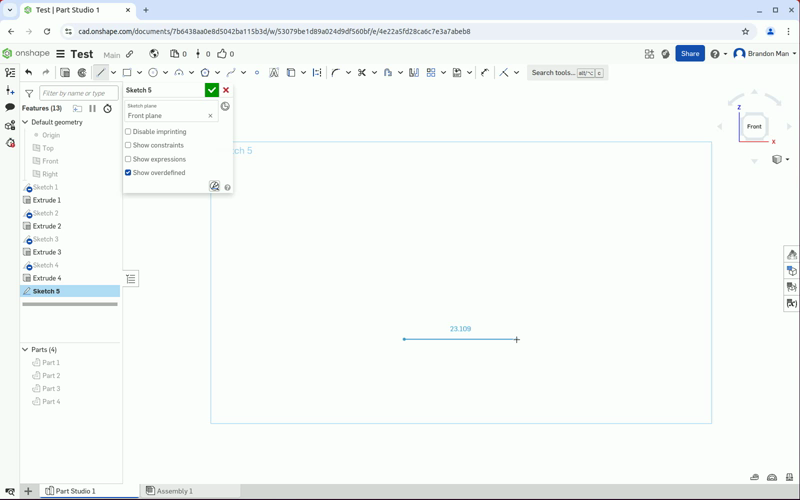
click(516, 339)
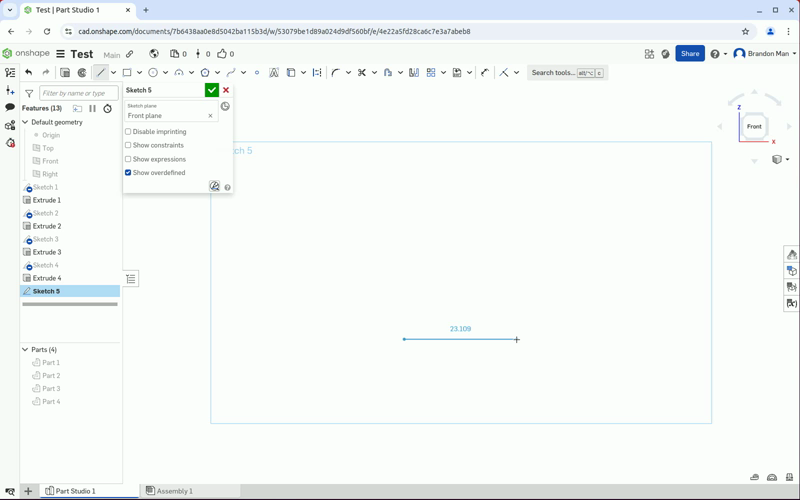
key_up(shift)
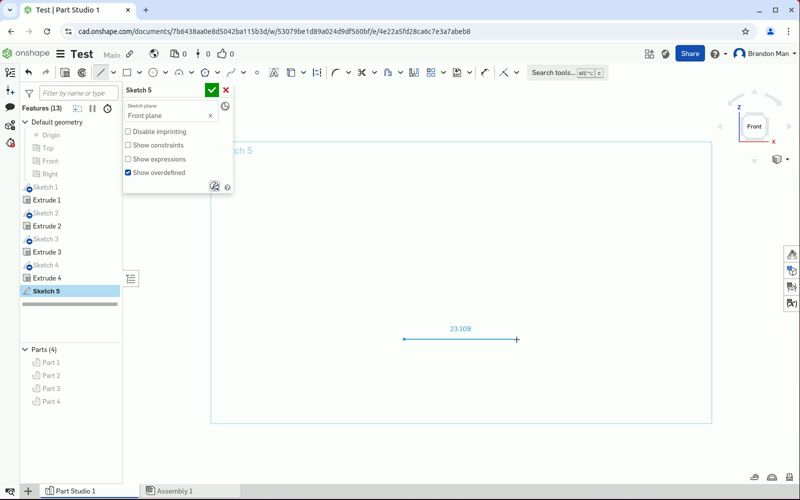
key_down(shift)
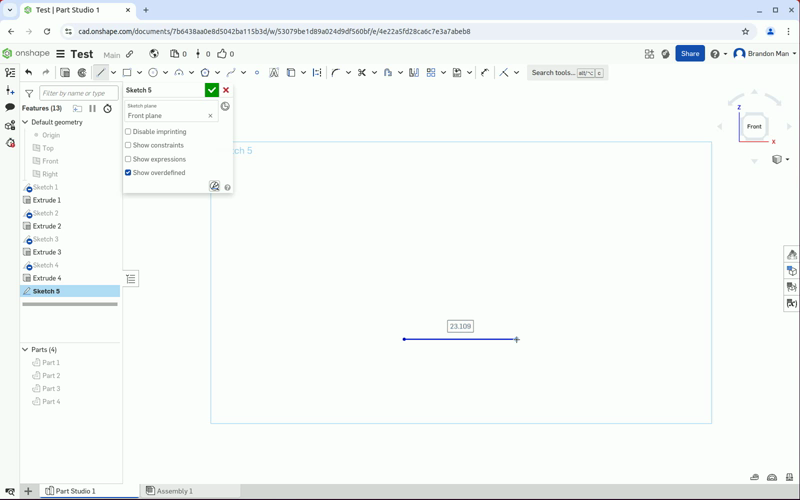
mouse_move(516, 226)
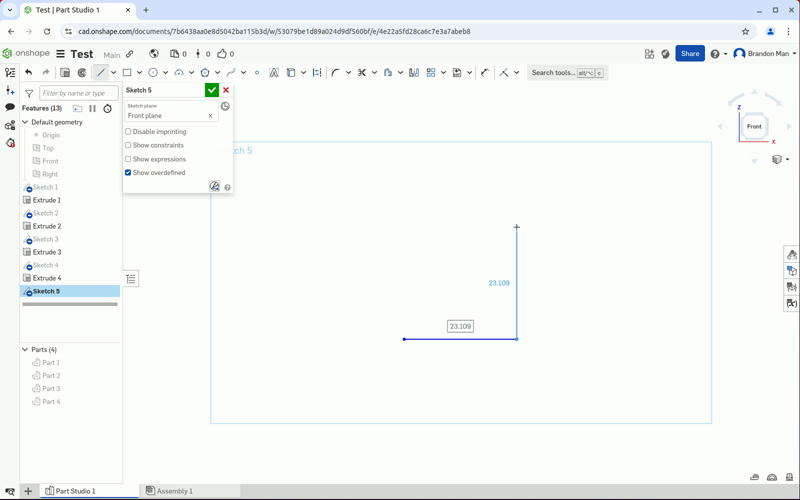
click(516, 226)
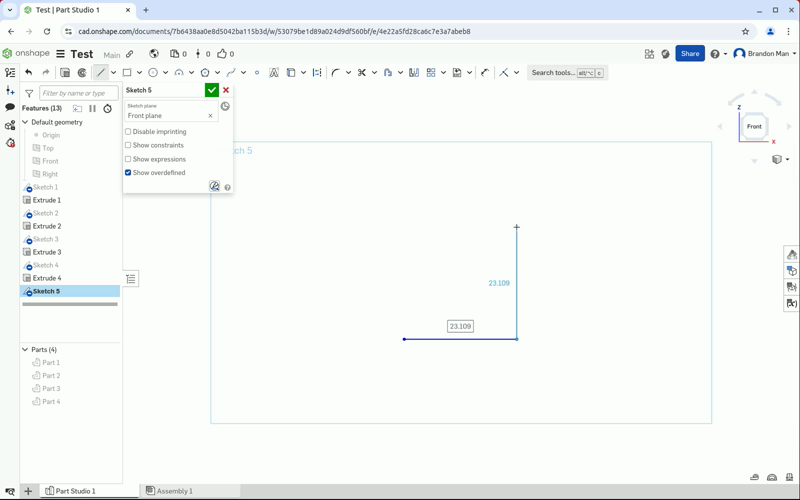
key_up(shift)
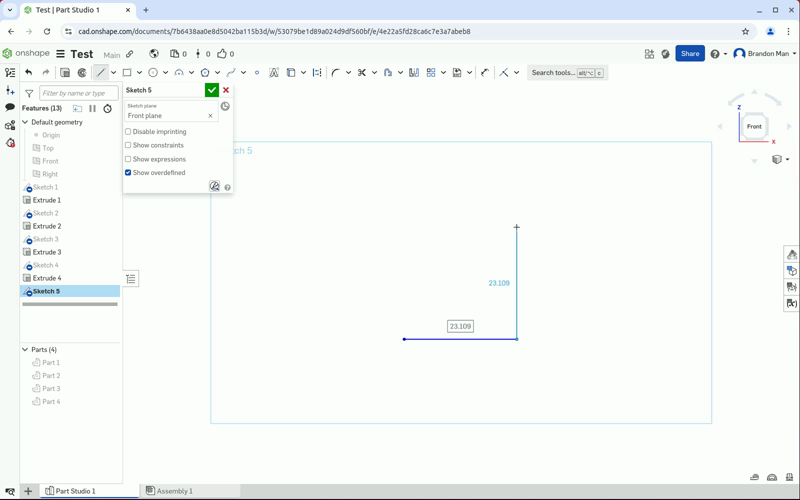
key_down(shift)
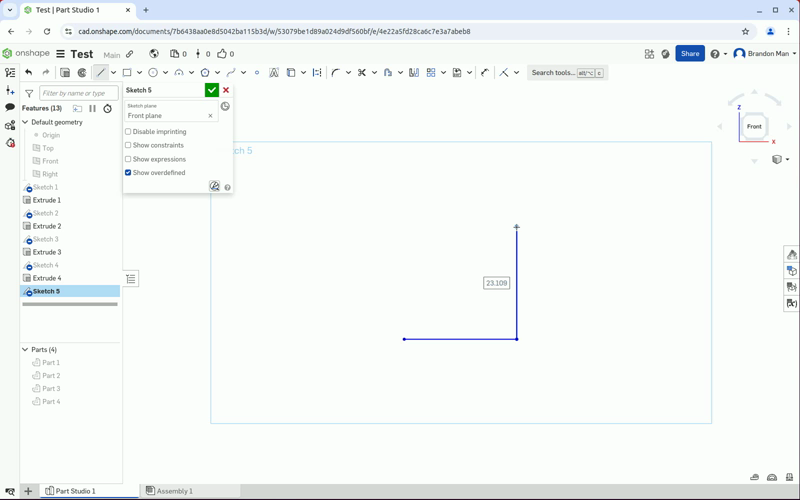
mouse_move(404, 226)
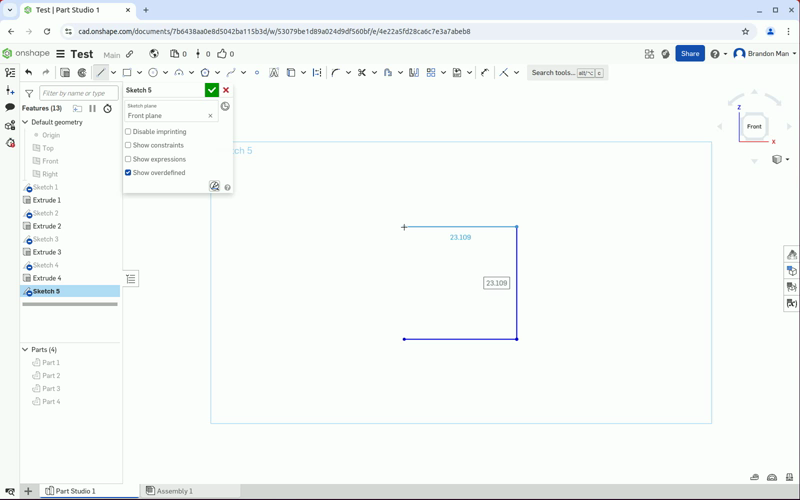
click(404, 226)
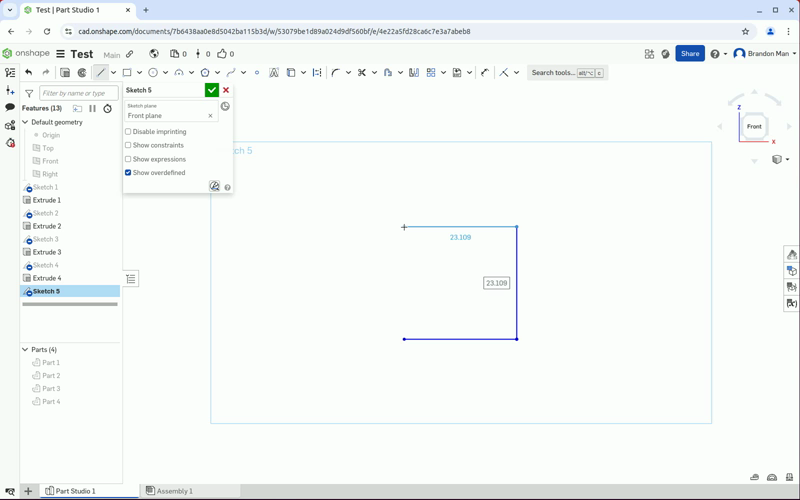
key_up(shift)
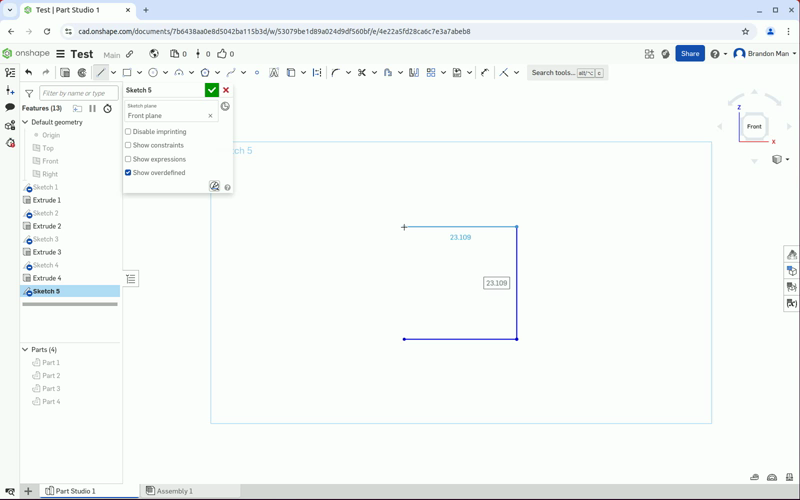
key_down(shift)
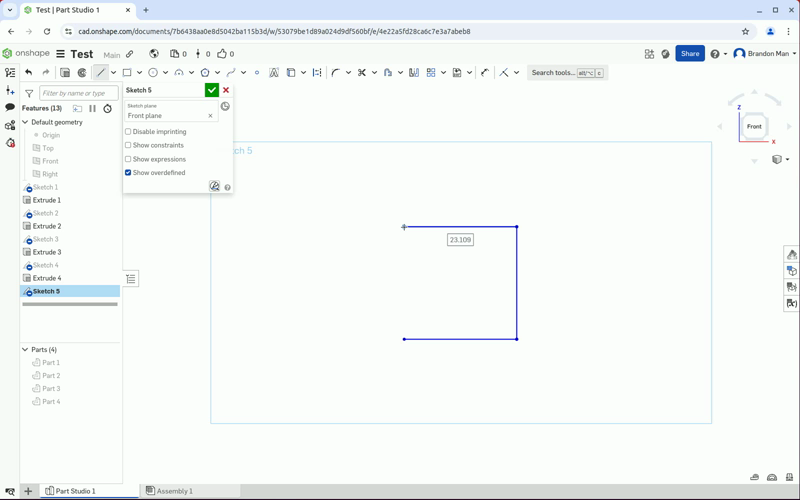
mouse_move(404, 339)
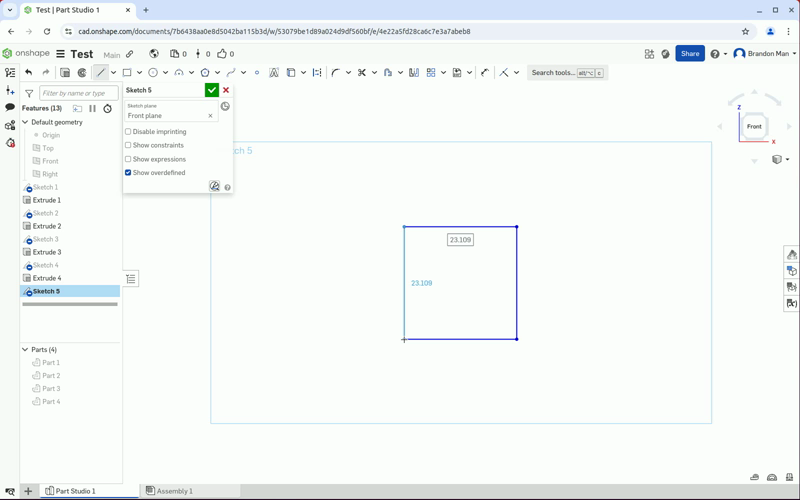
key_up(shift)
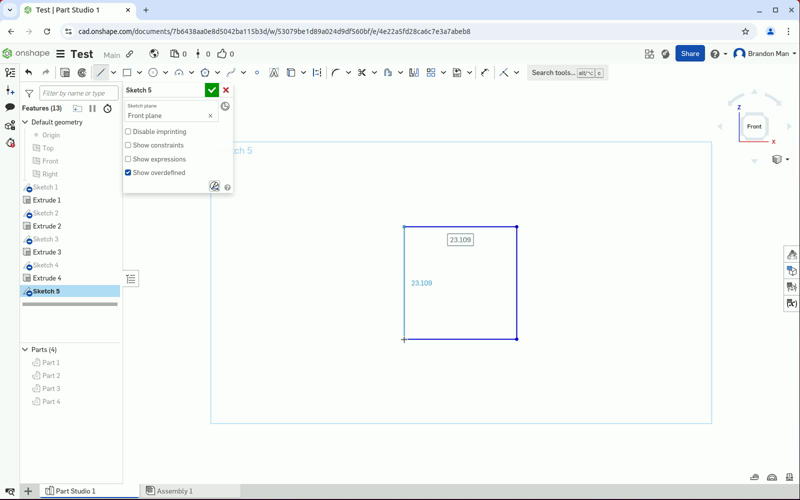
click(404, 339)
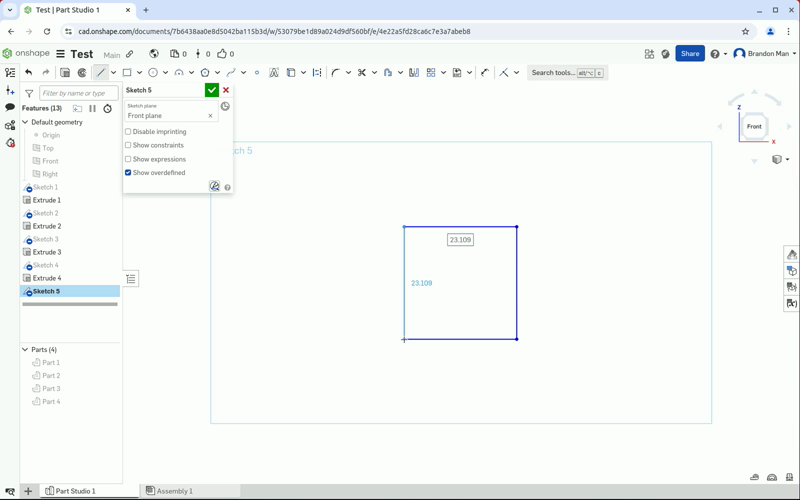
key(esc)
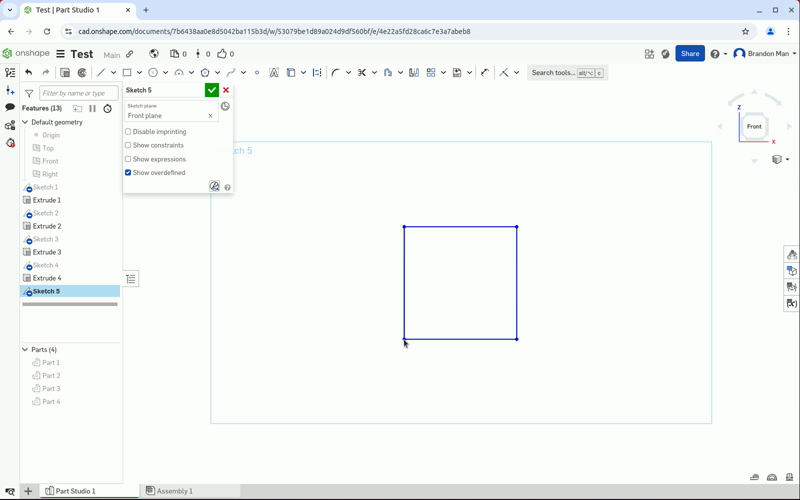
mouse_move(482, 330)
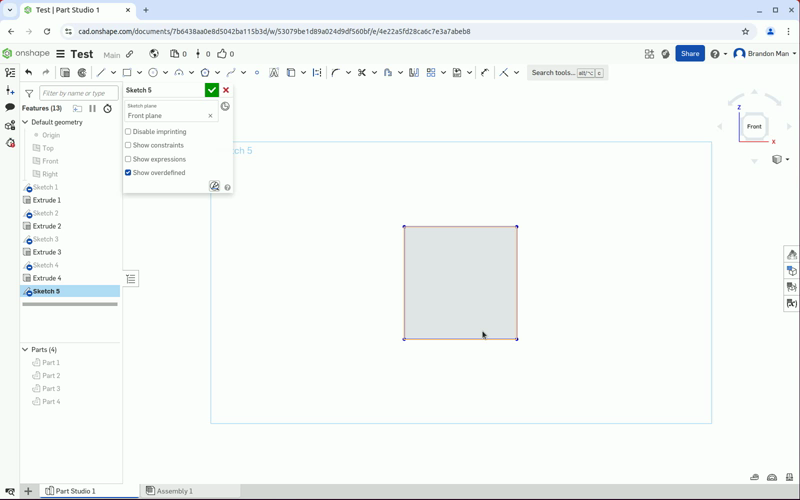
click(482, 330)
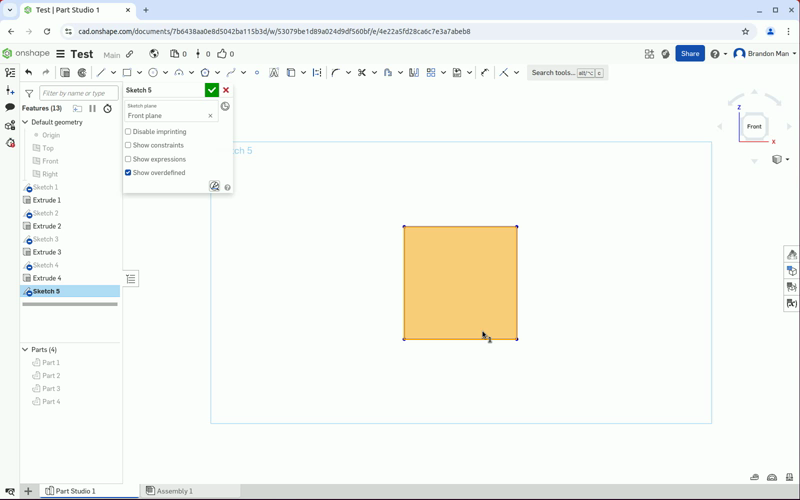
mouse_move(73, 352)
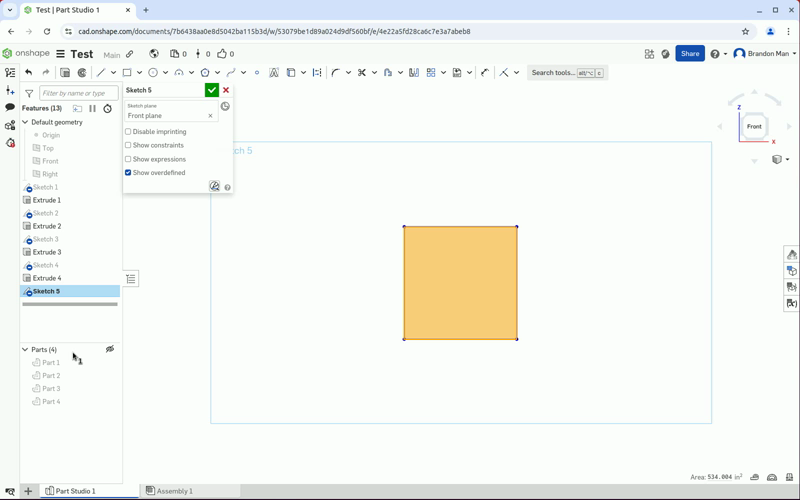
key(shift+y)
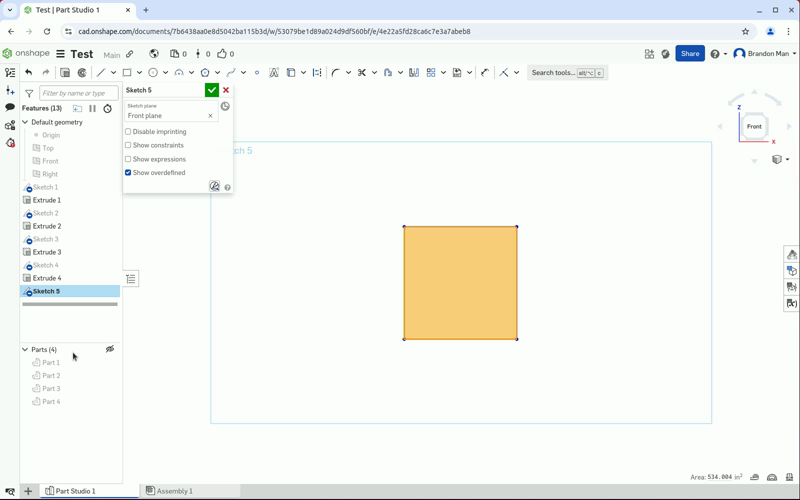
key(shift+e)
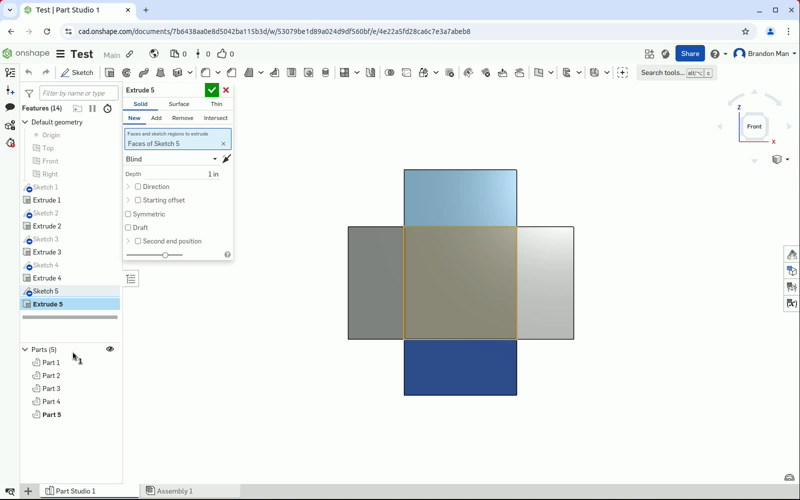
mouse_move(143, 106)
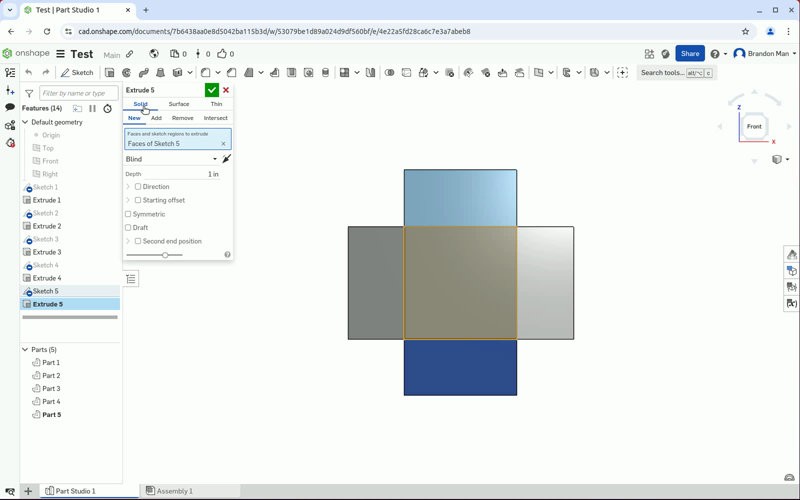
click(143, 106)
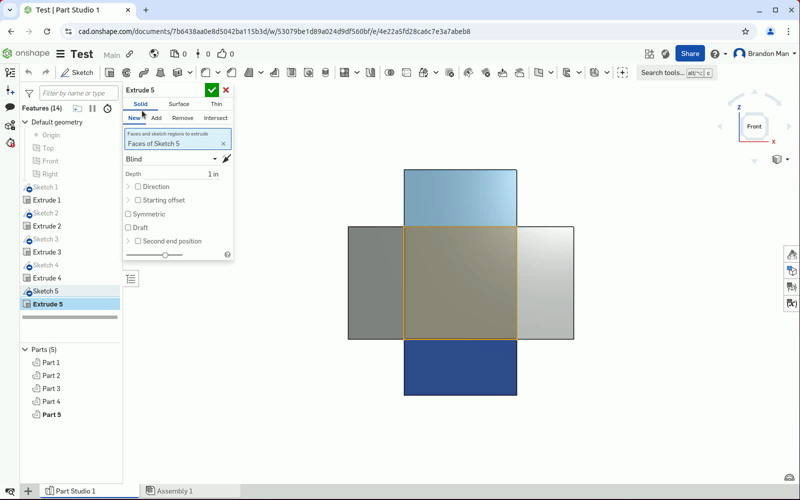
mouse_move(137, 120)
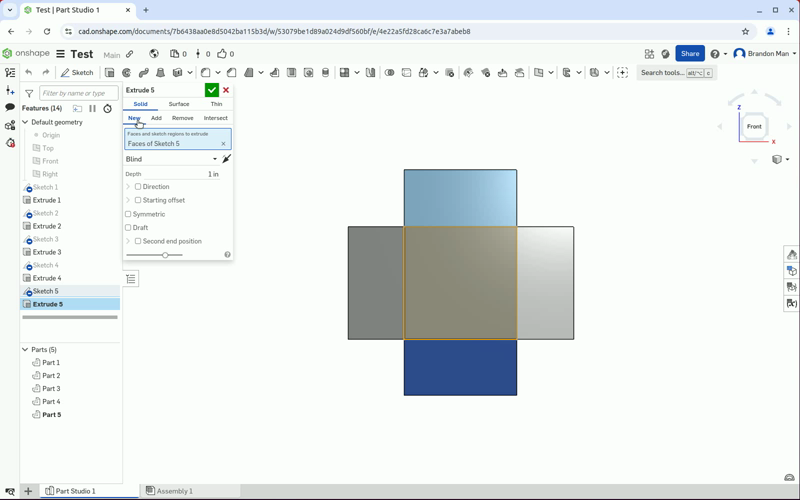
click(137, 120)
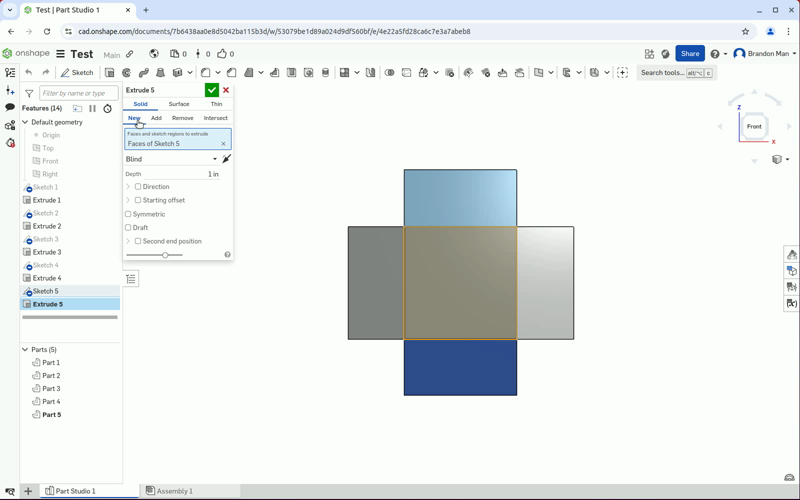
key(tab, 4)
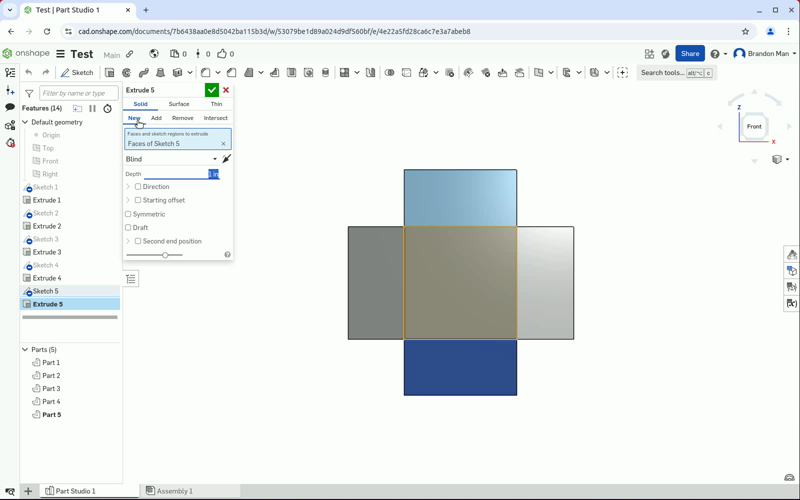
text(17.812)
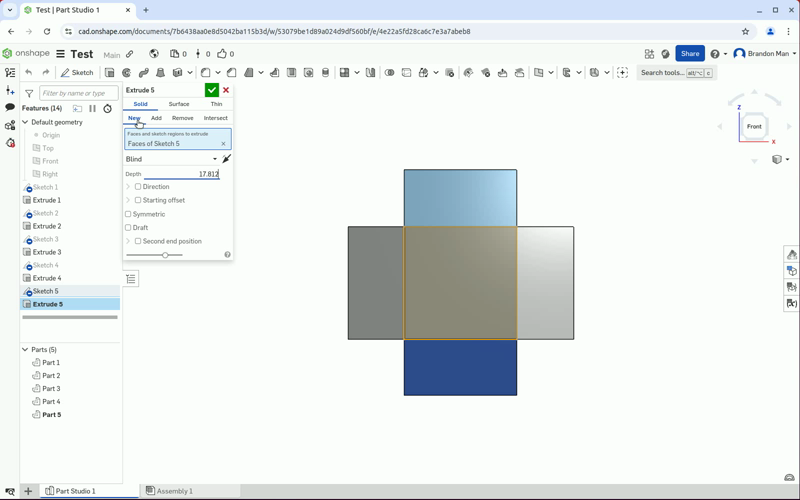
key(tab, 3)
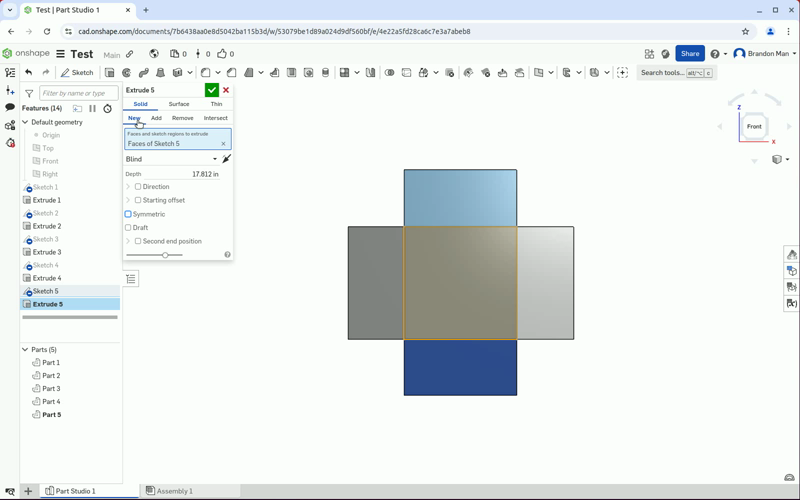
key(space)
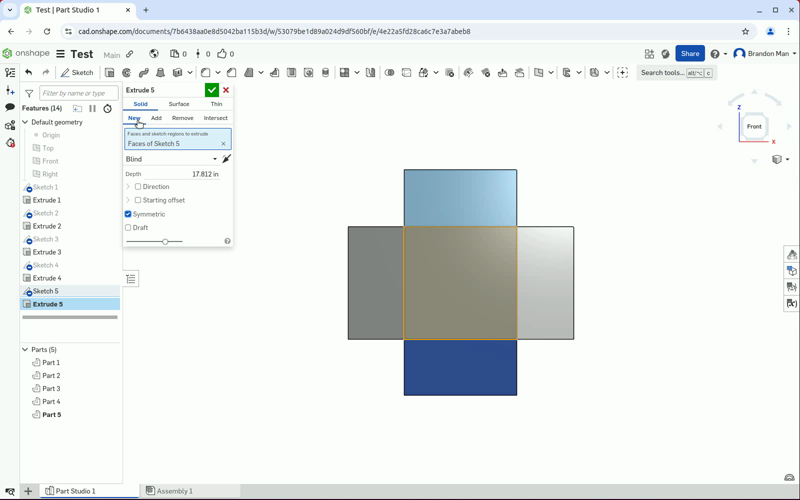
key(enter)
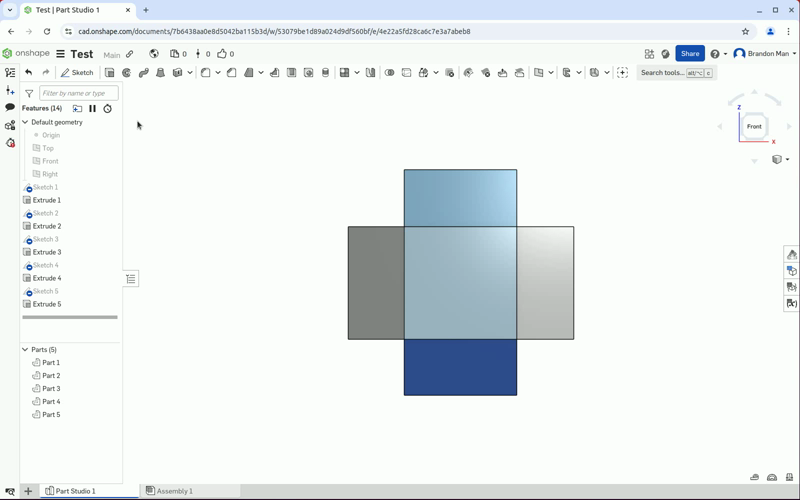
key(shift+h)
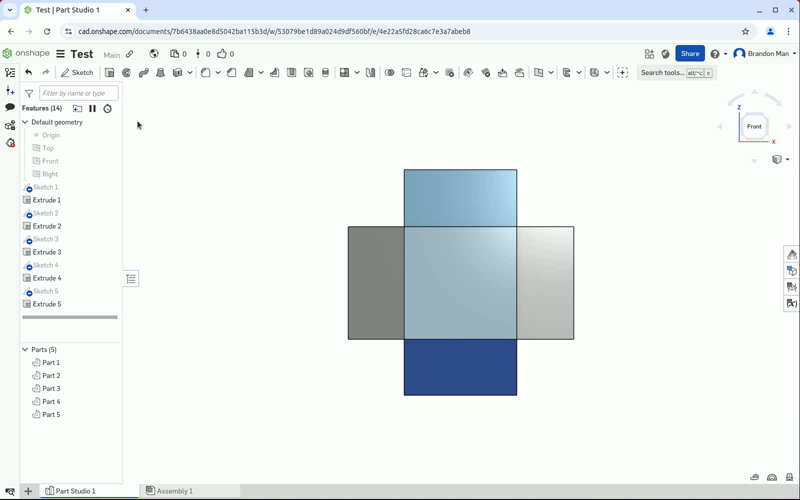
key(shift+h)
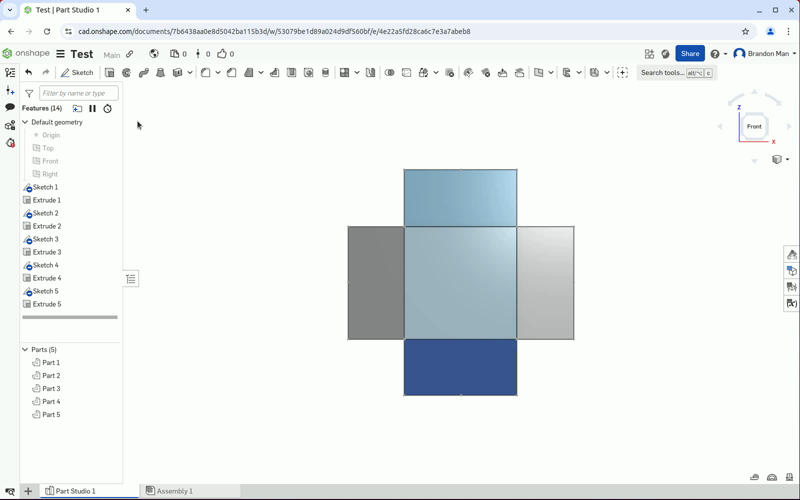
key(shift+7)
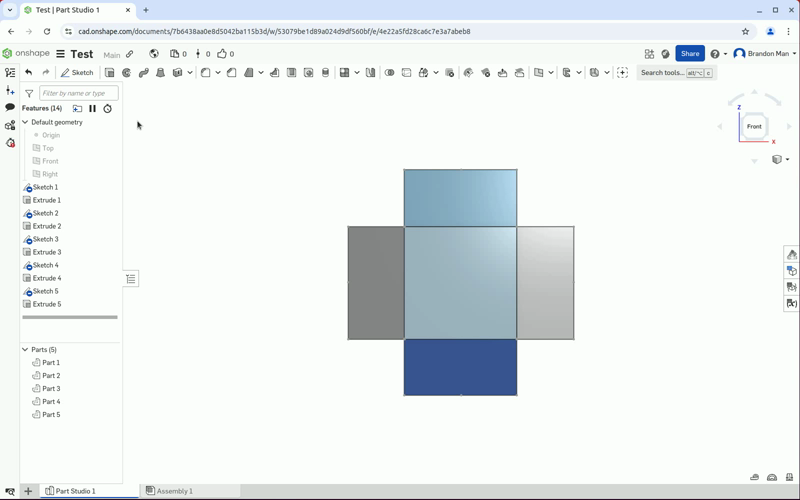
key(left, 2)
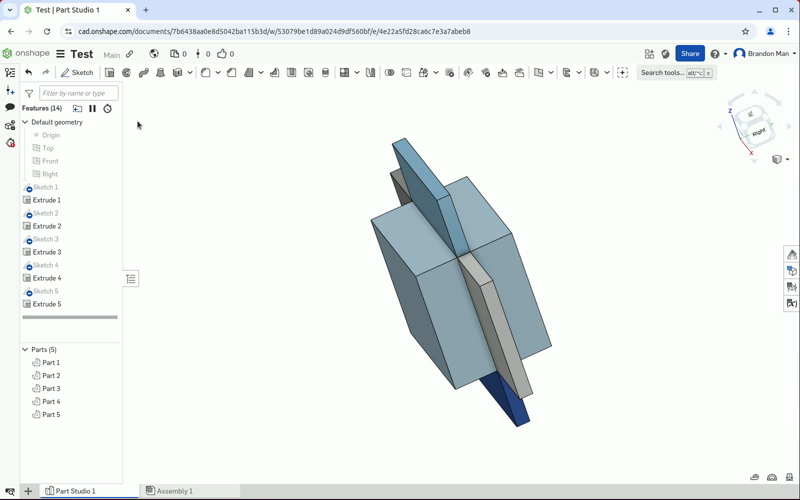
key(down, 2)
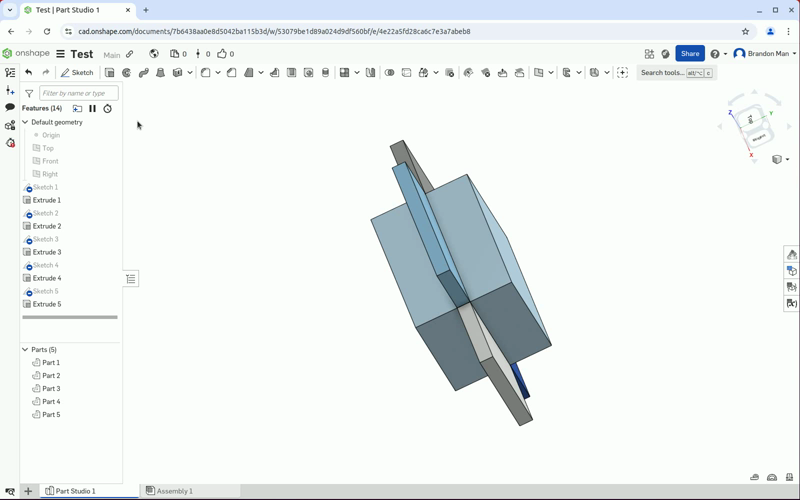
key(up, 2)
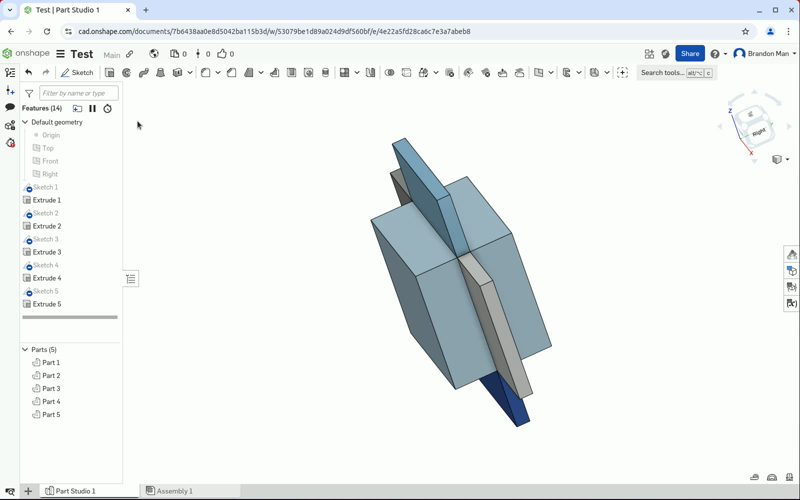
key(right, 2)
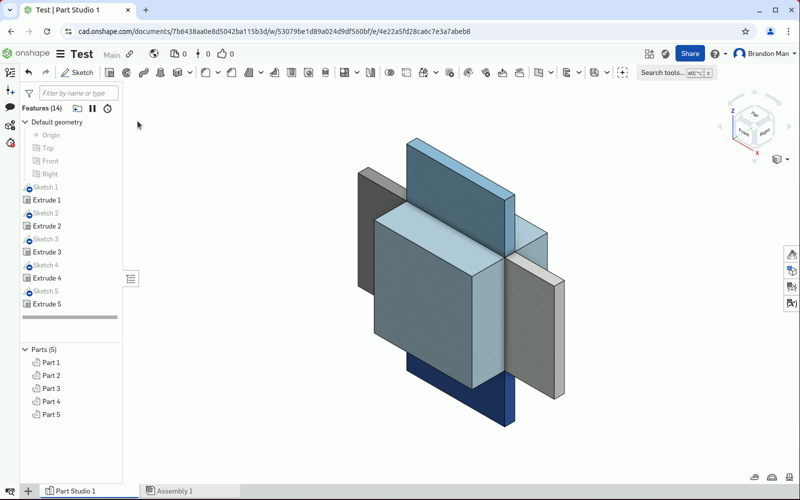
mouse_move(73, 189)
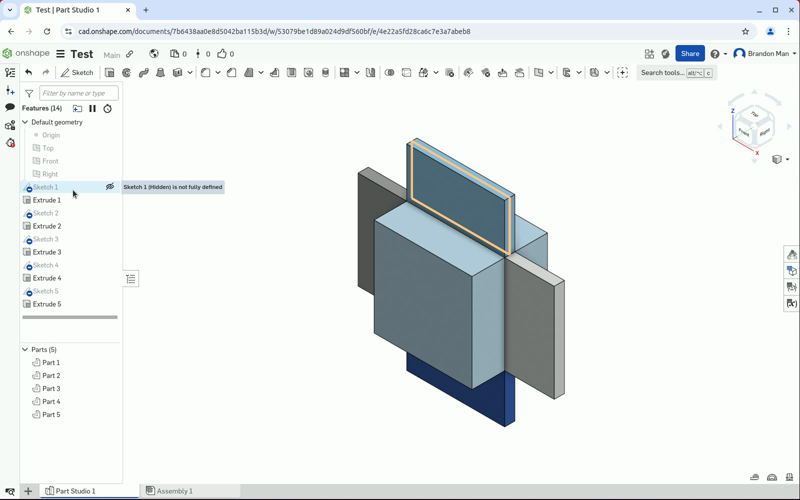
click(73, 189)